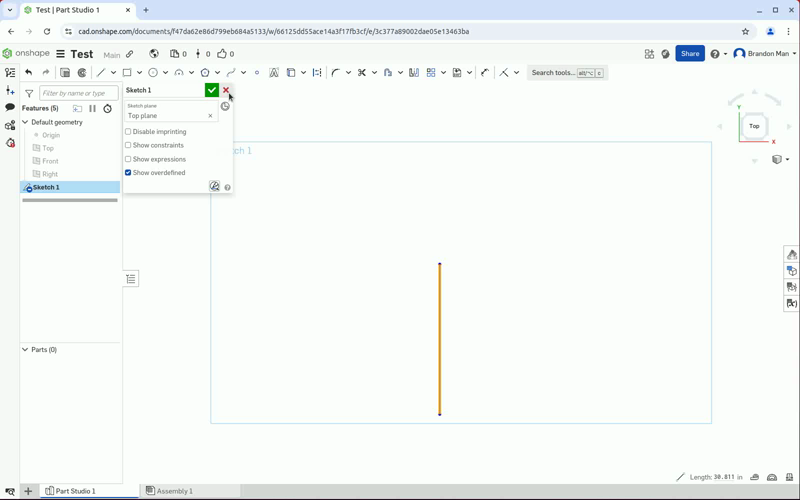
key(shift+h)
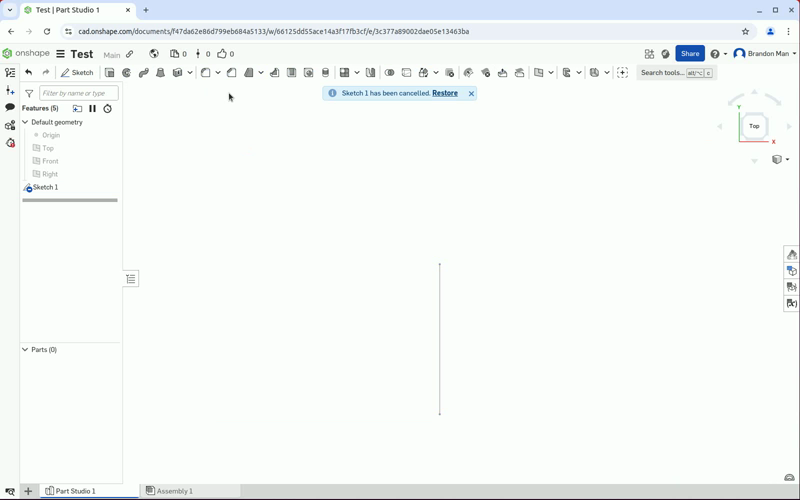
key(shift+s)
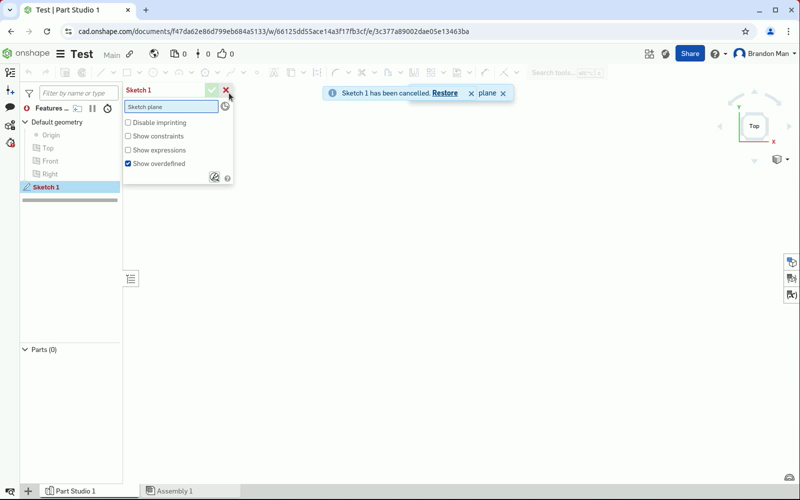
mouse_move(73, 150)
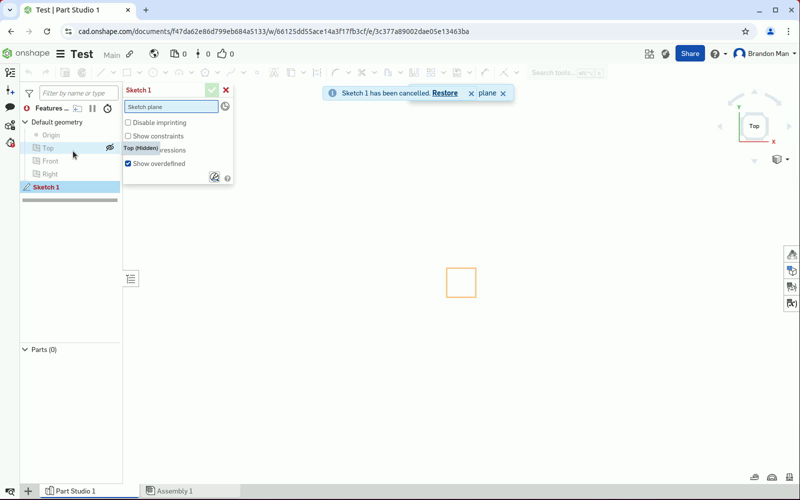
click(73, 150)
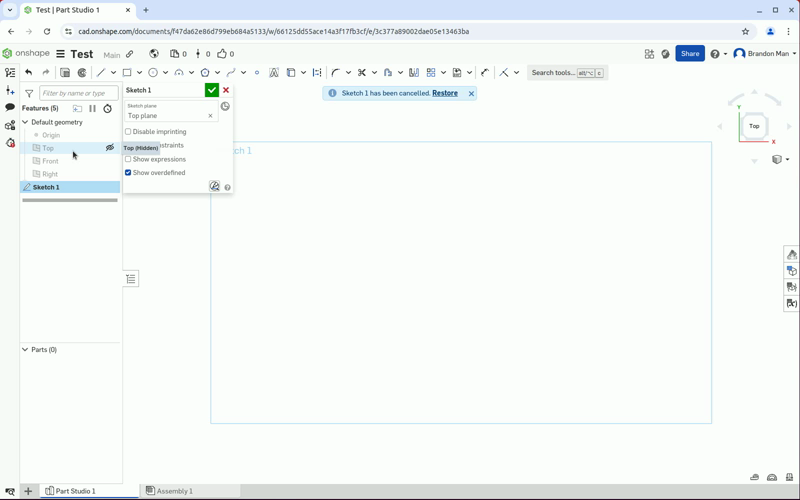
mouse_move(73, 352)
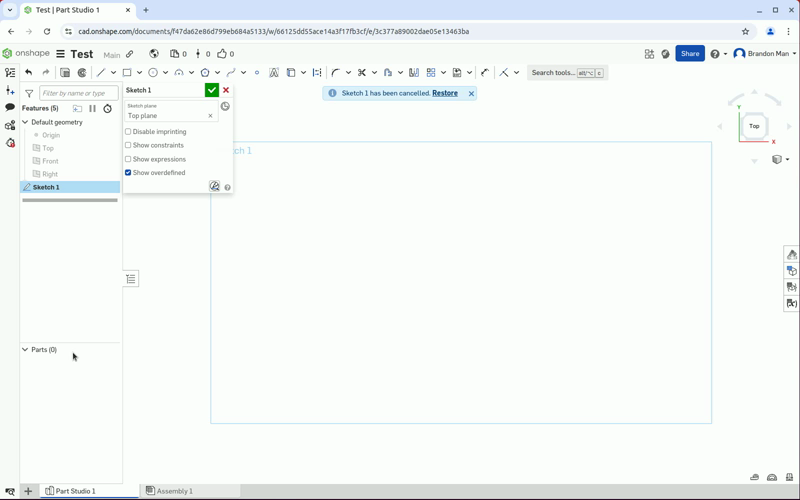
key(y)
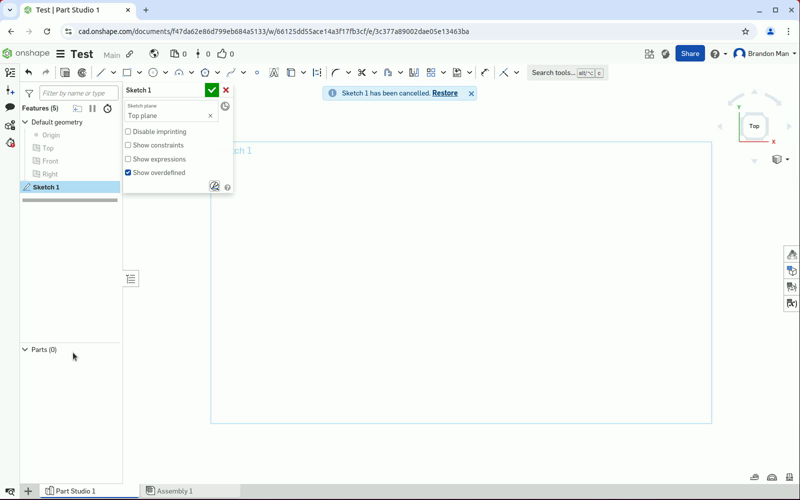
key(a)
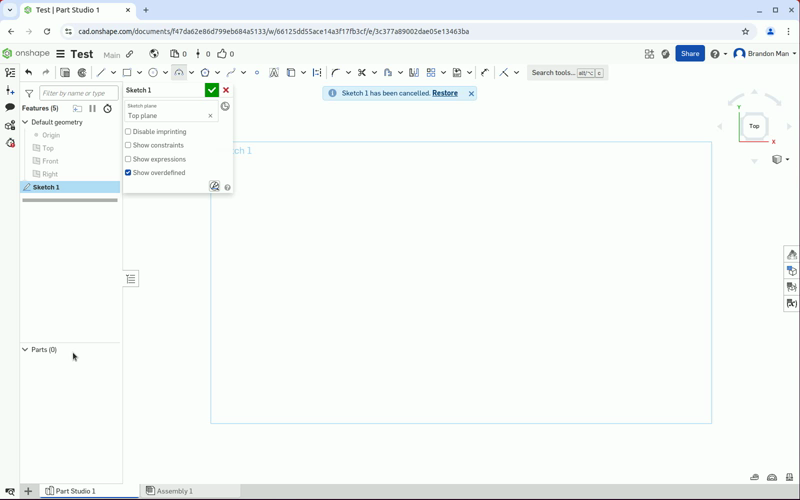
key_down(shift)
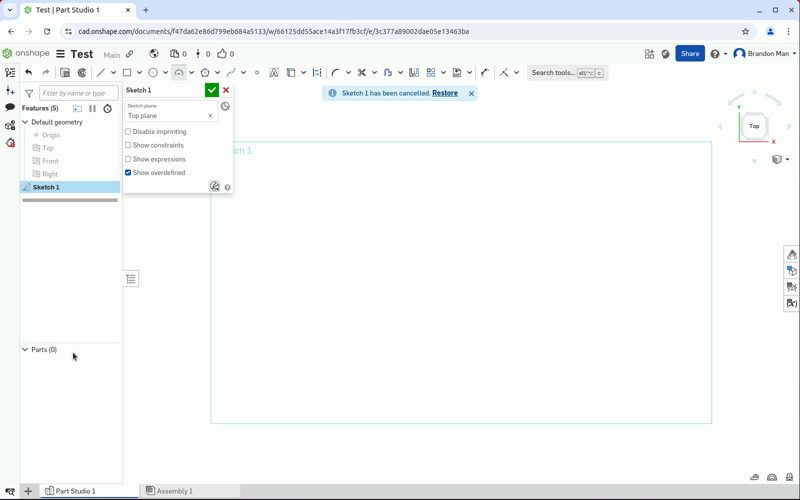
mouse_move(350, 276)
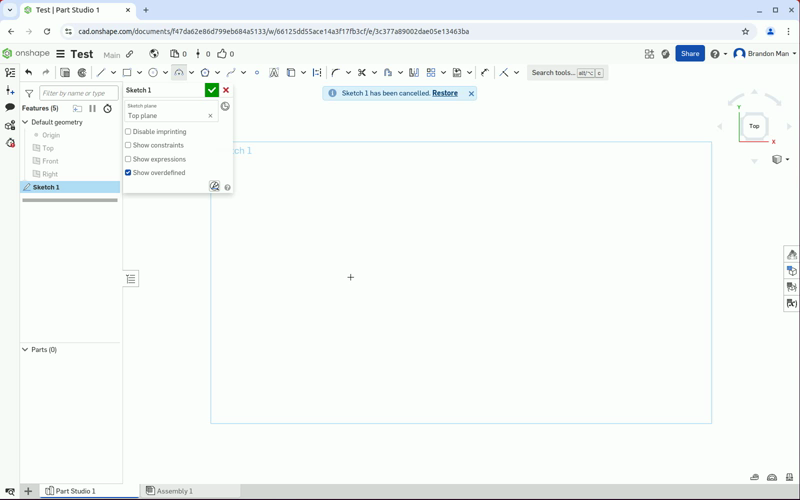
click(350, 276)
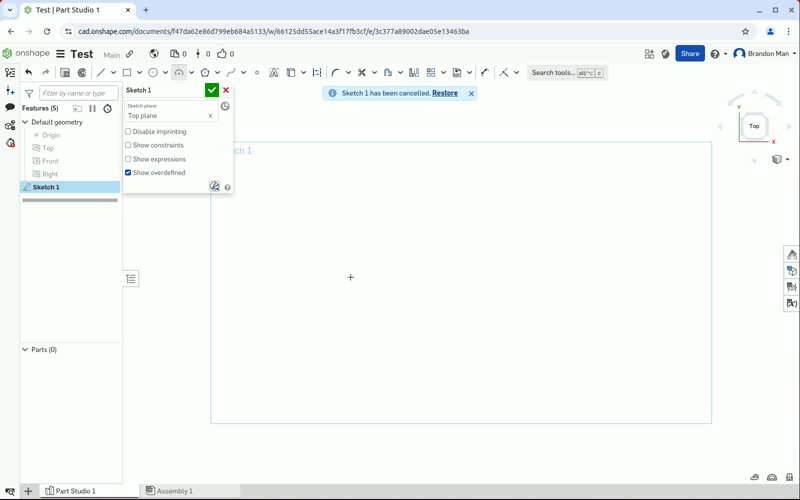
key_up(shift)
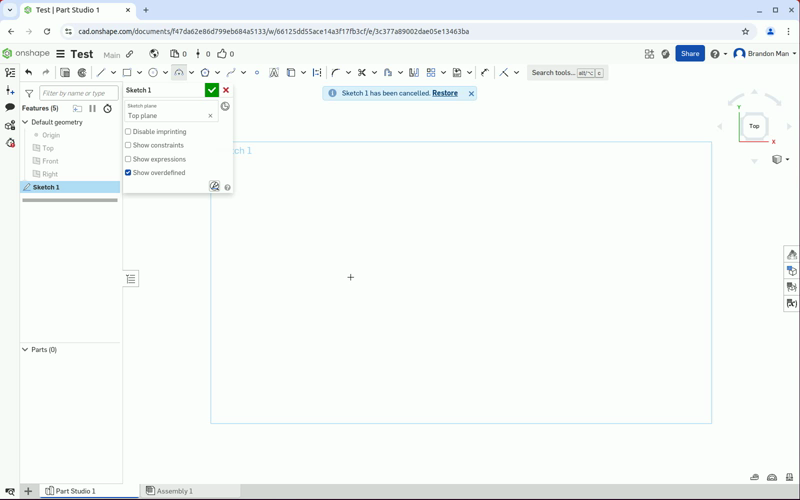
key_down(shift)
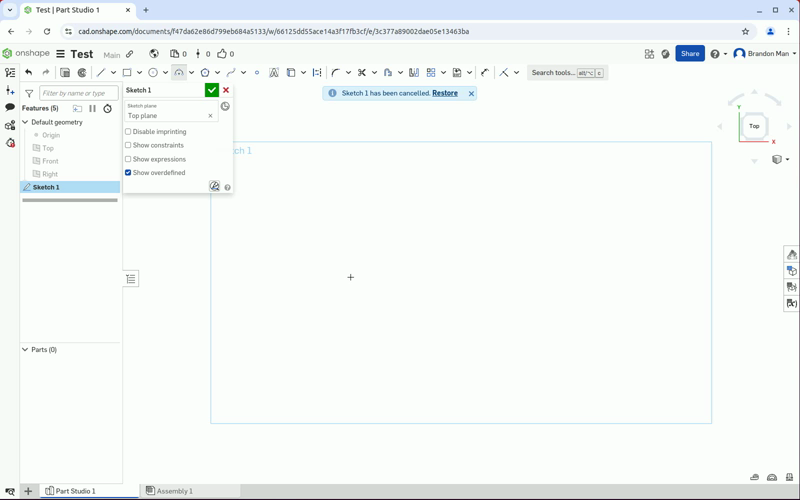
mouse_move(572, 274)
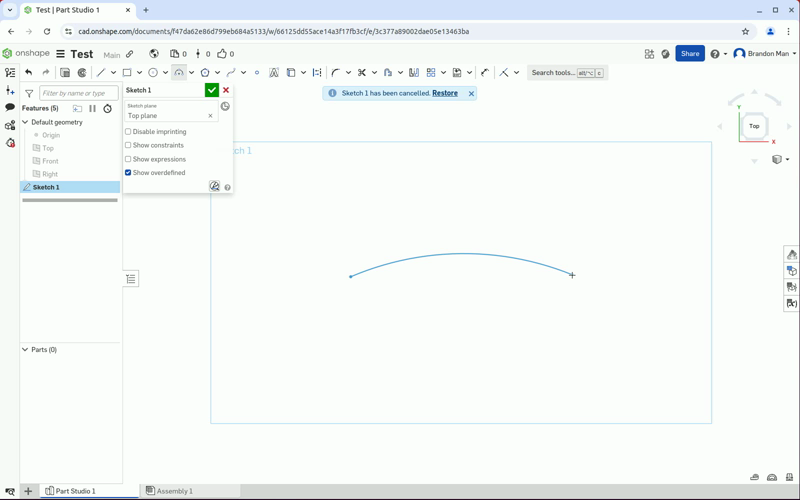
click(572, 274)
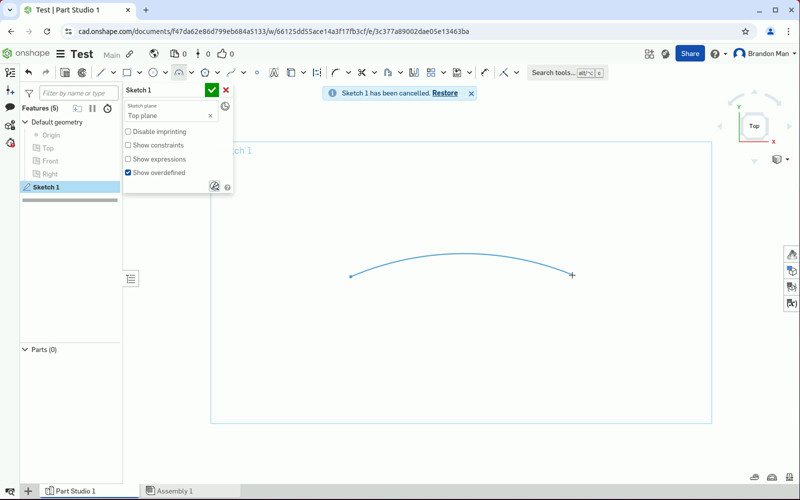
mouse_move(461, 324)
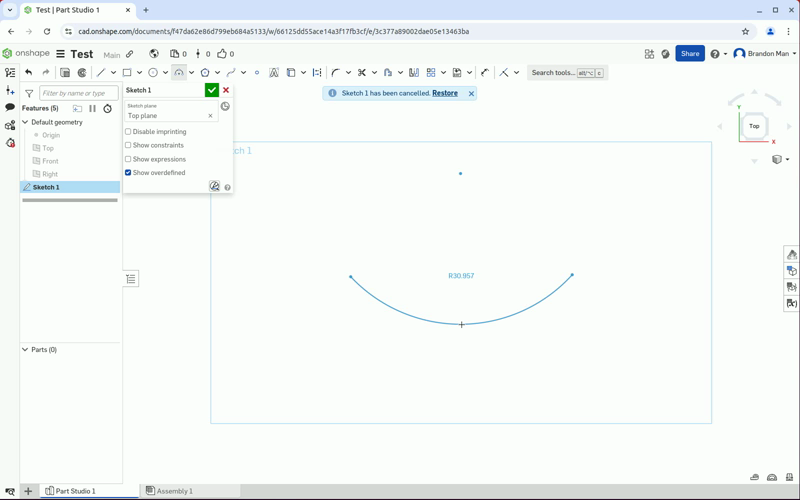
click(461, 324)
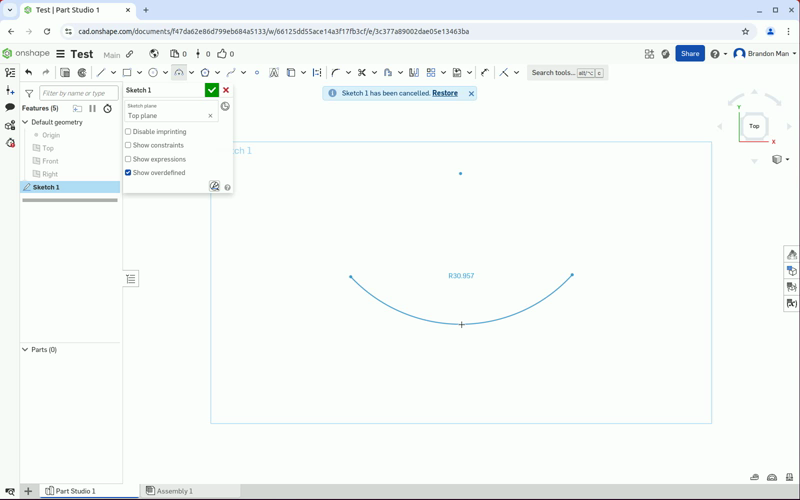
key_up(shift)
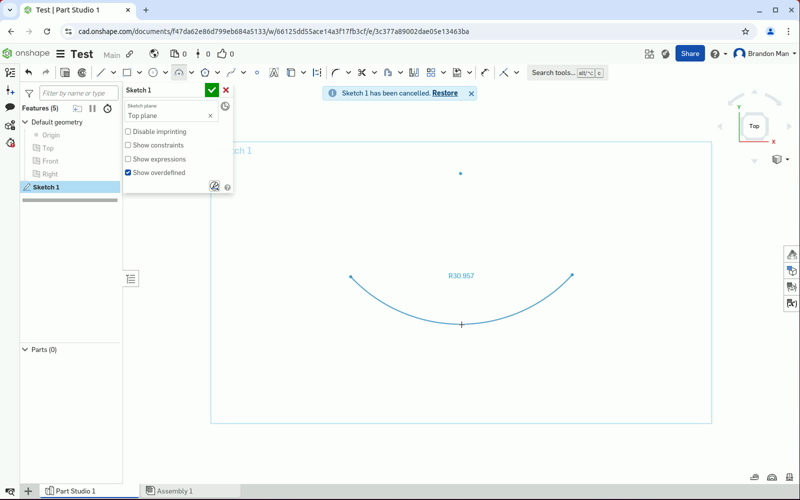
key(esc)
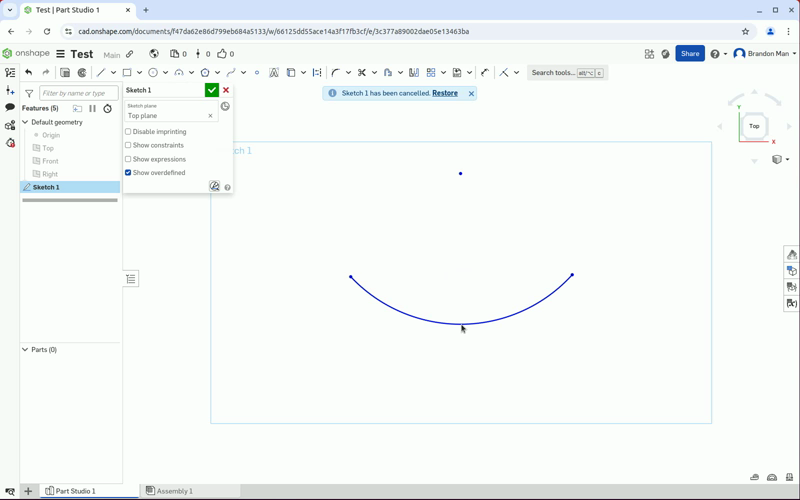
key(l)
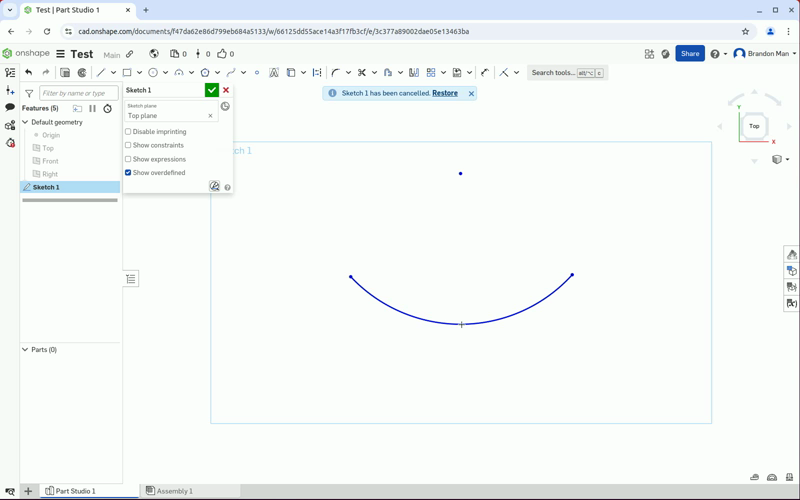
mouse_move(572, 274)
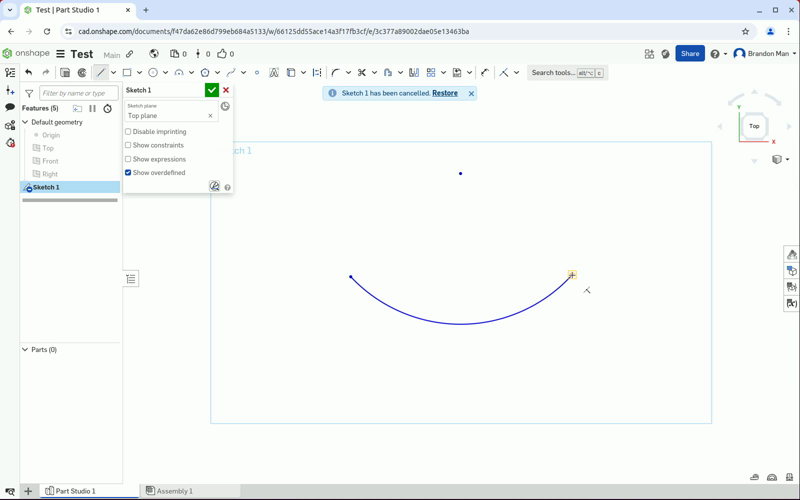
click(572, 274)
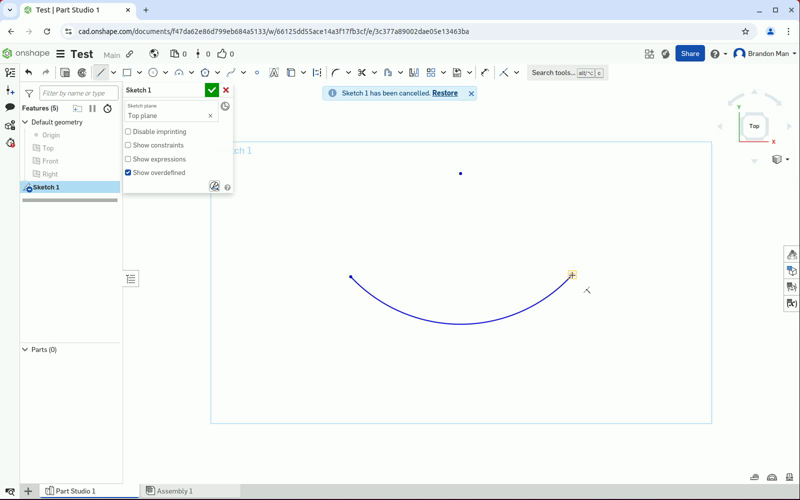
key_down(shift)
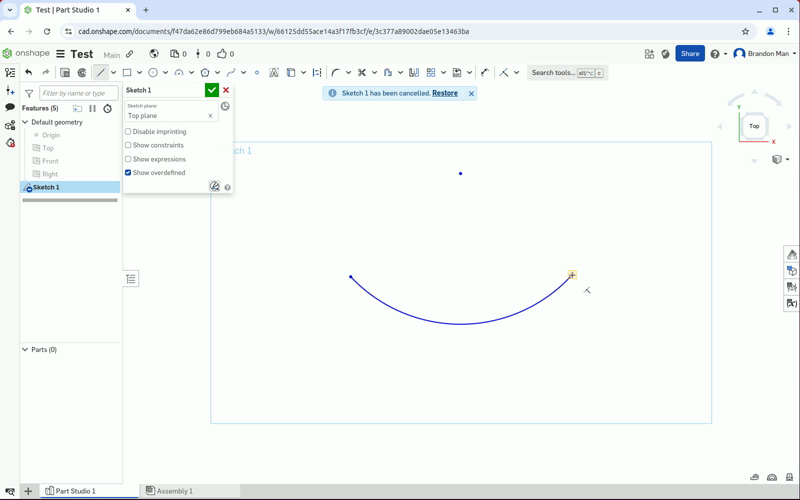
mouse_move(460, 174)
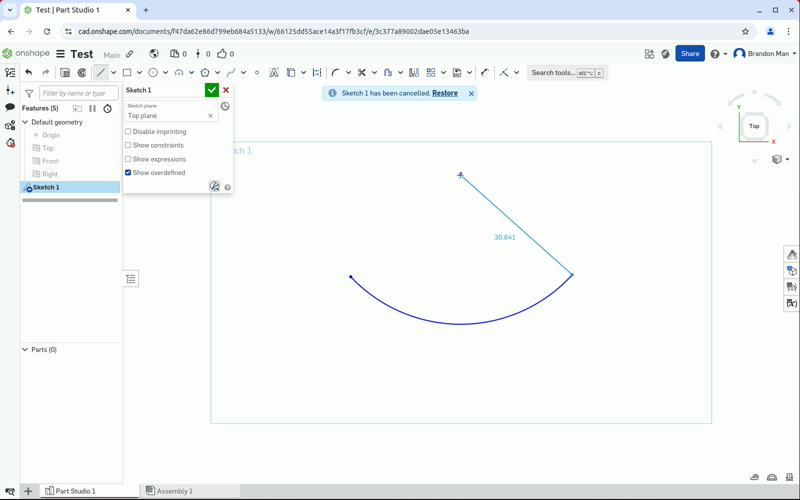
scroll(6)
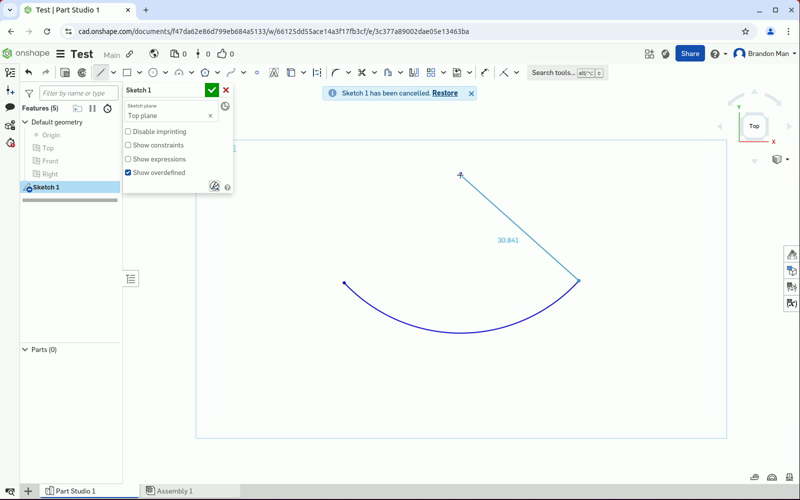
scroll(6)
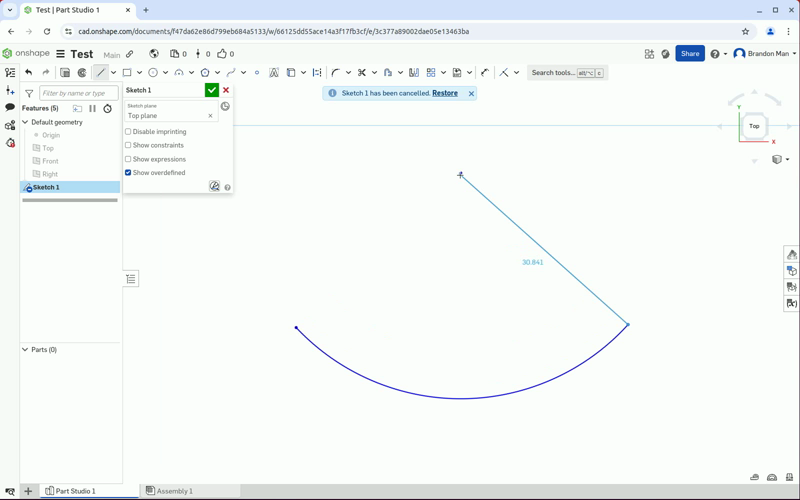
scroll(6)
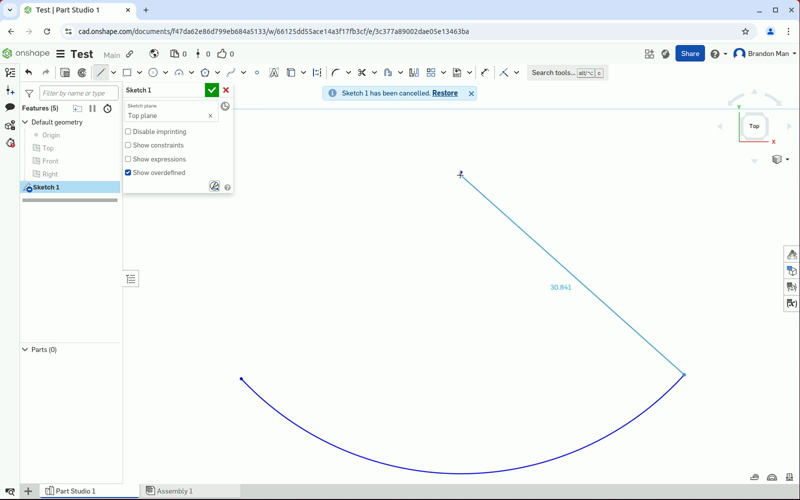
scroll(6)
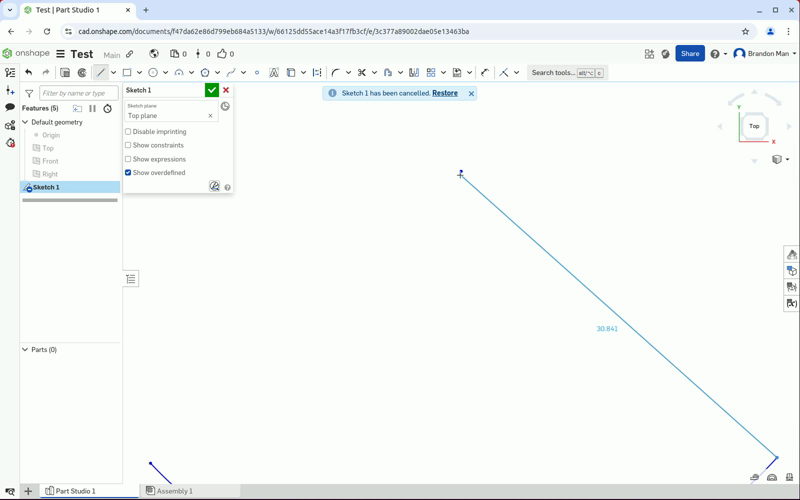
scroll(6)
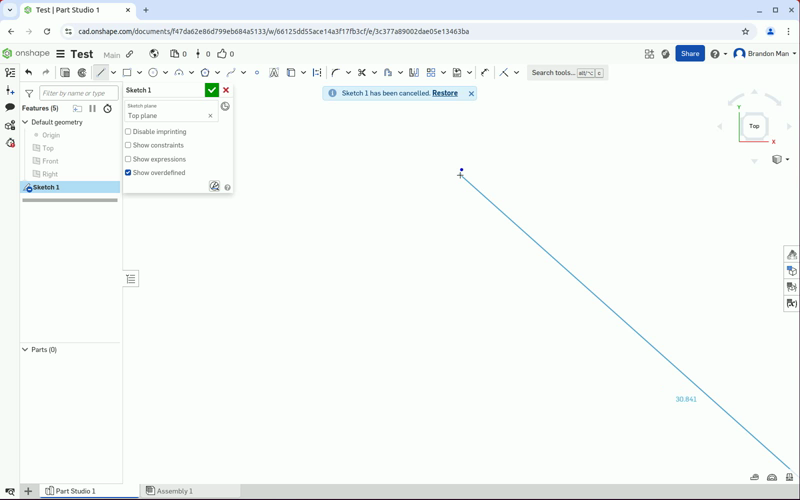
scroll(6)
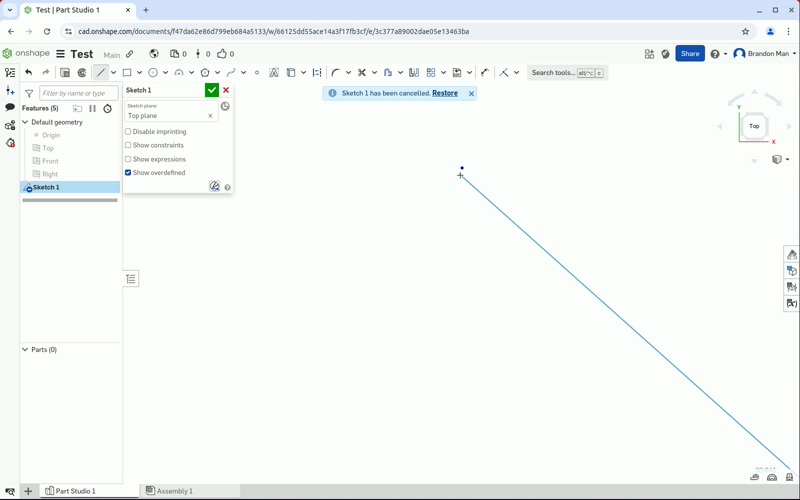
scroll(6)
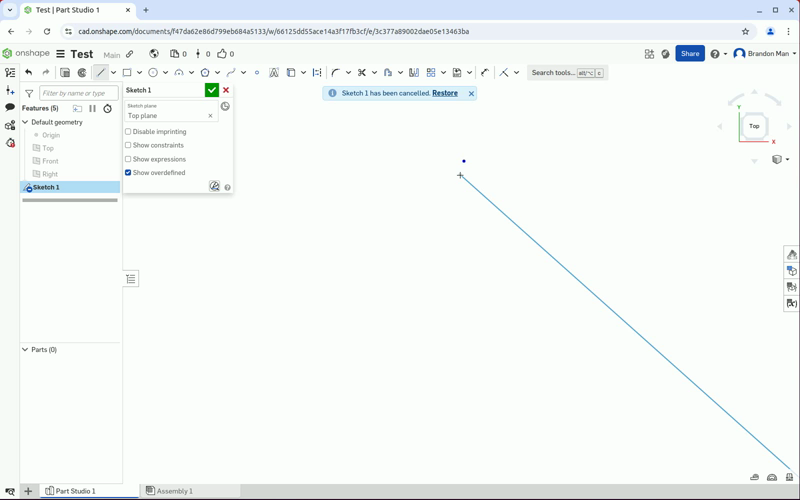
click(460, 174)
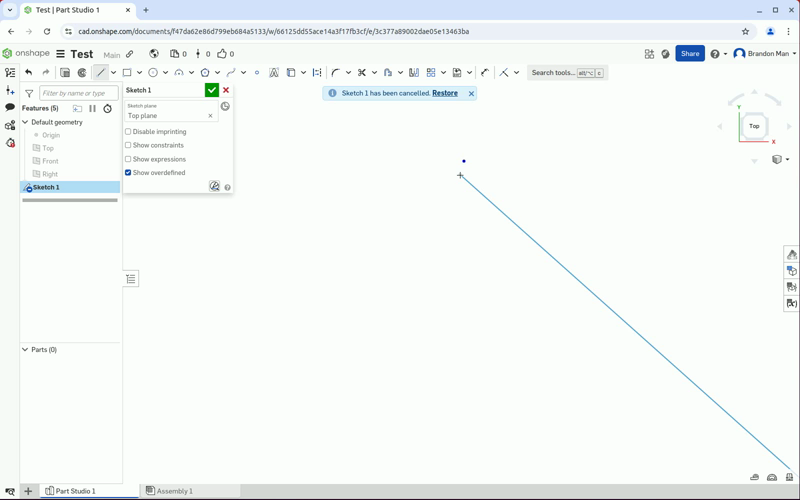
scroll(-6)
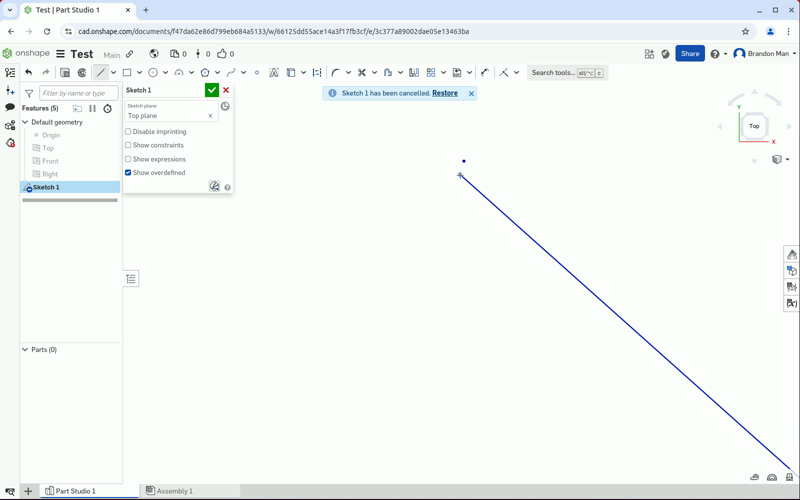
scroll(-6)
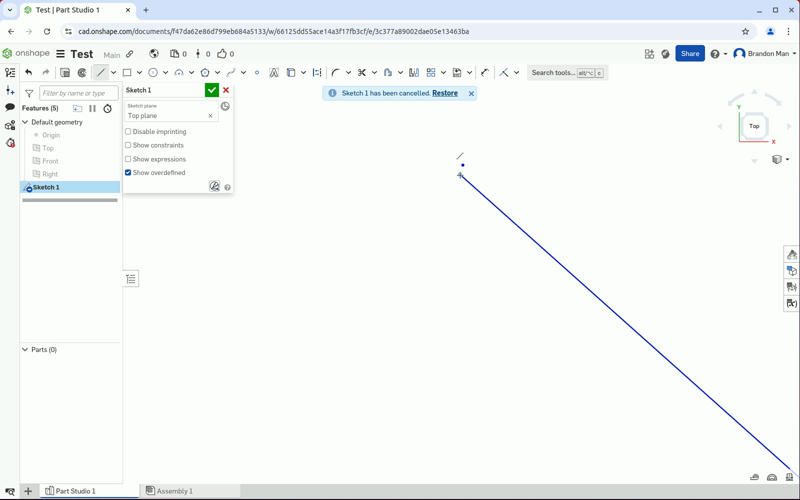
scroll(-6)
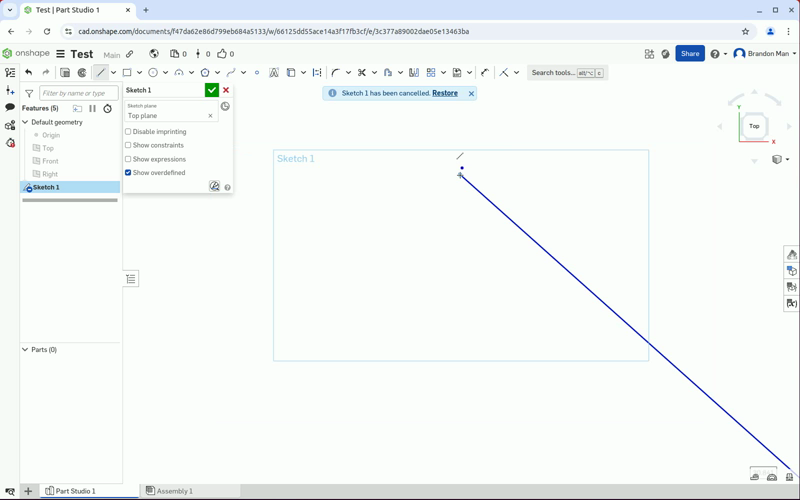
scroll(-6)
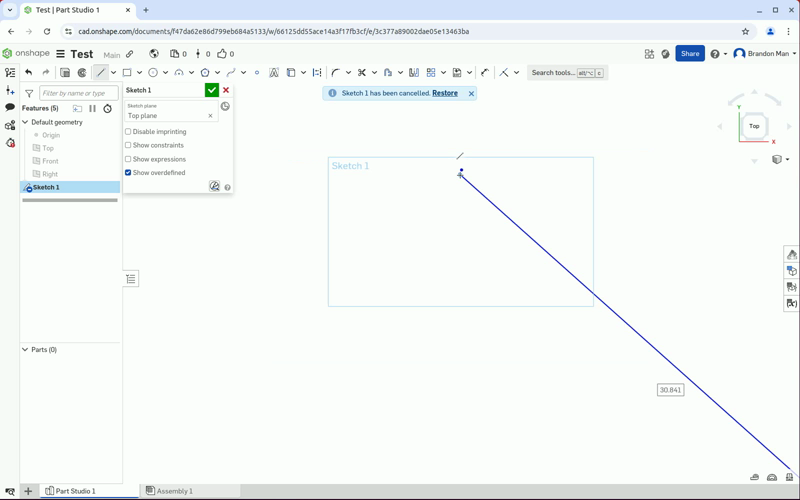
scroll(-6)
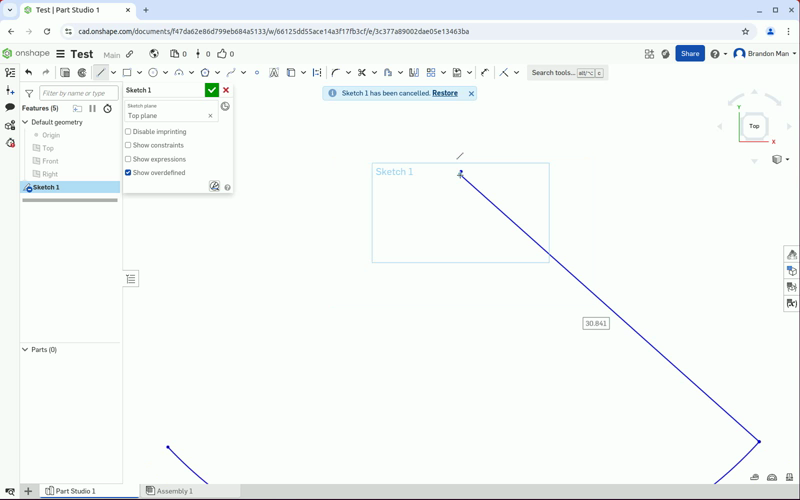
scroll(-6)
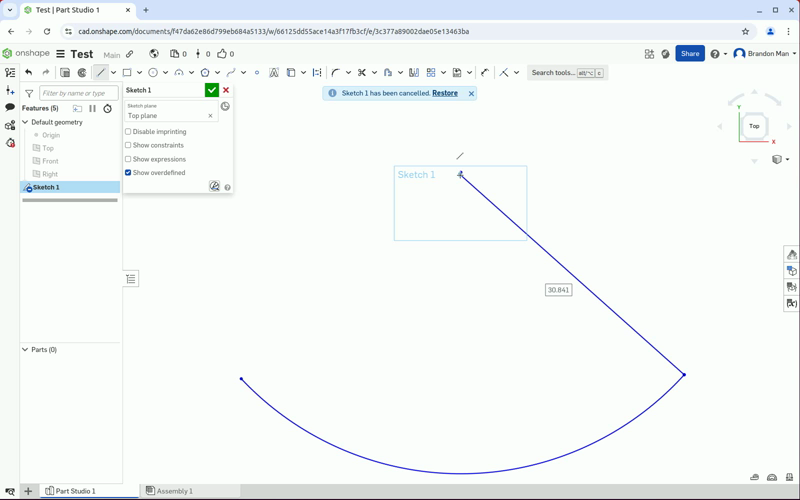
scroll(-6)
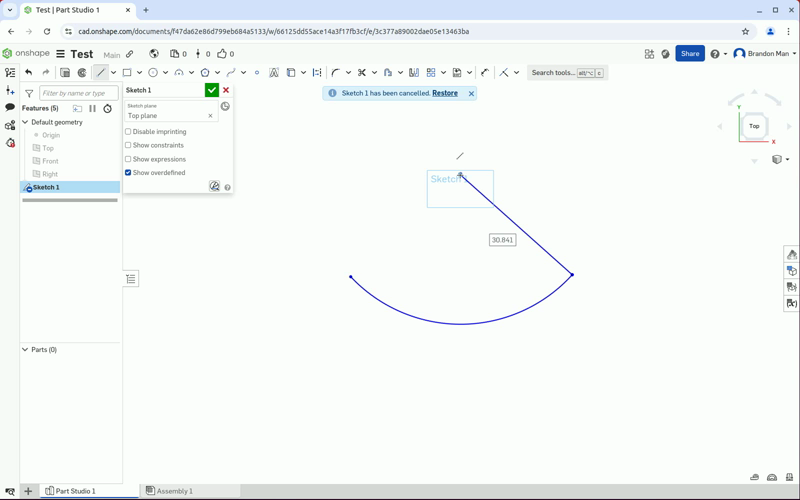
key_up(shift)
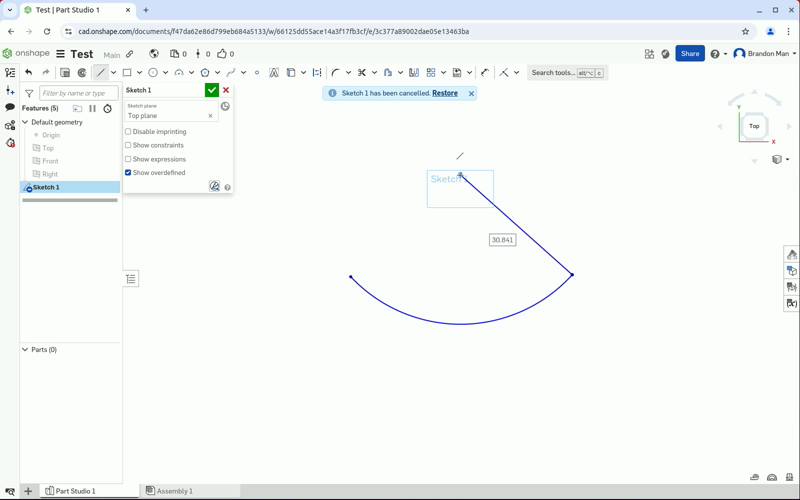
key_down(shift)
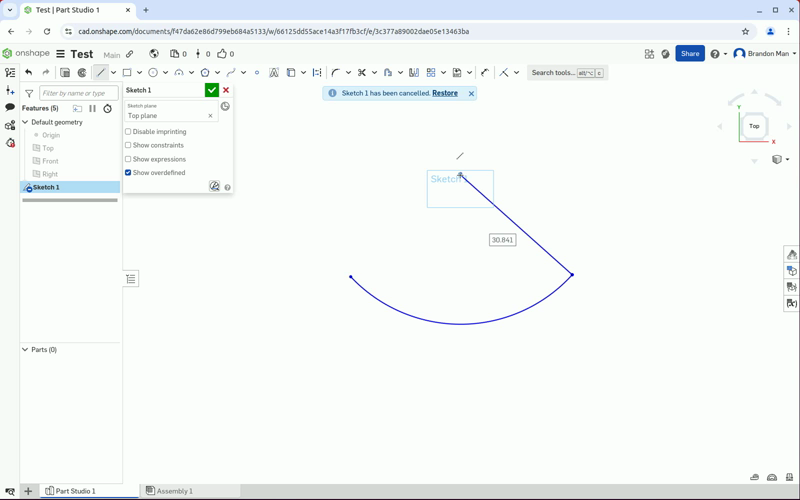
mouse_move(350, 276)
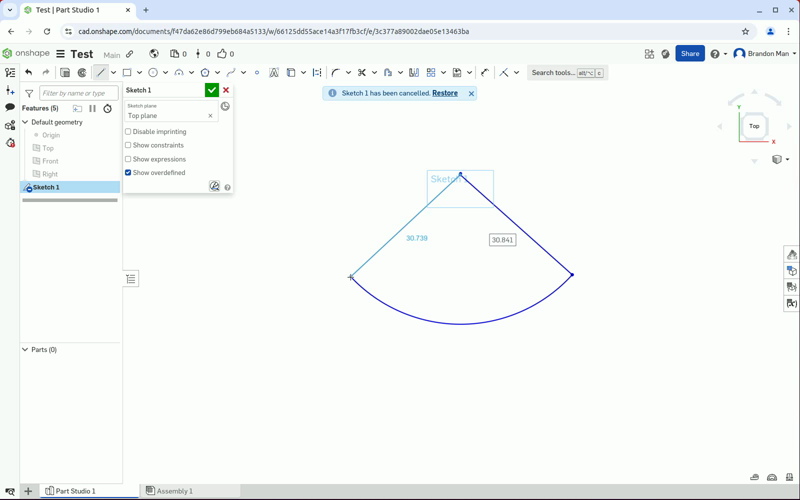
key_up(shift)
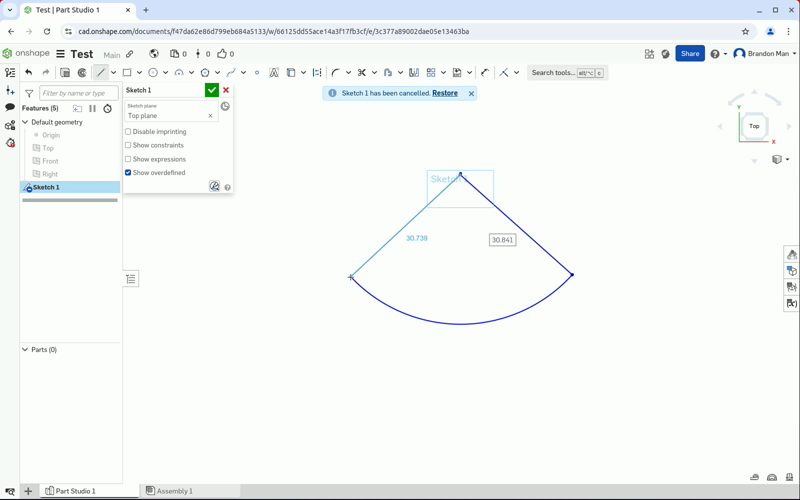
click(350, 276)
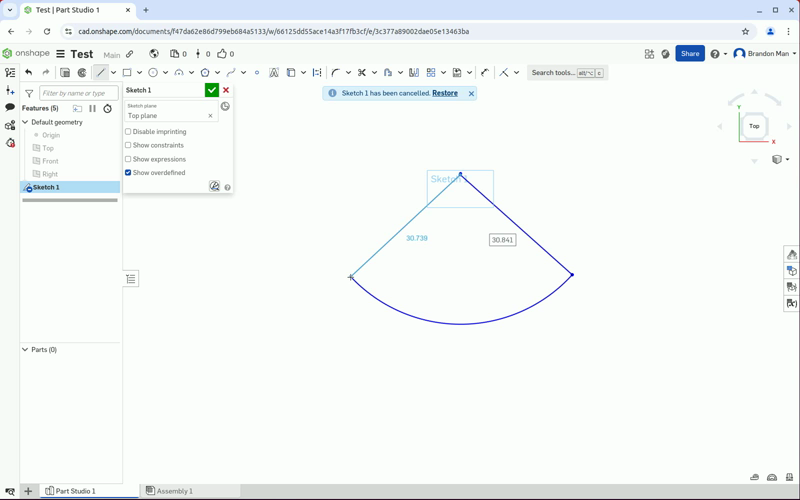
key(esc)
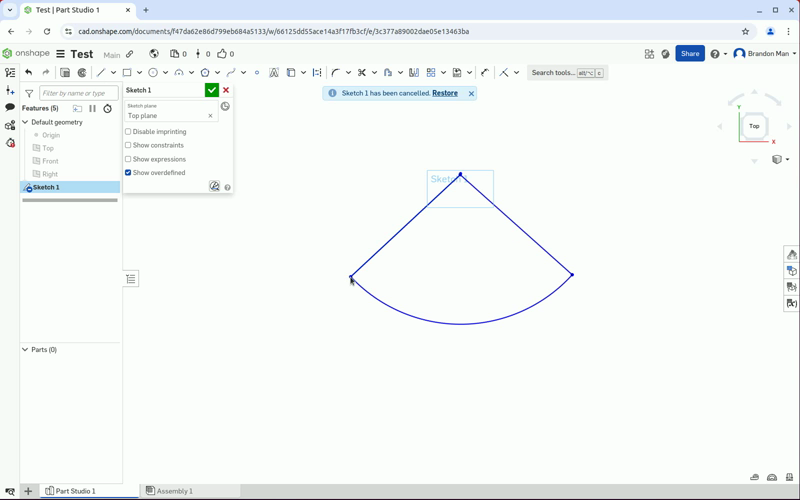
key(c)
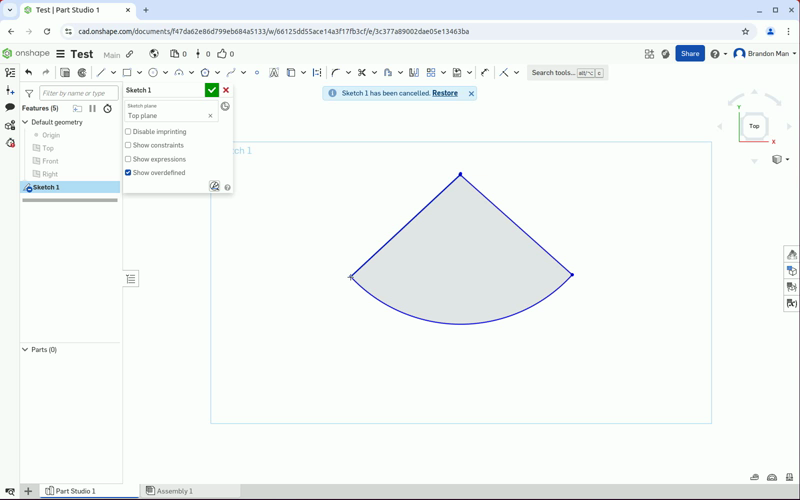
key_down(shift)
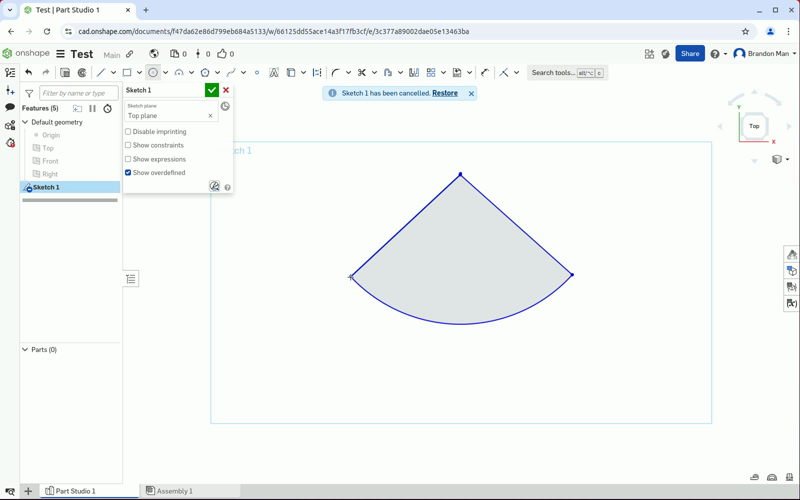
mouse_move(460, 281)
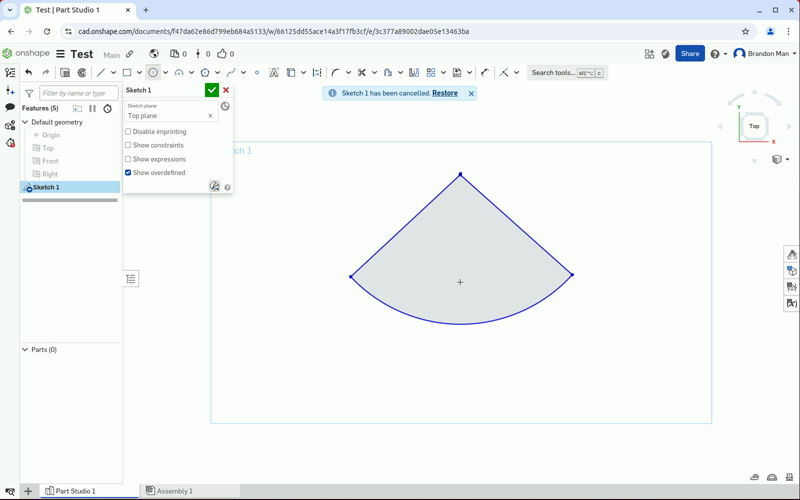
click(460, 281)
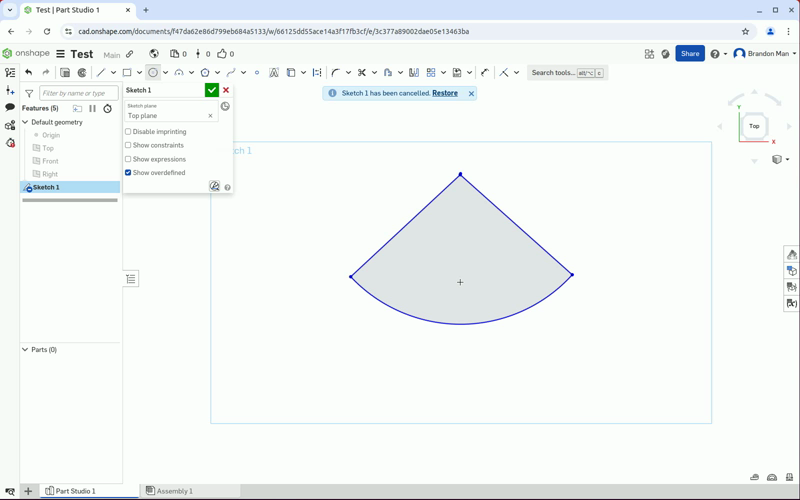
key_up(shift)
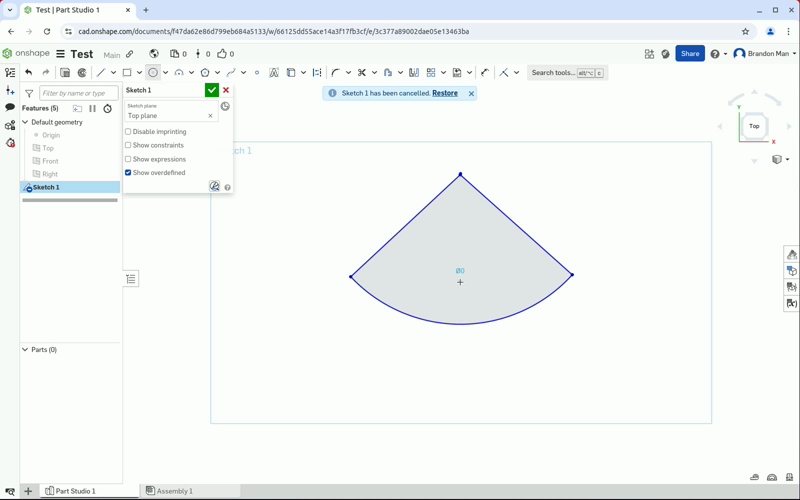
mouse_move(485, 281)
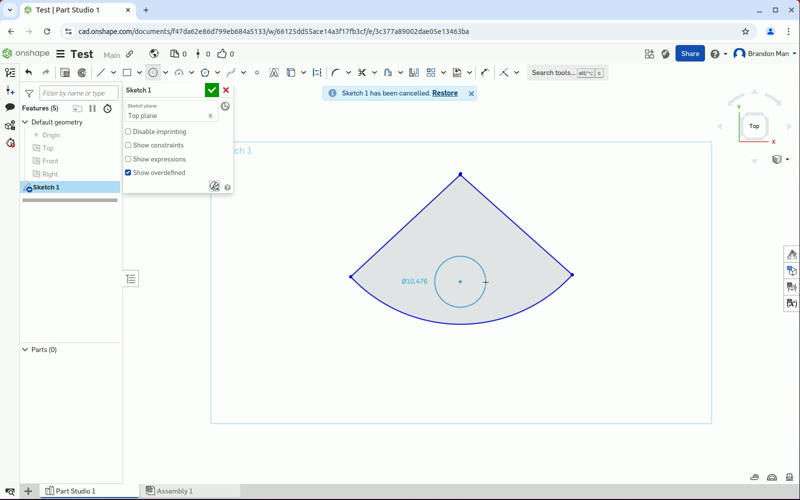
click(485, 281)
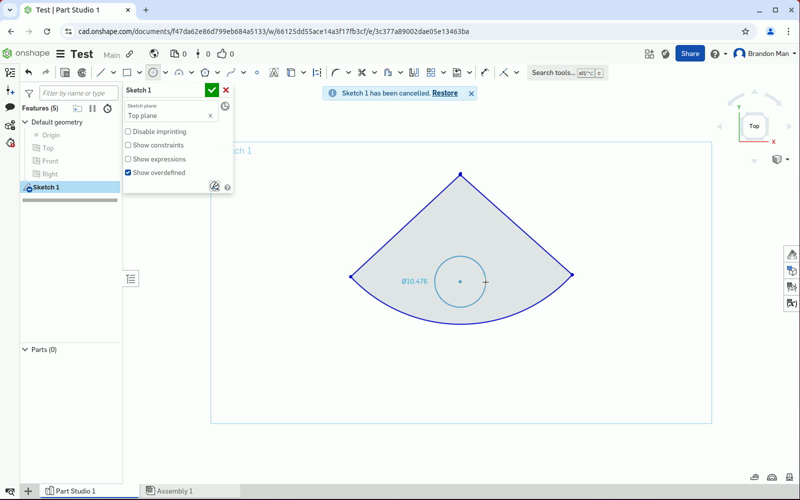
key(esc)
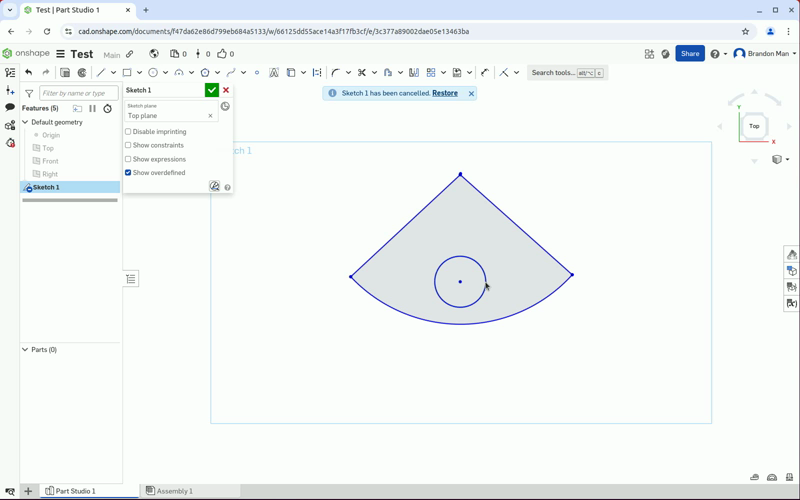
key(c)
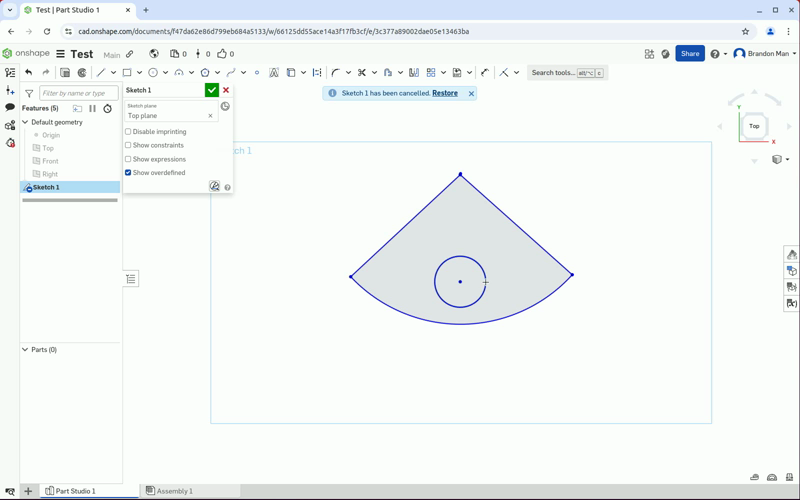
key_down(shift)
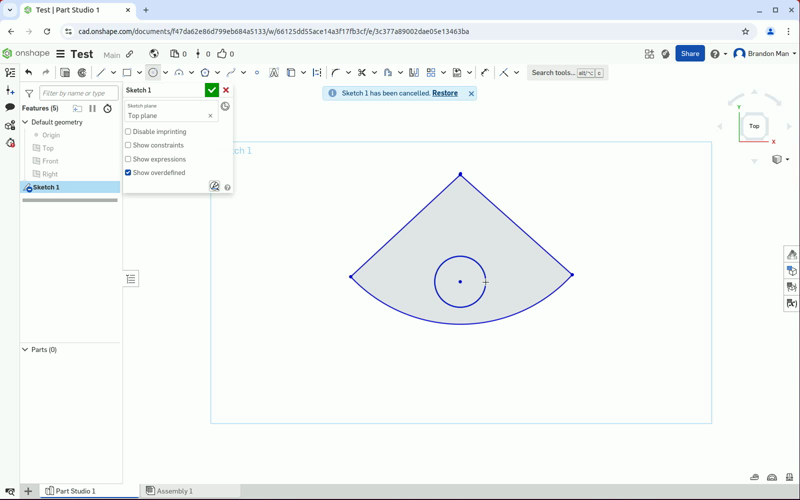
mouse_move(460, 223)
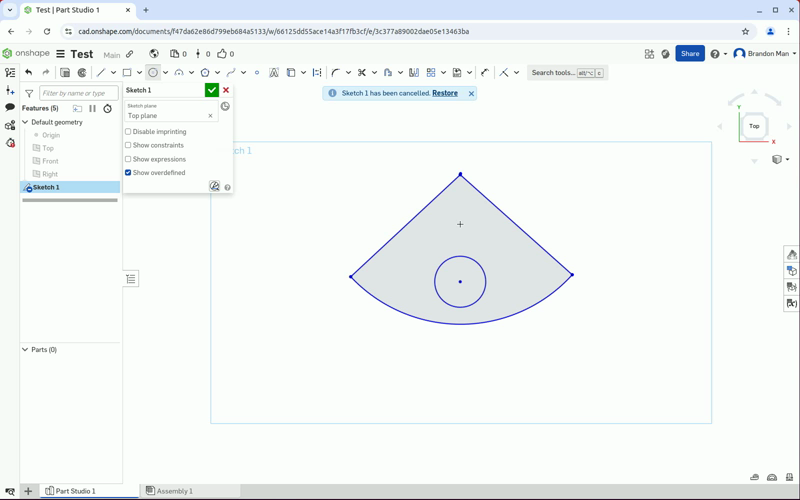
click(460, 223)
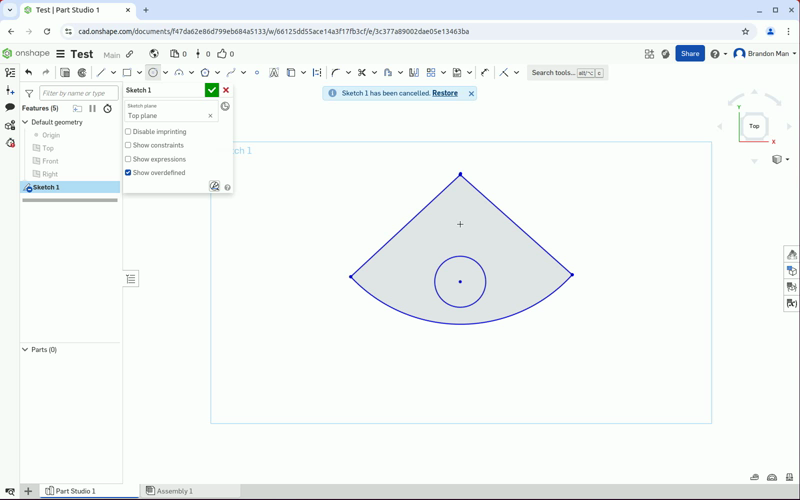
key_up(shift)
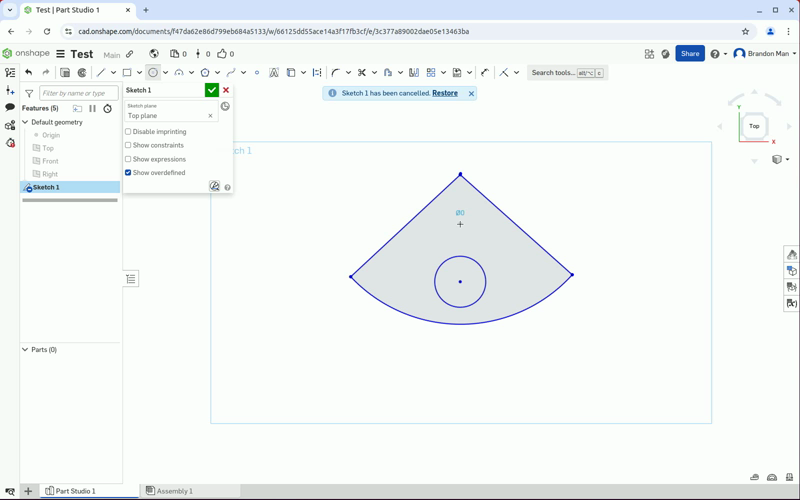
mouse_move(478, 223)
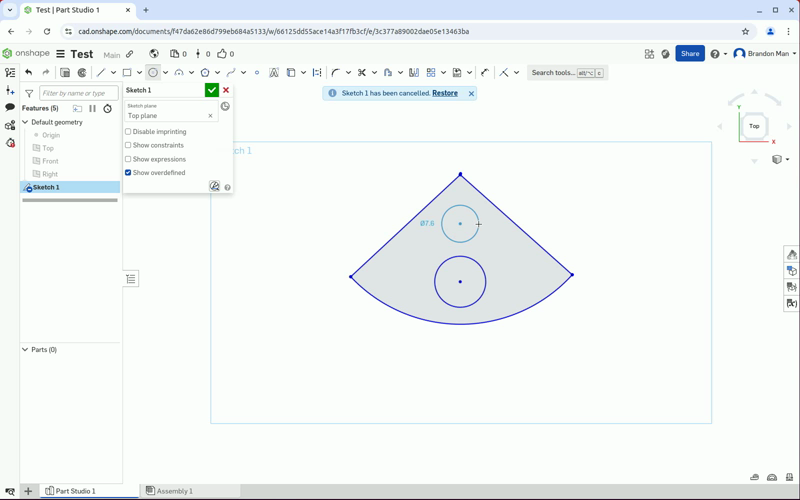
click(478, 223)
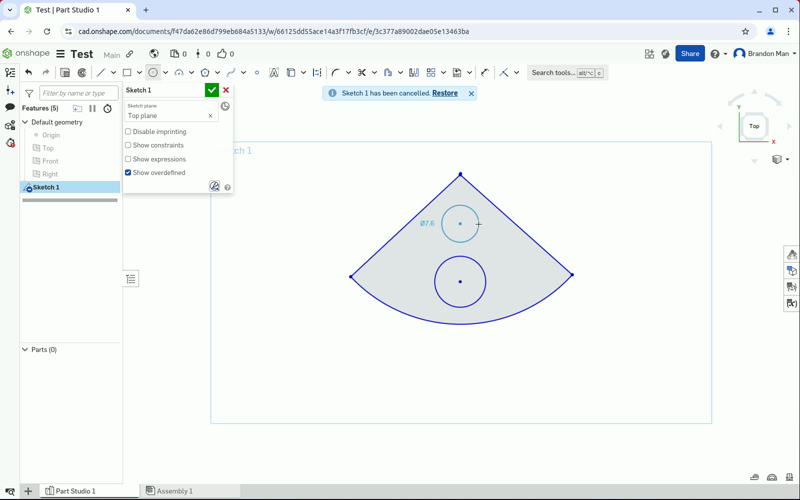
key(esc)
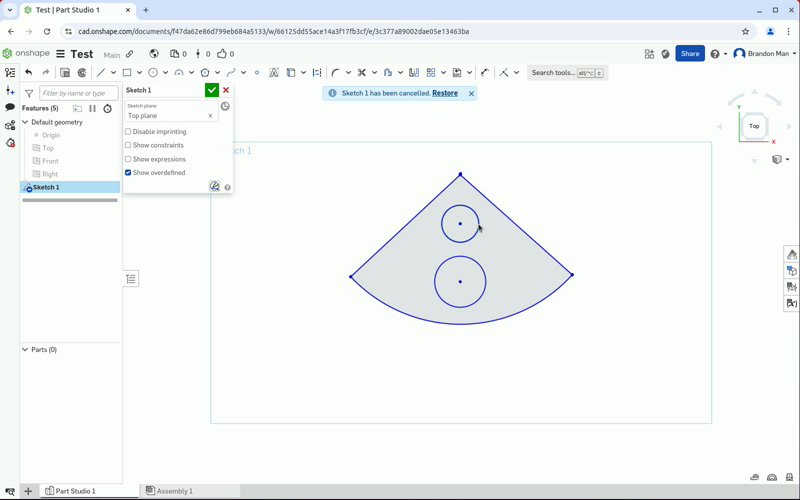
mouse_move(546, 280)
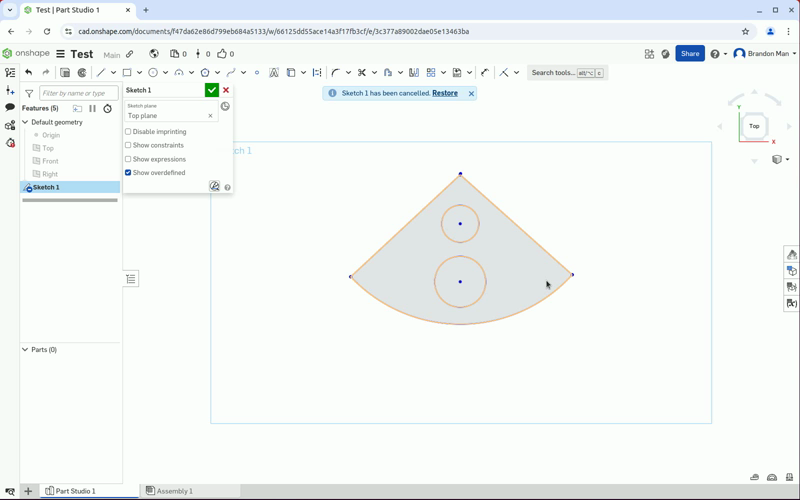
click(546, 280)
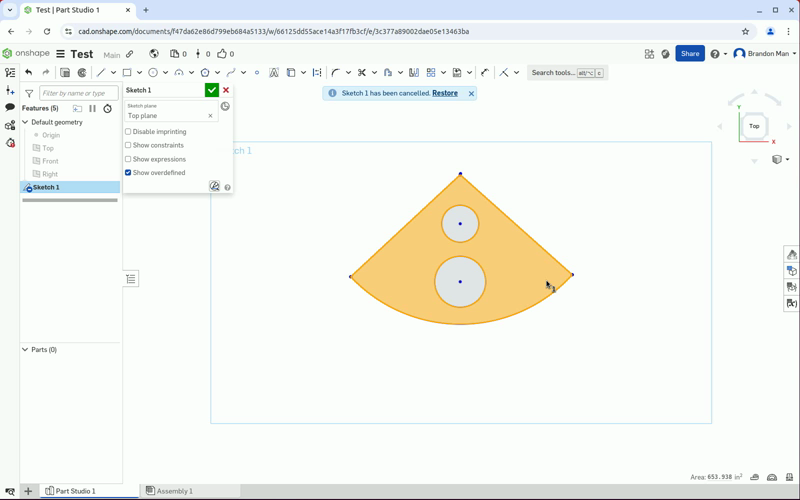
mouse_move(73, 352)
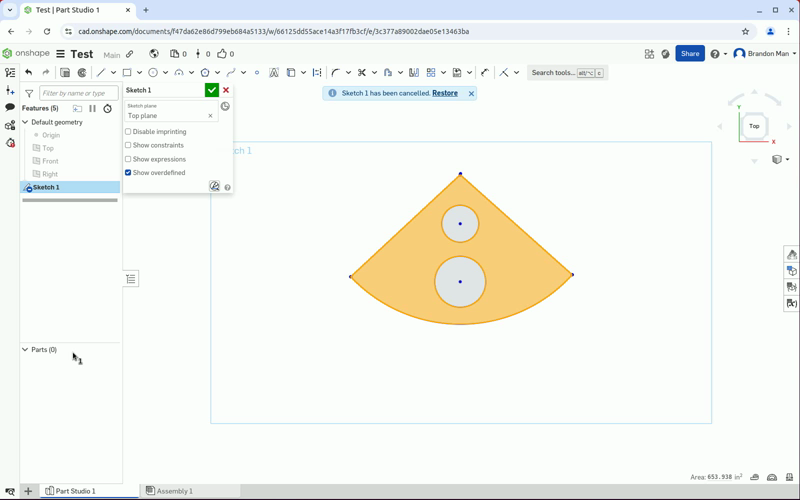
key(shift+y)
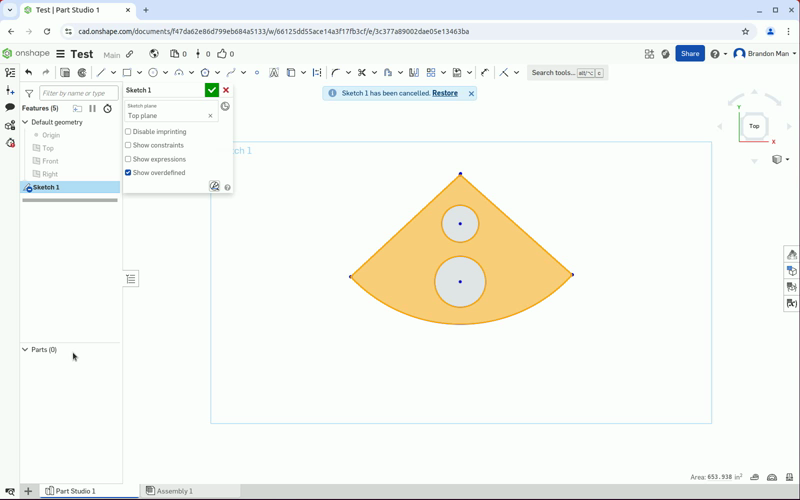
key(shift+e)
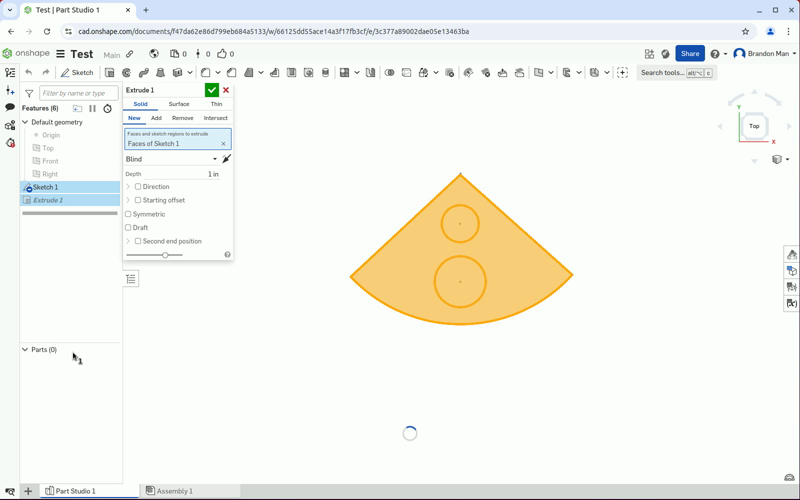
mouse_move(143, 106)
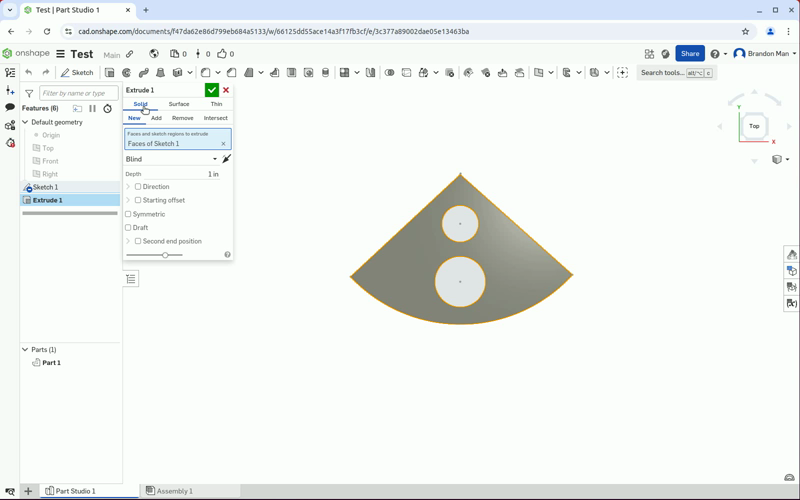
click(143, 106)
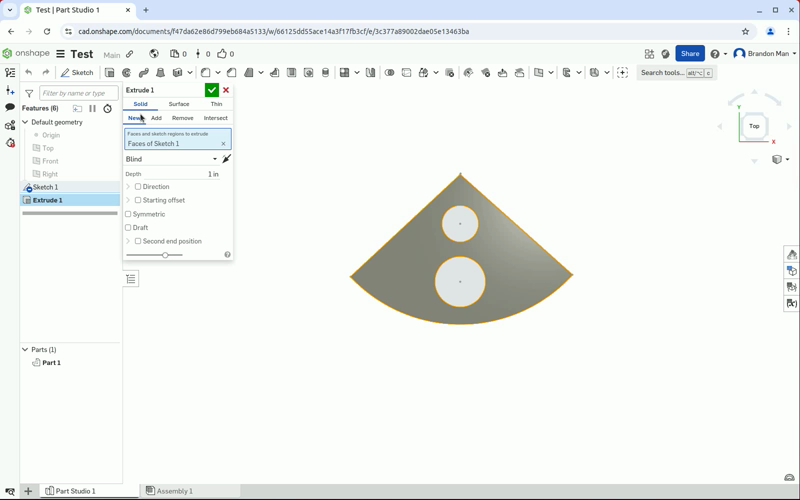
mouse_move(137, 120)
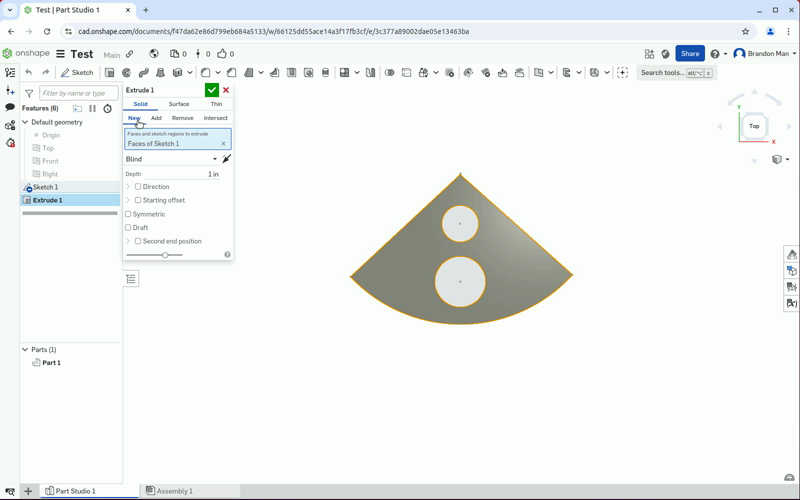
click(137, 120)
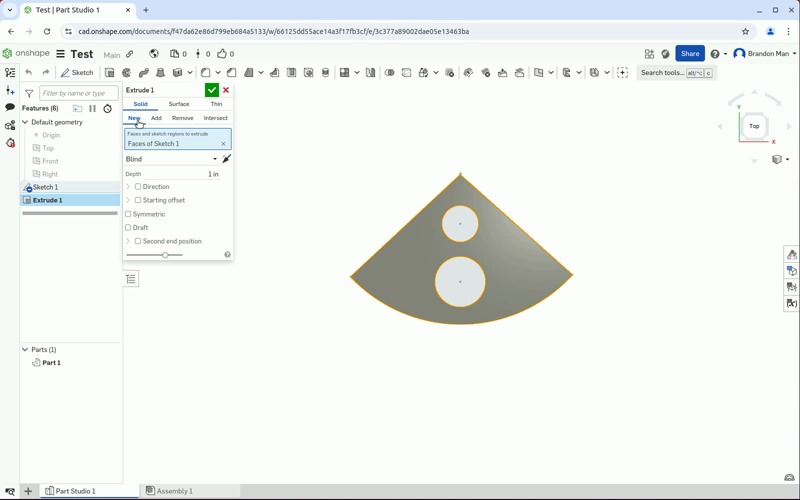
key(tab, 4)
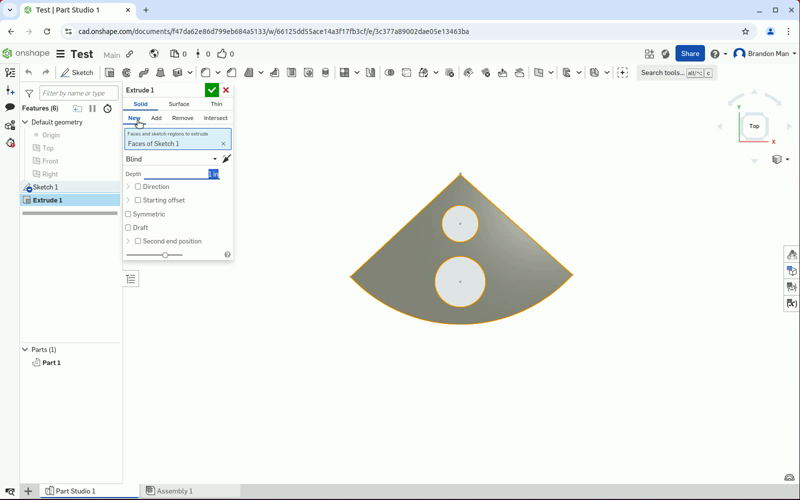
text(0.241)
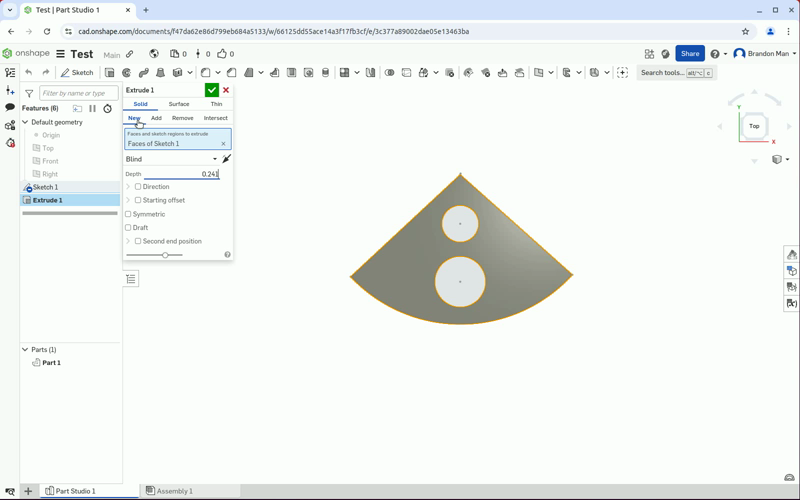
key(enter)
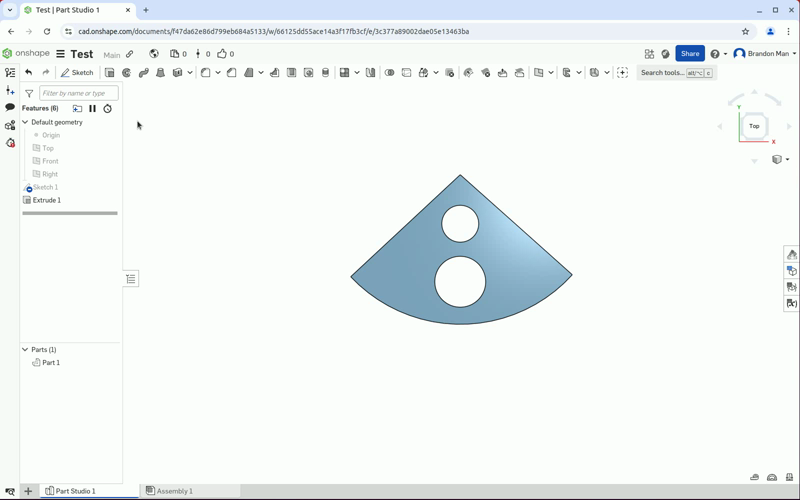
key(shift+h)
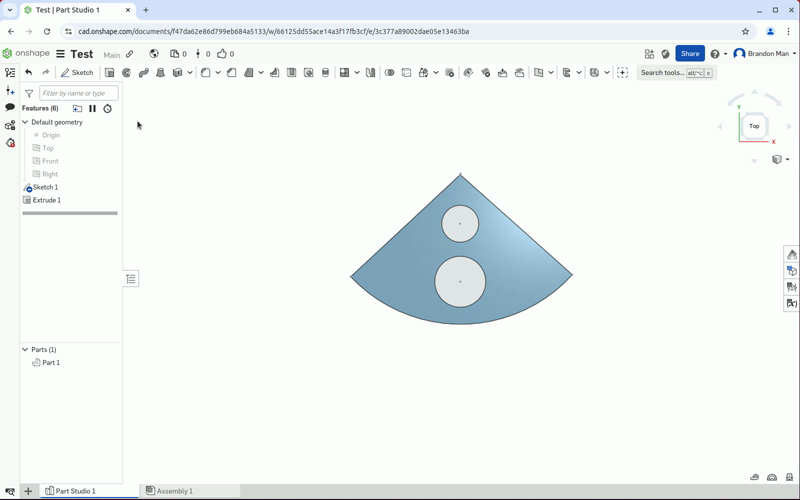
key(shift+h)
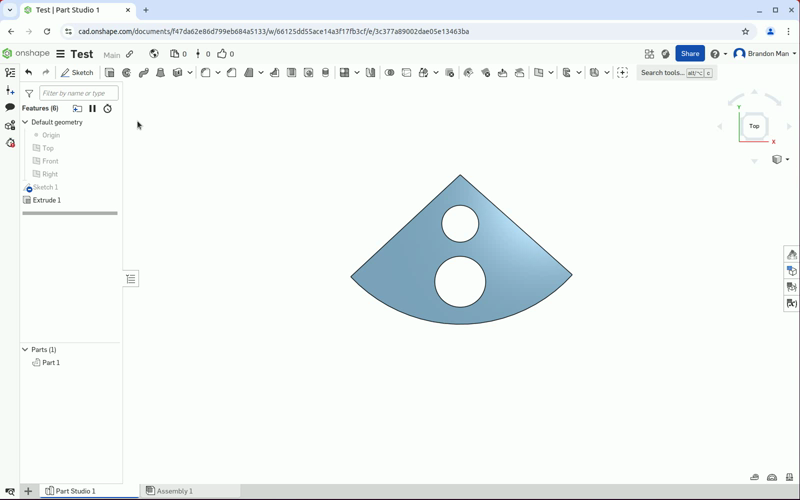
mouse_move(73, 189)
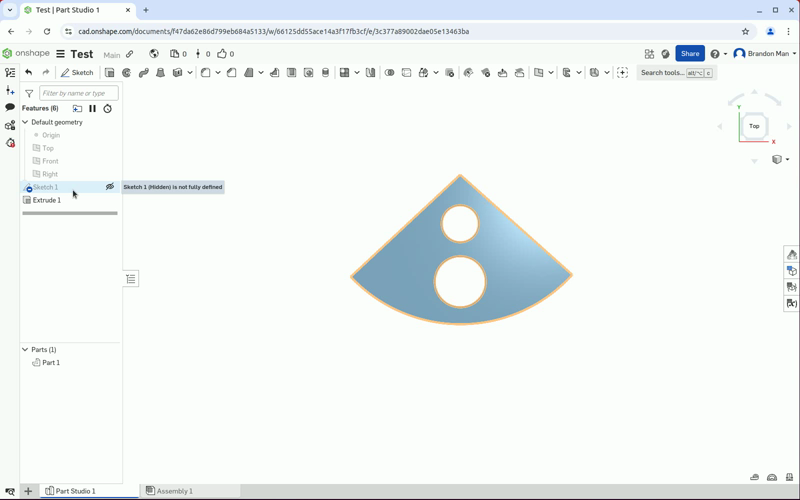
click(73, 189)
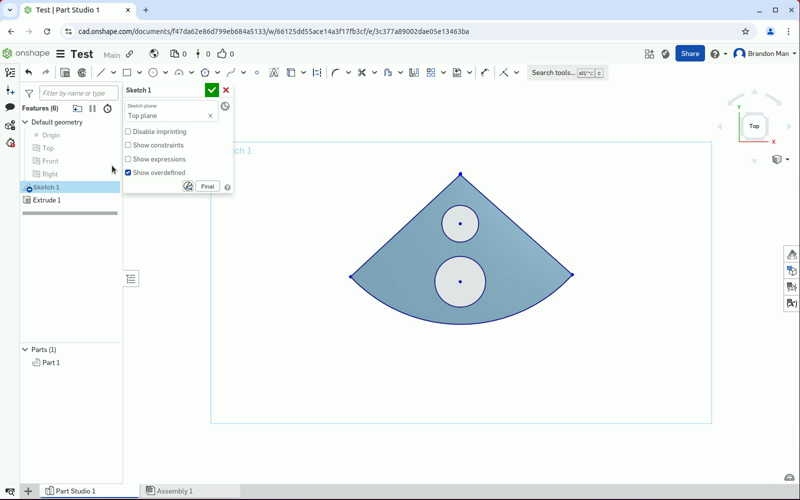
mouse_move(229, 92)
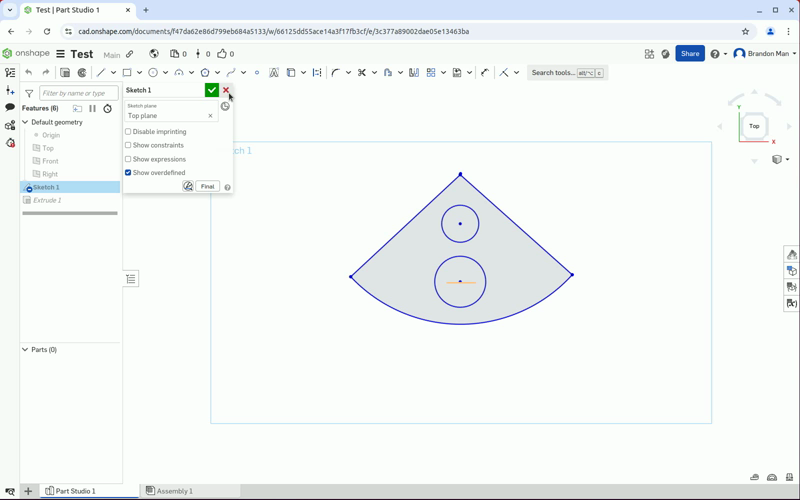
click(229, 92)
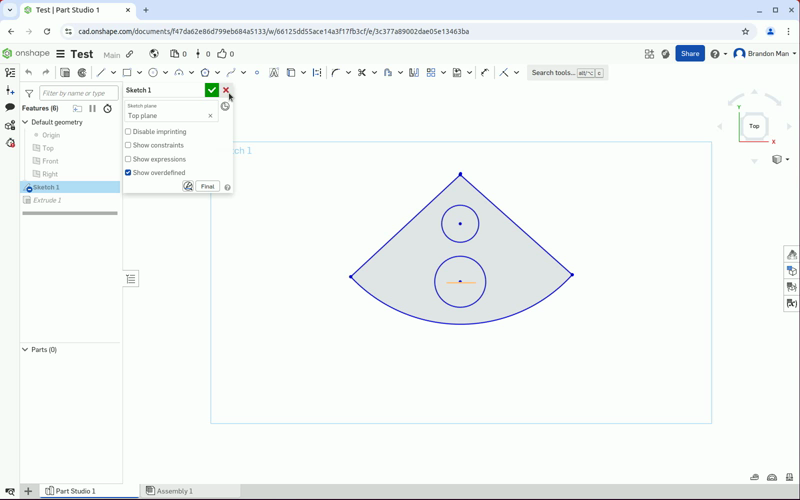
key(shift+s)
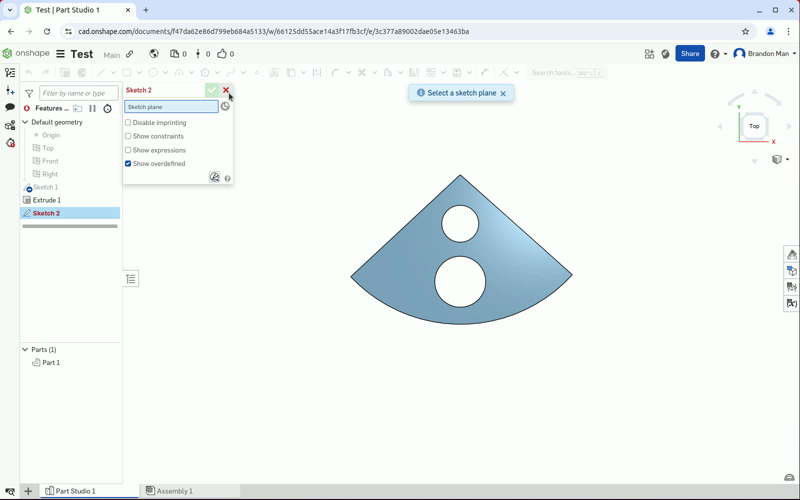
mouse_move(73, 150)
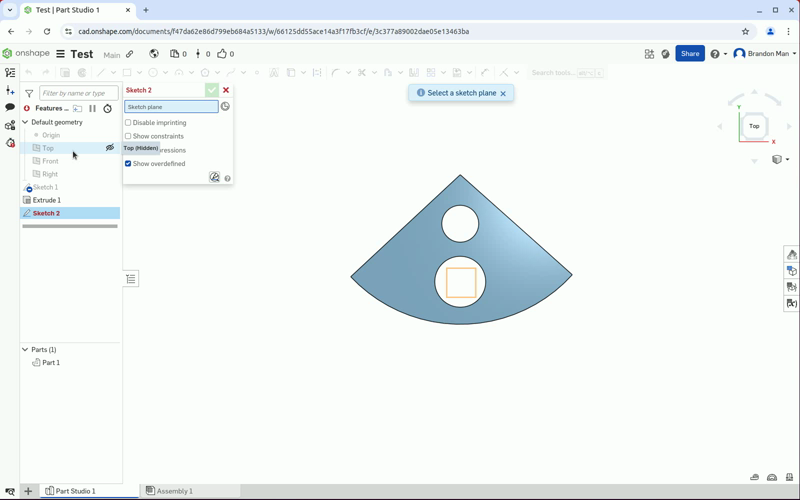
click(73, 150)
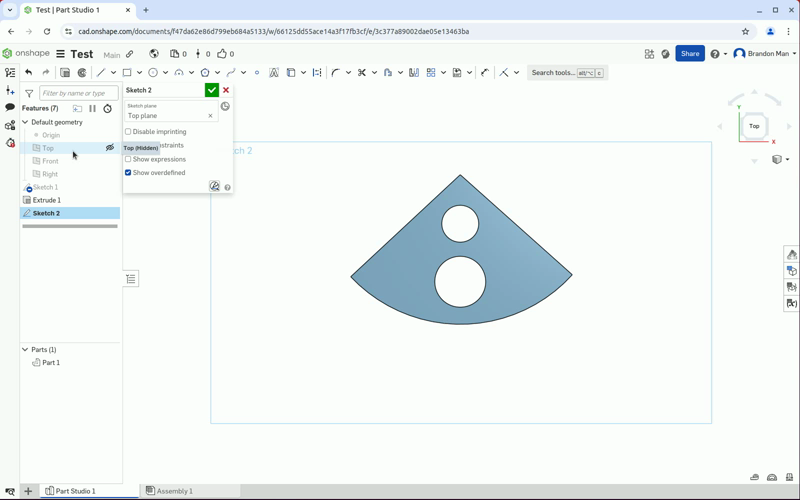
mouse_move(73, 352)
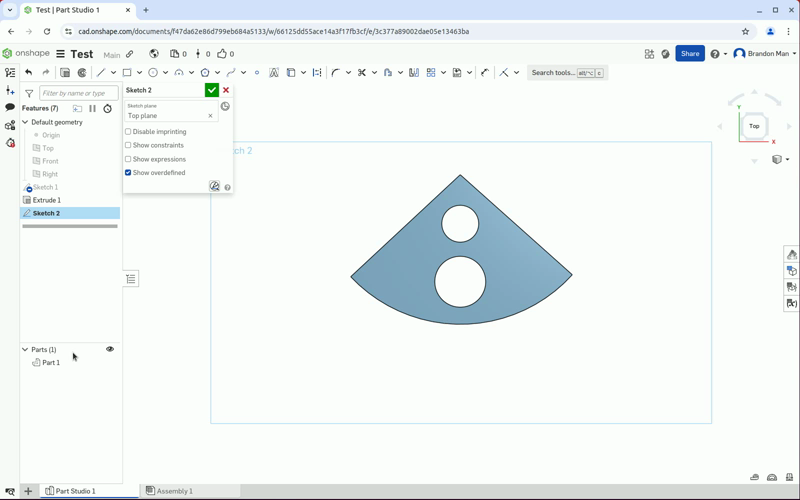
key(y)
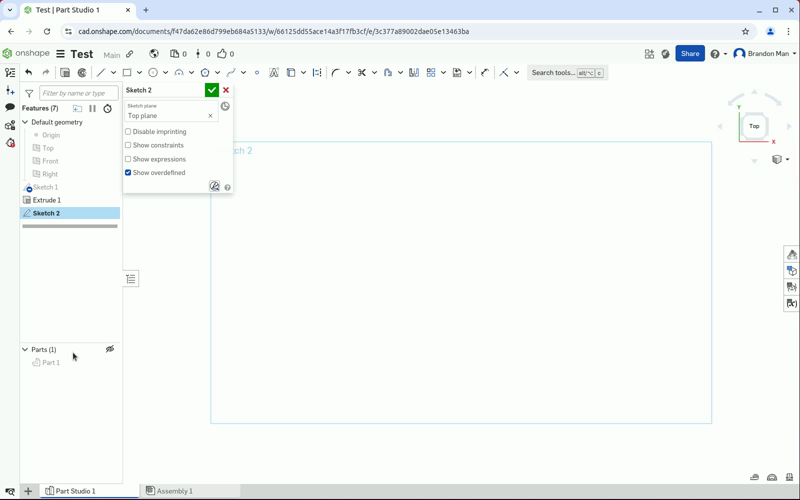
key(c)
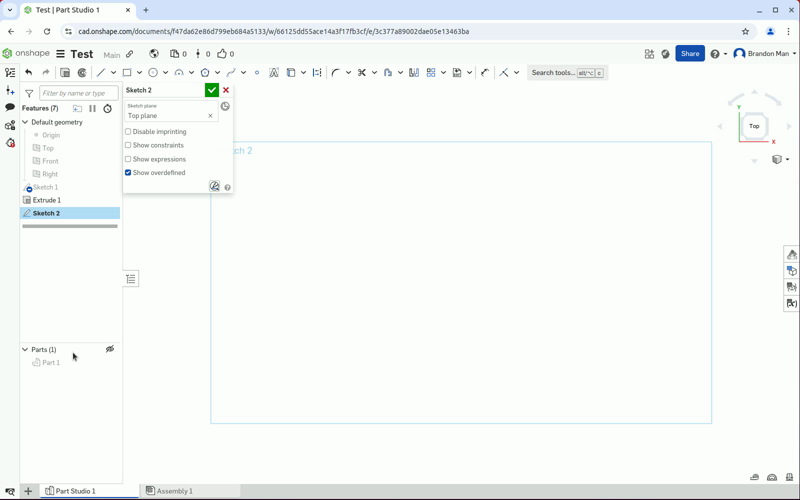
key_down(shift)
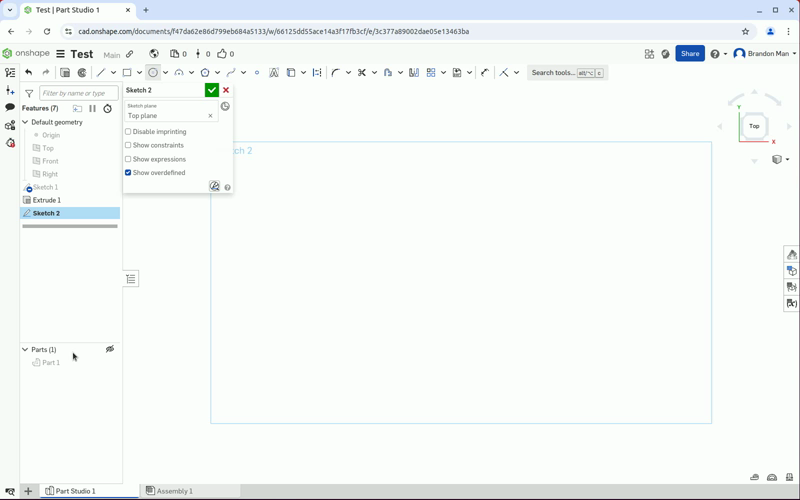
mouse_move(461, 282)
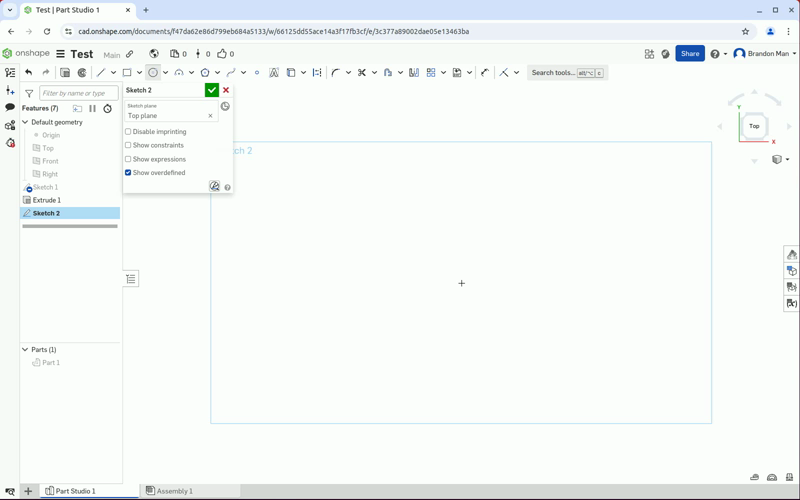
click(461, 282)
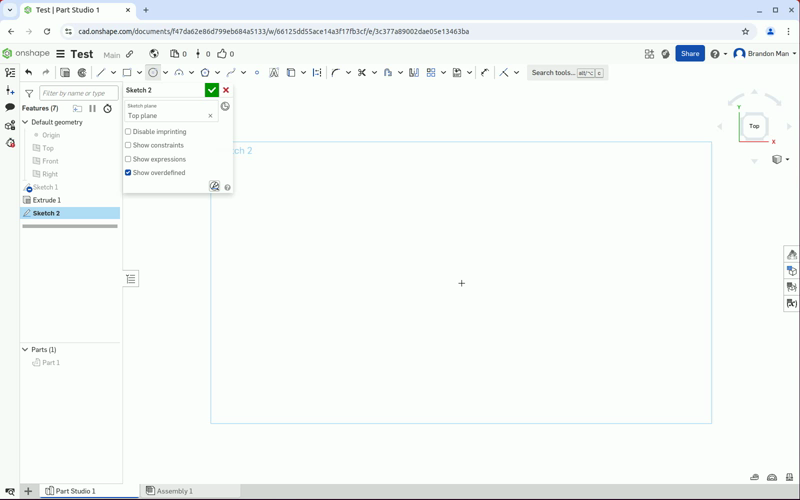
key_up(shift)
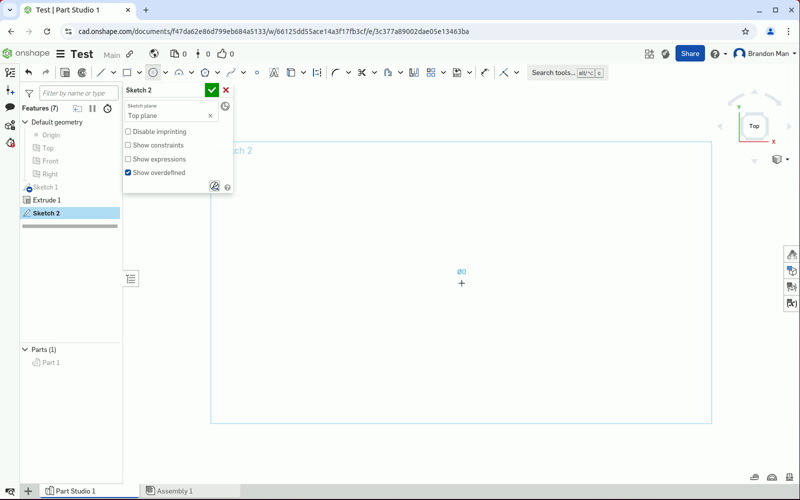
mouse_move(487, 282)
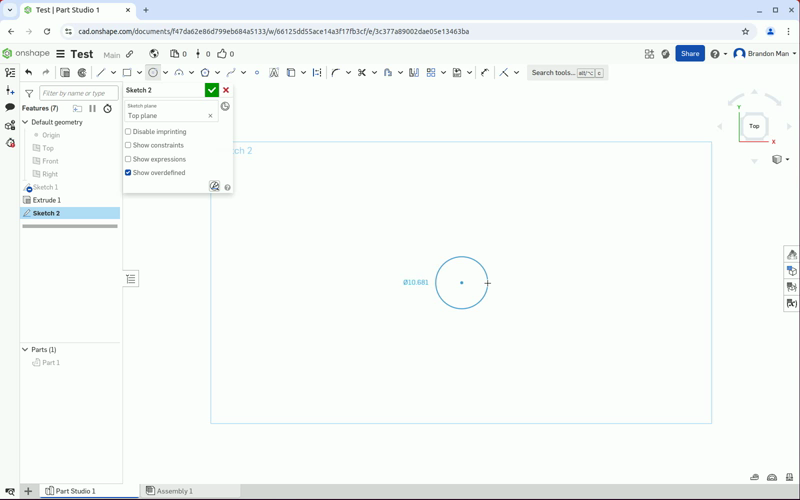
click(487, 282)
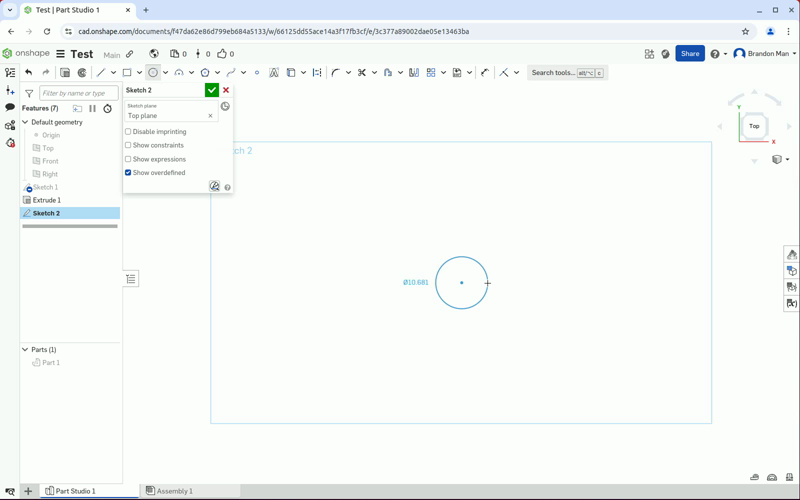
key(esc)
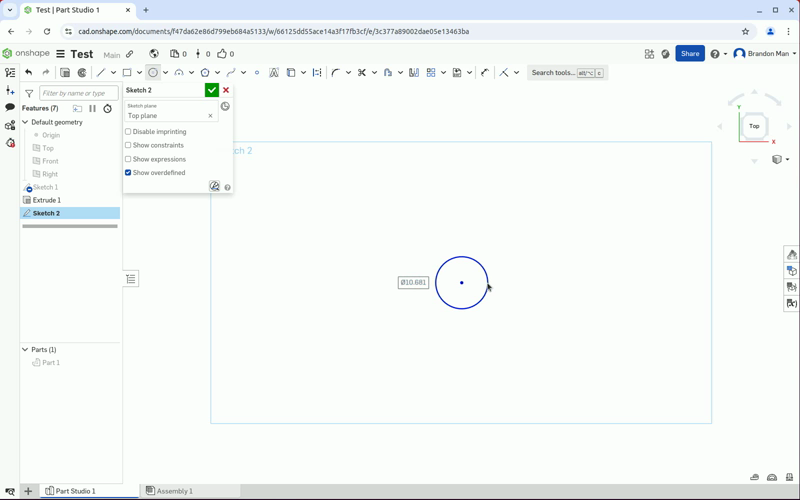
key(c)
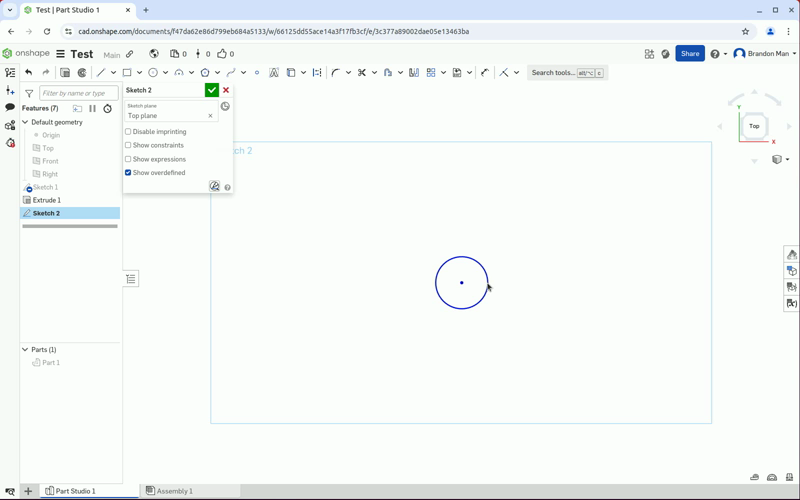
key_down(shift)
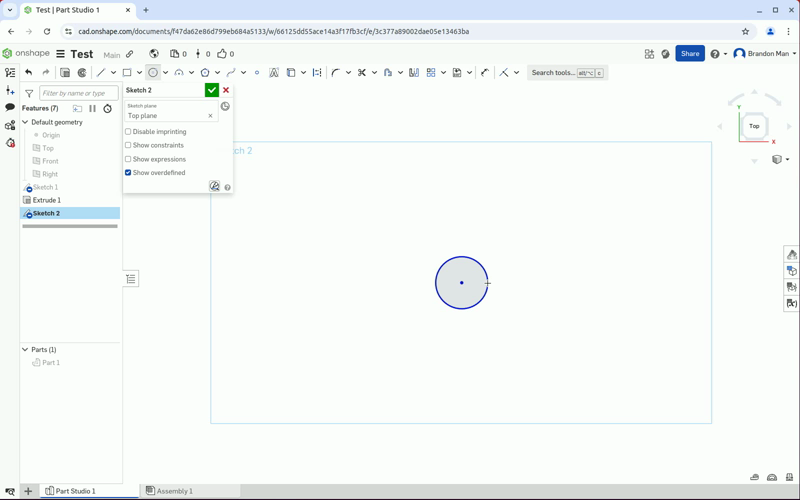
mouse_move(461, 282)
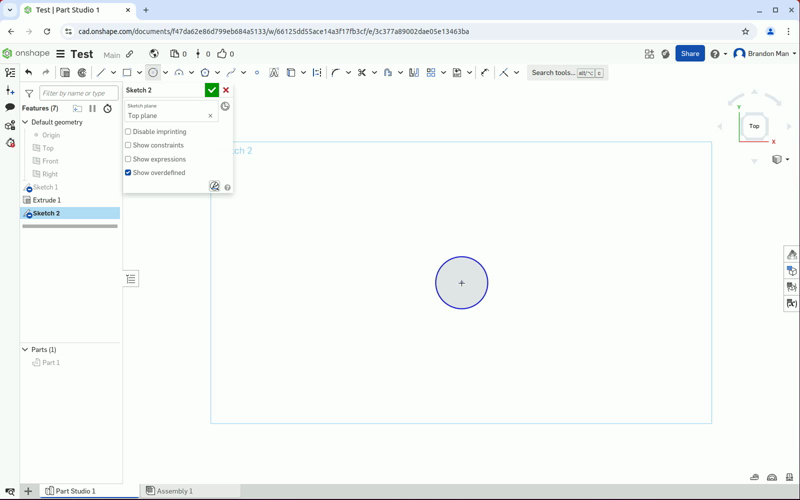
click(461, 282)
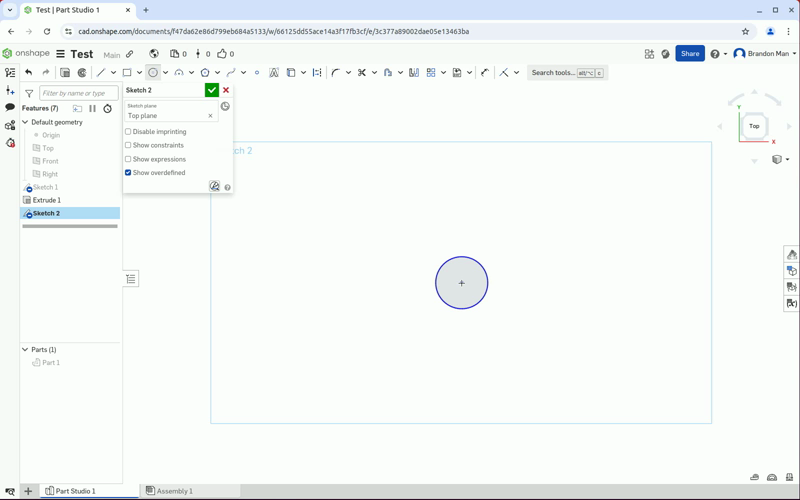
key_up(shift)
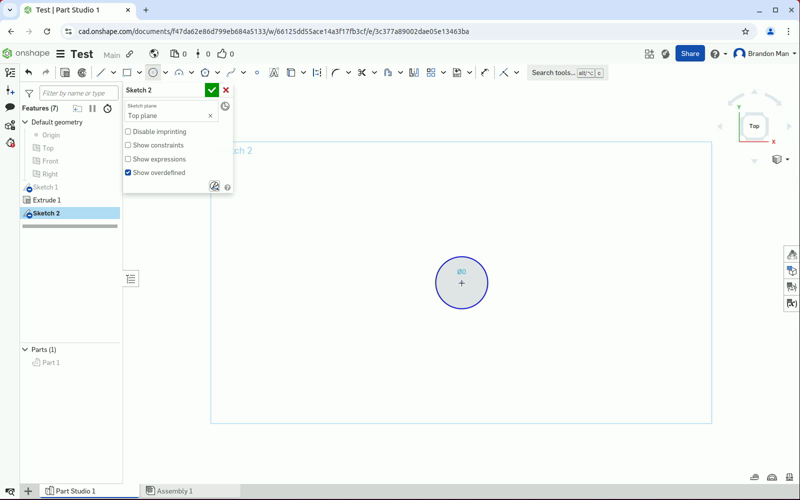
mouse_move(485, 282)
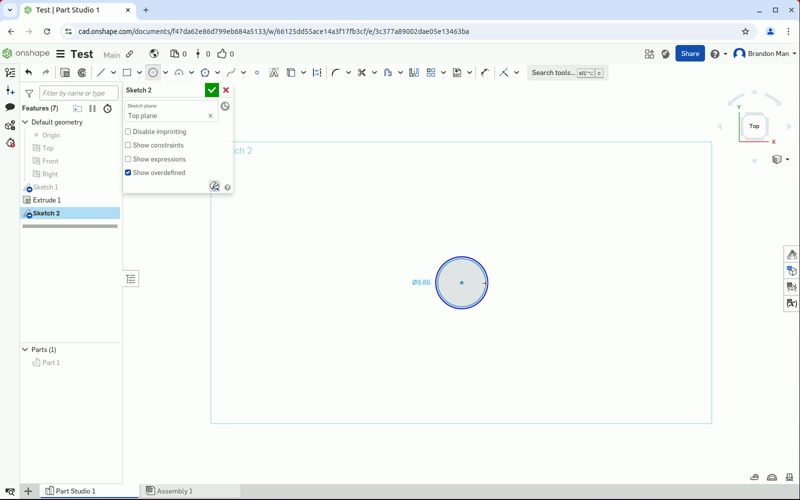
scroll(6)
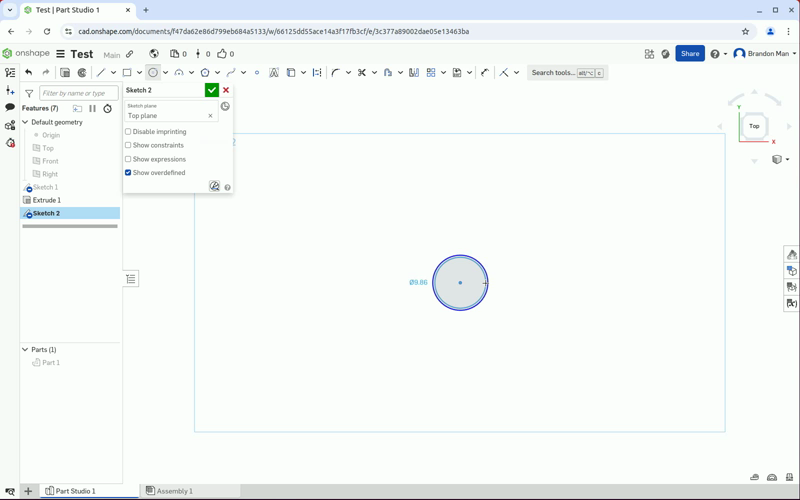
scroll(6)
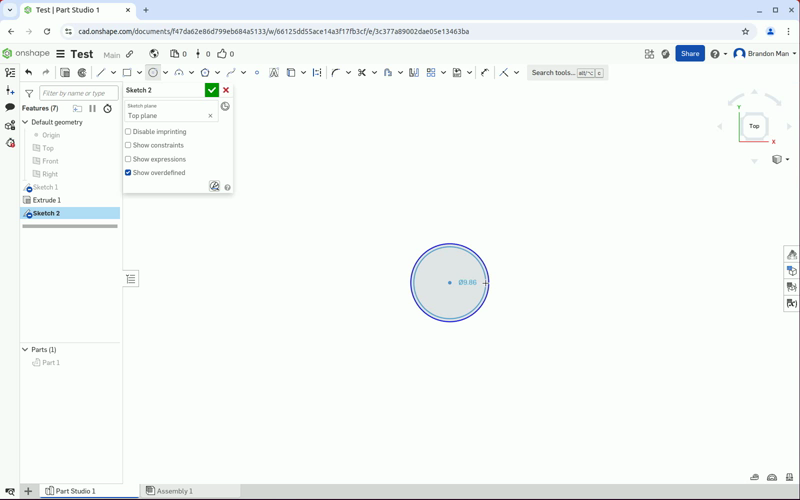
scroll(6)
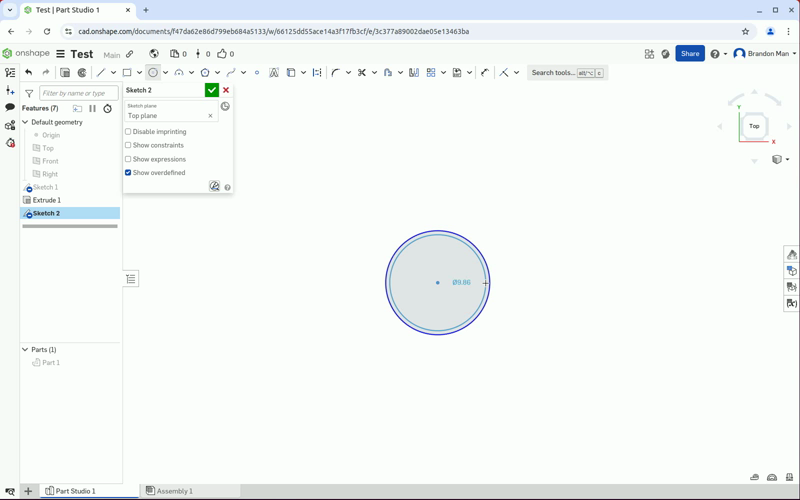
scroll(6)
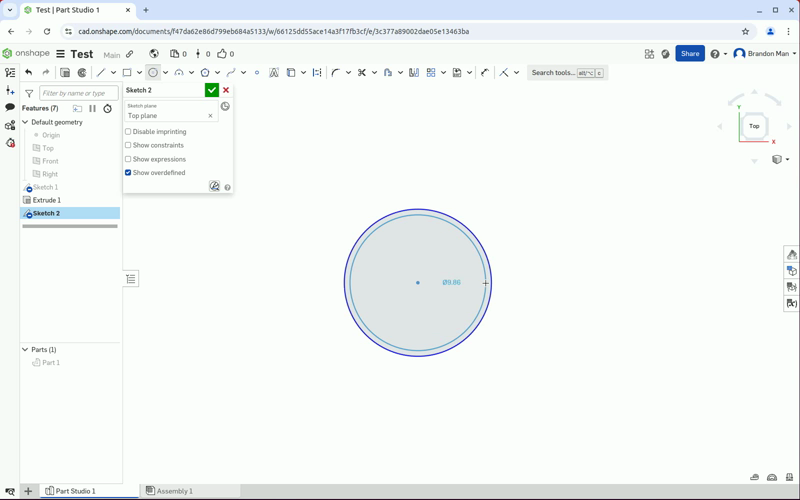
scroll(6)
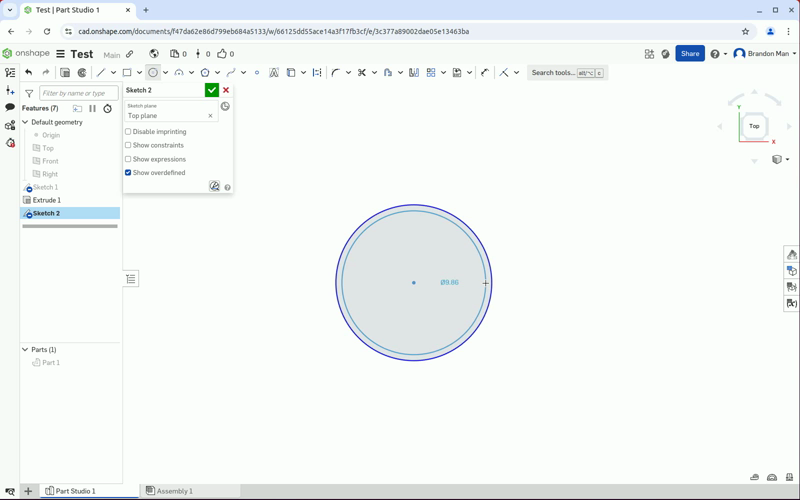
scroll(6)
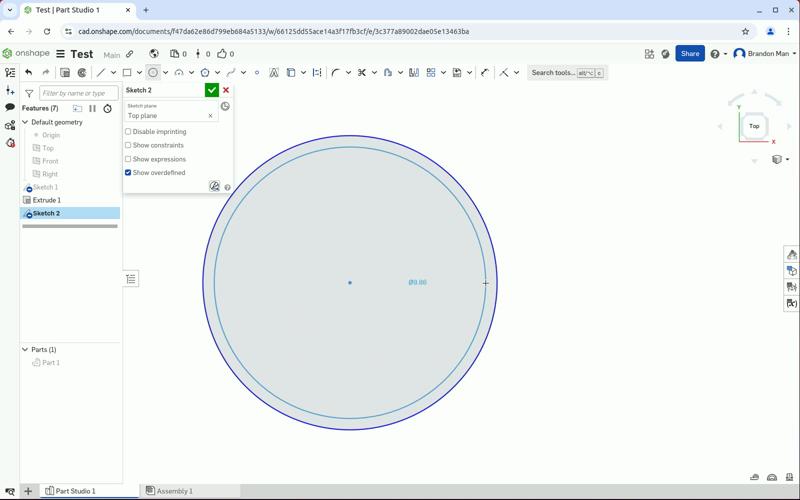
scroll(6)
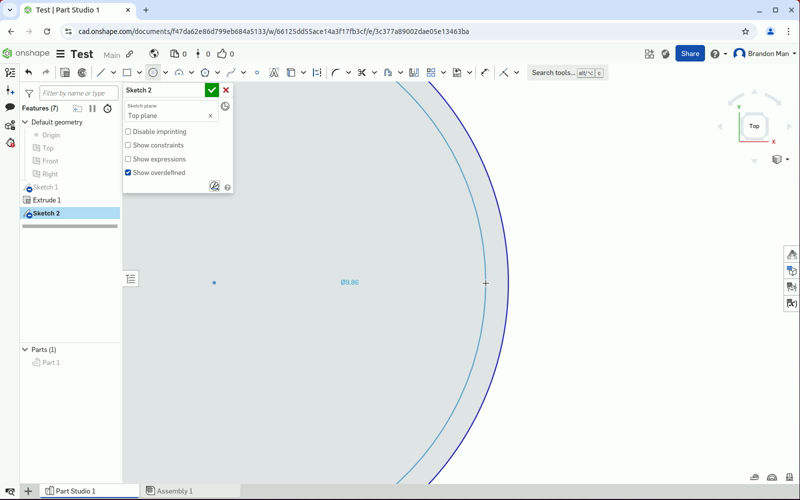
click(485, 282)
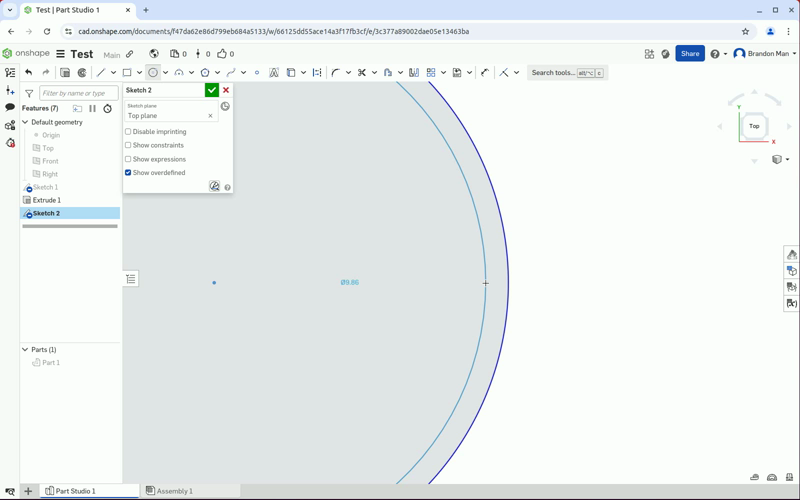
scroll(-6)
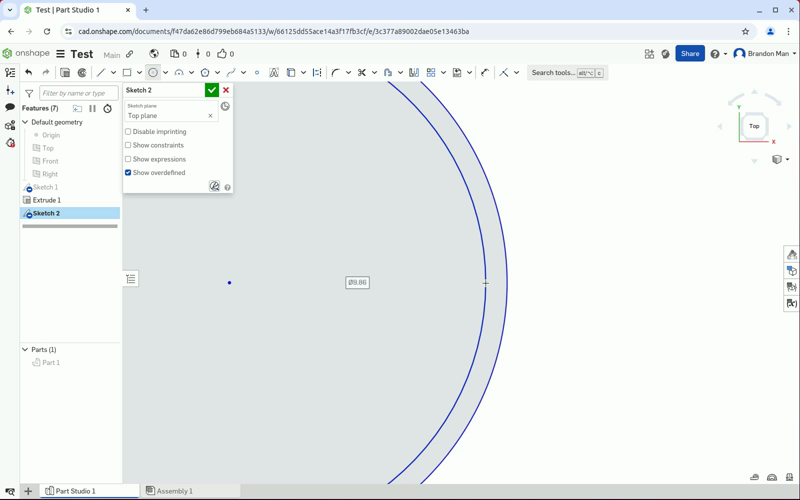
scroll(-6)
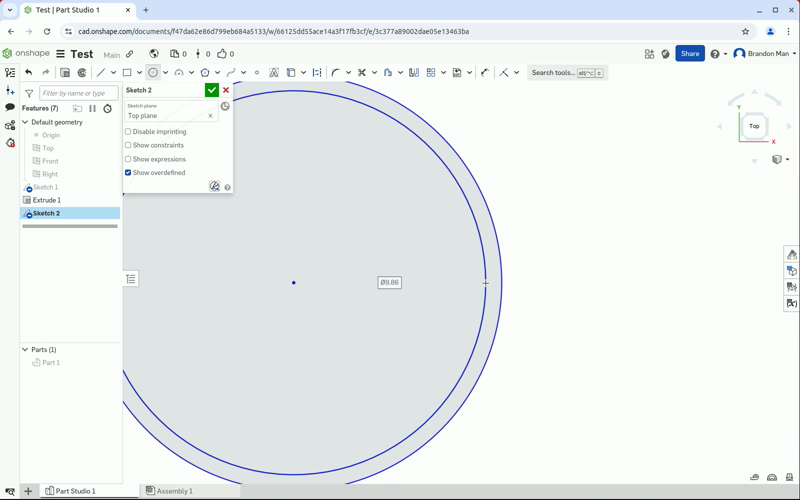
scroll(-6)
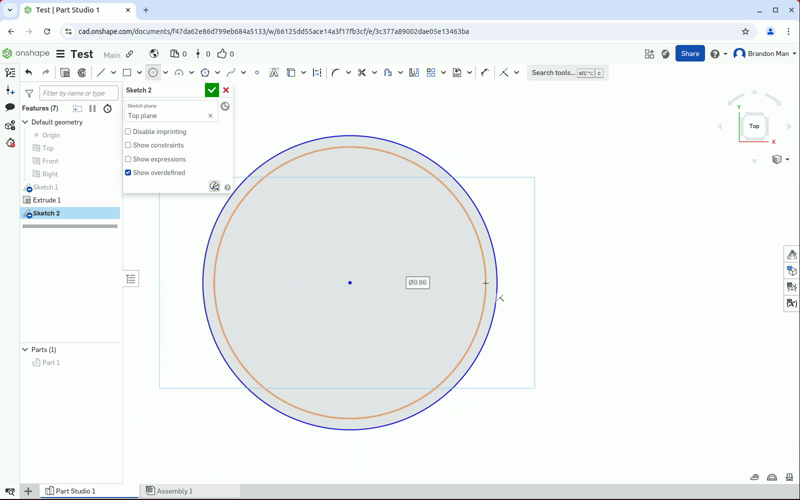
scroll(-6)
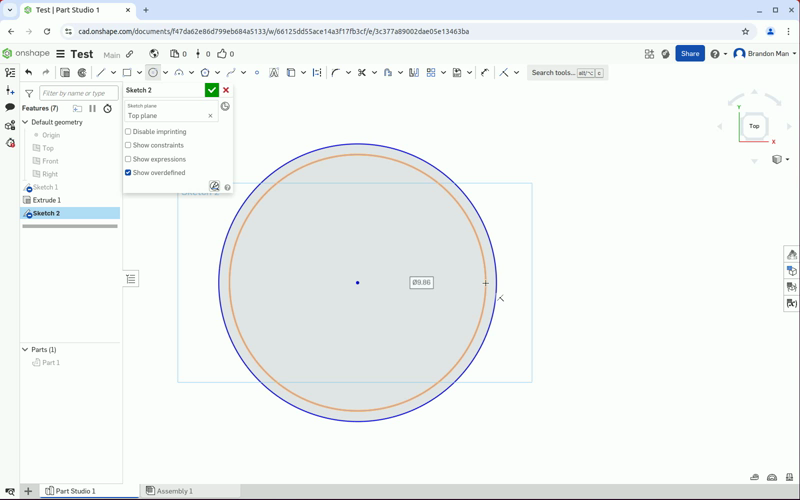
scroll(-6)
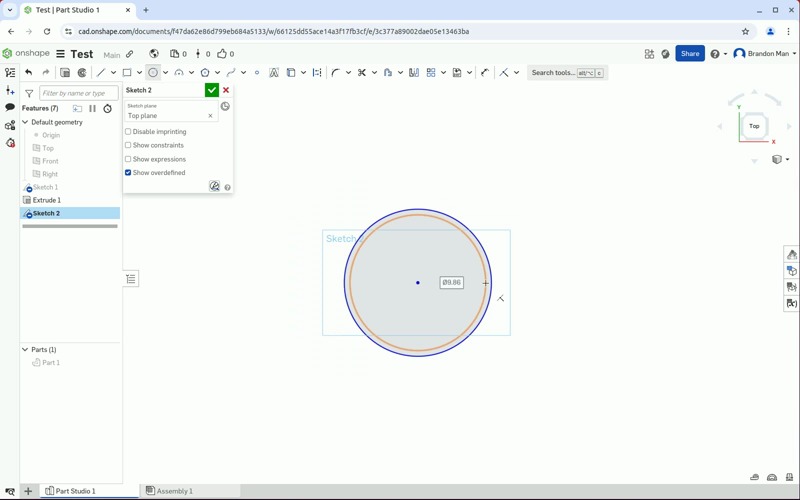
scroll(-6)
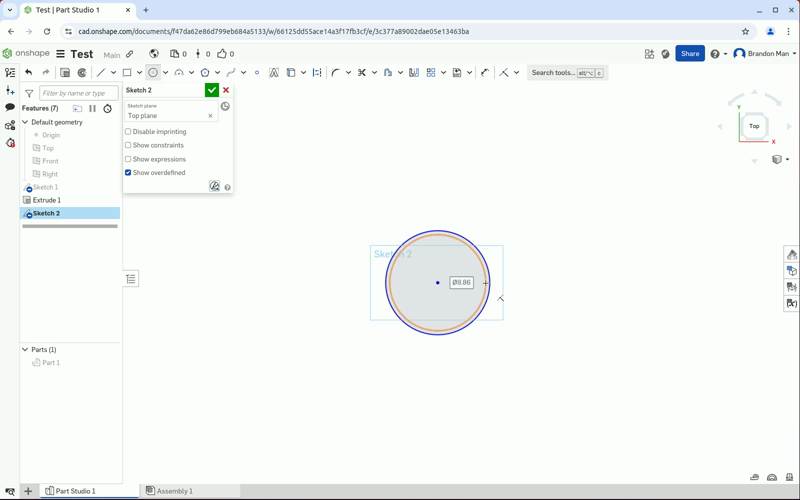
scroll(-6)
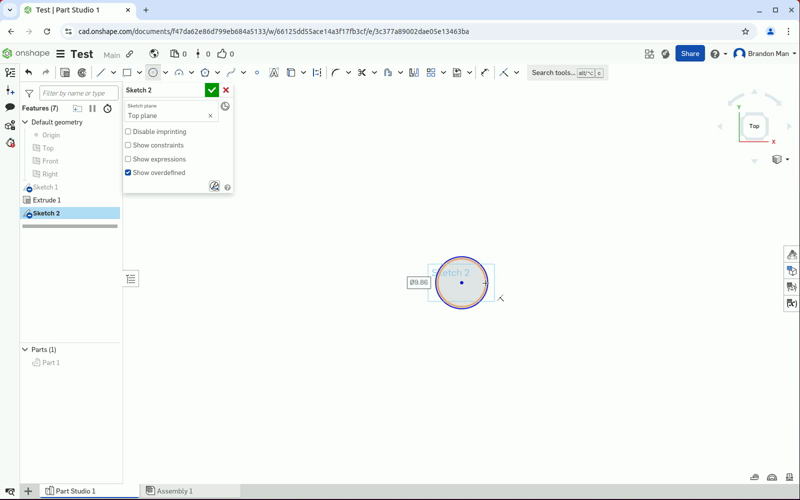
key(esc)
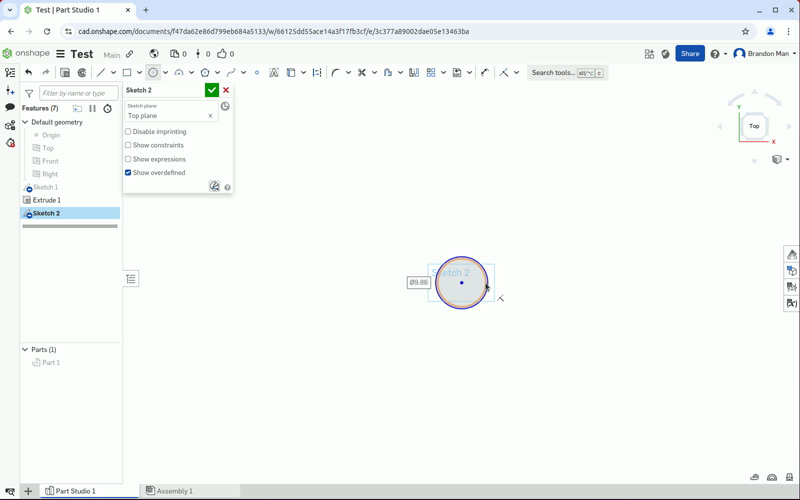
mouse_move(450, 261)
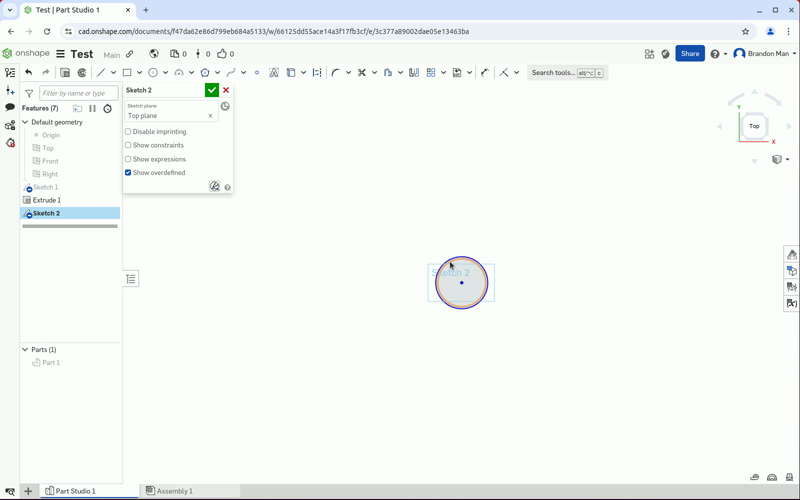
scroll(6)
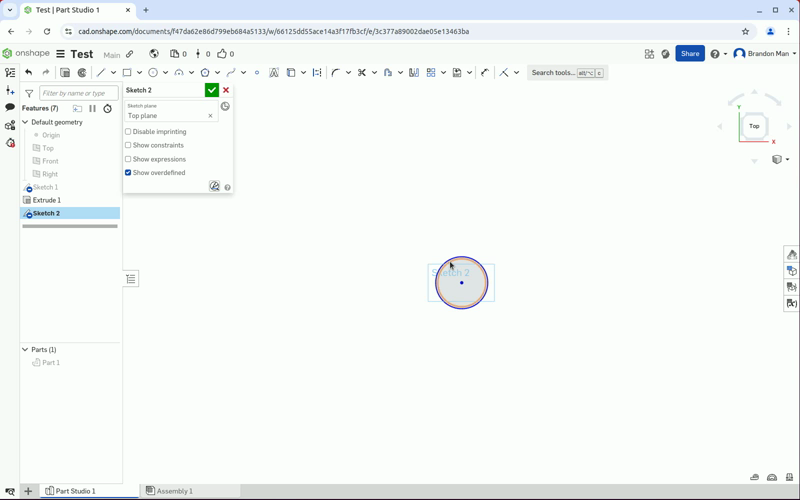
scroll(6)
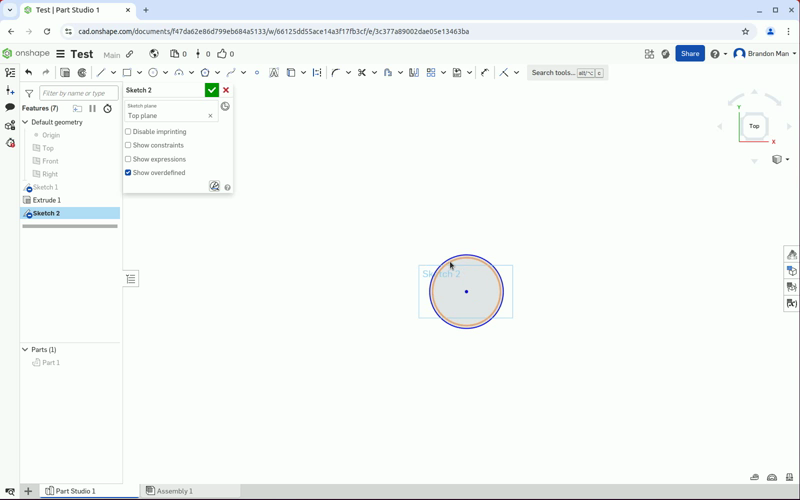
scroll(6)
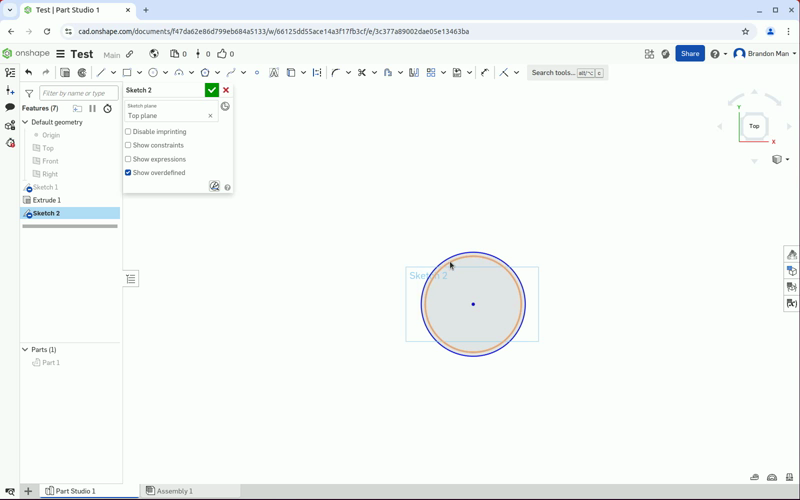
scroll(6)
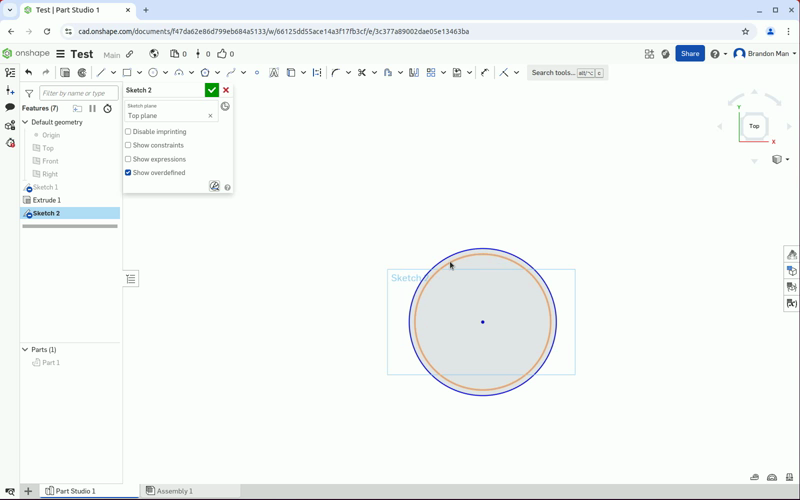
scroll(6)
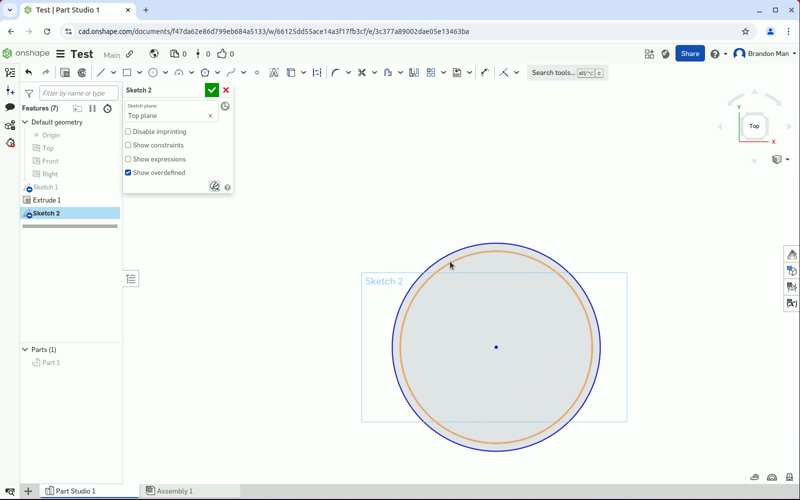
scroll(6)
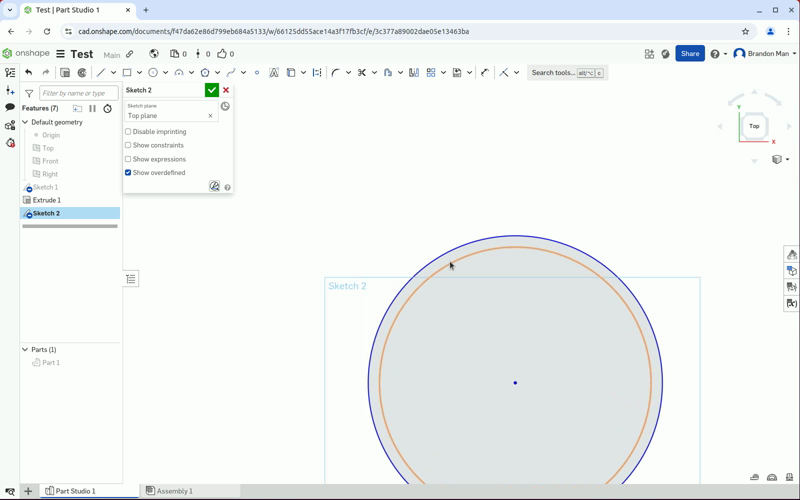
scroll(6)
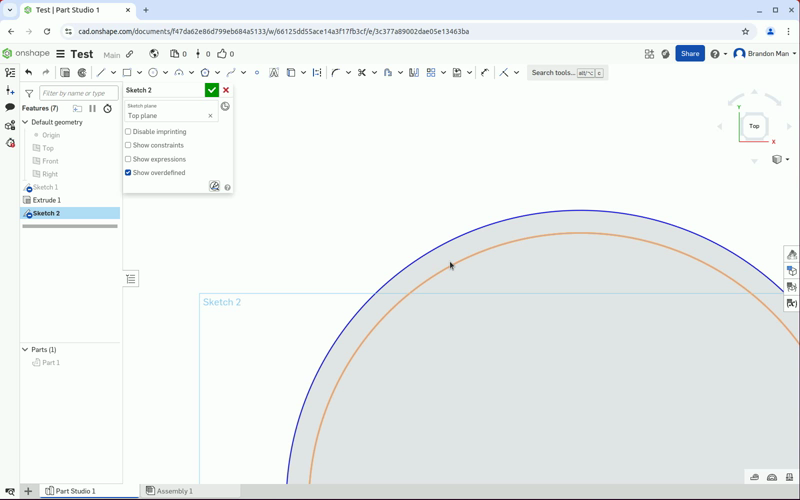
click(450, 261)
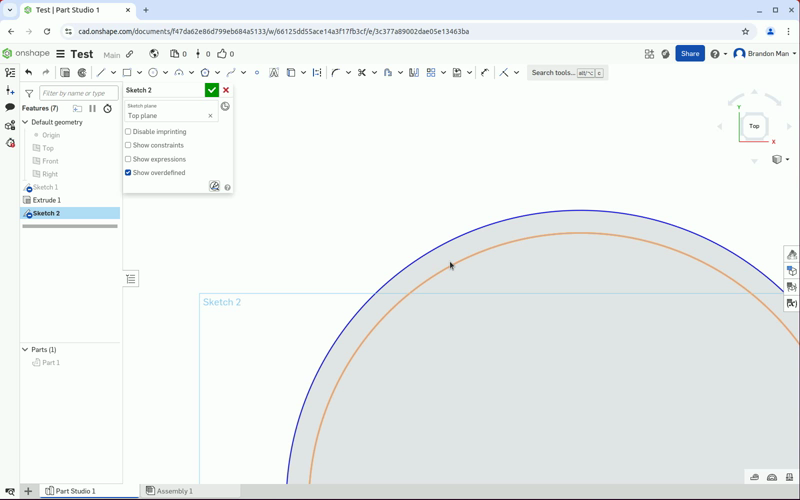
scroll(-6)
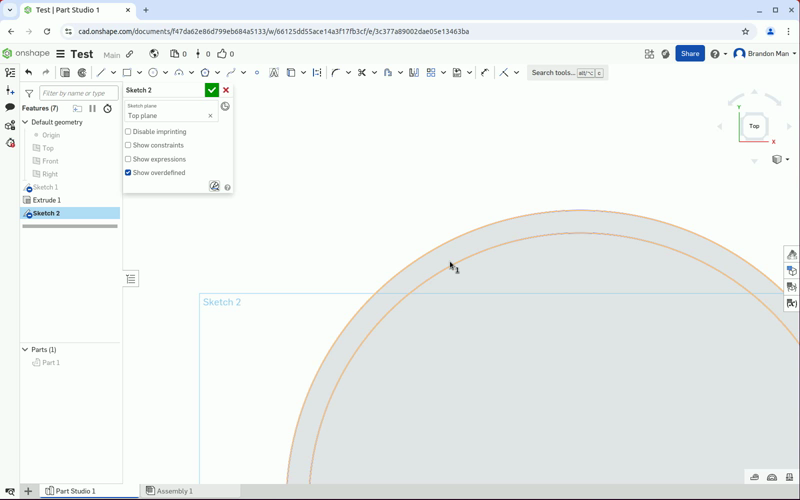
scroll(-6)
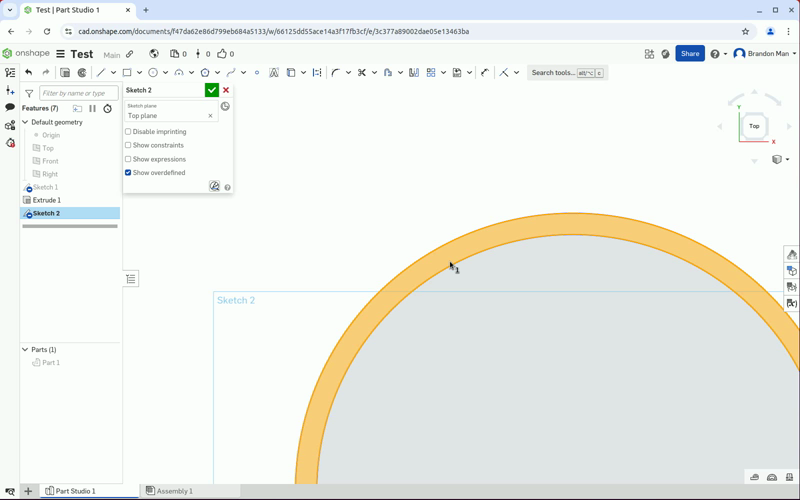
scroll(-6)
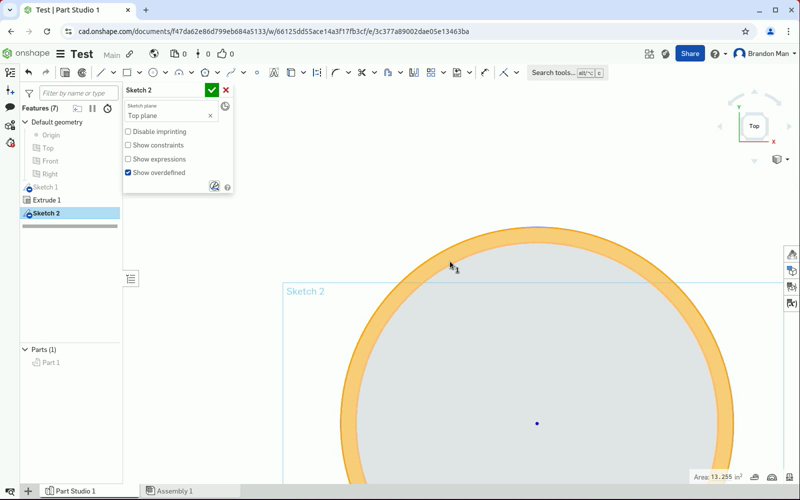
scroll(-6)
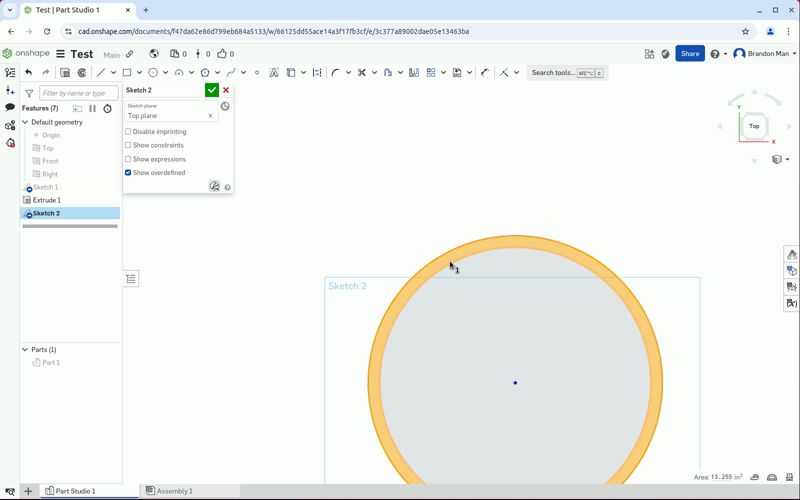
scroll(-6)
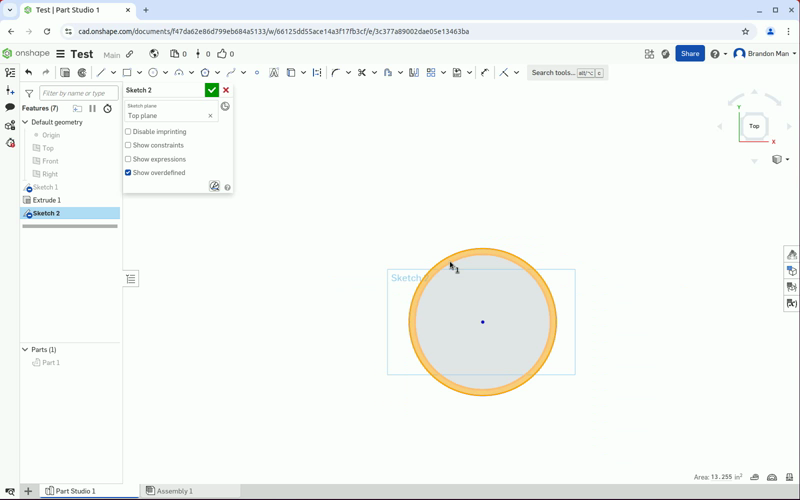
scroll(-6)
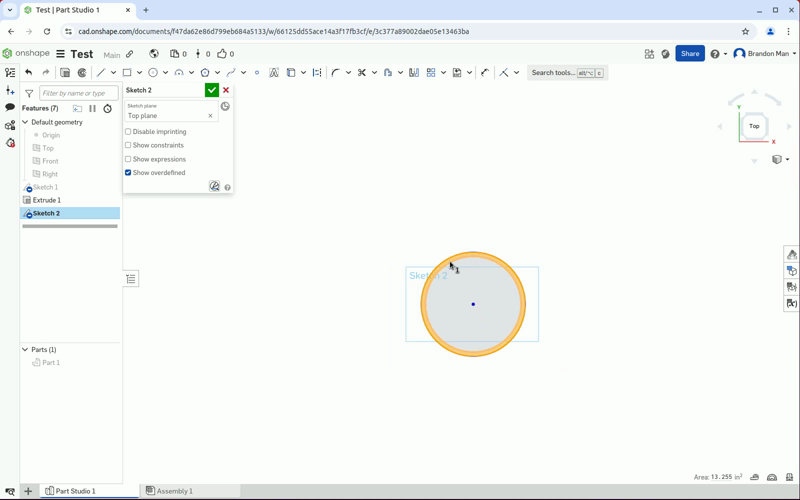
scroll(-6)
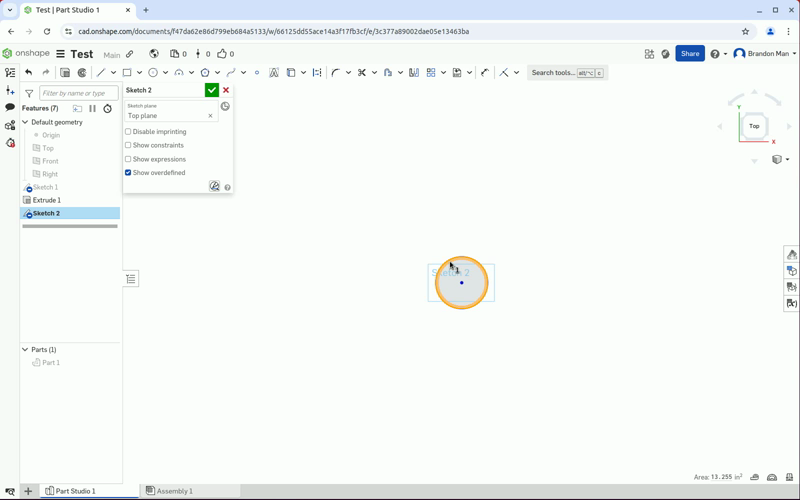
mouse_move(73, 352)
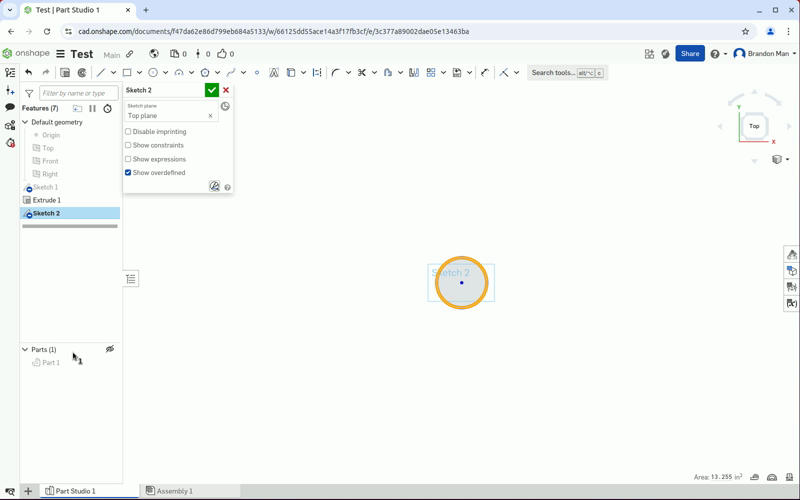
key(shift+y)
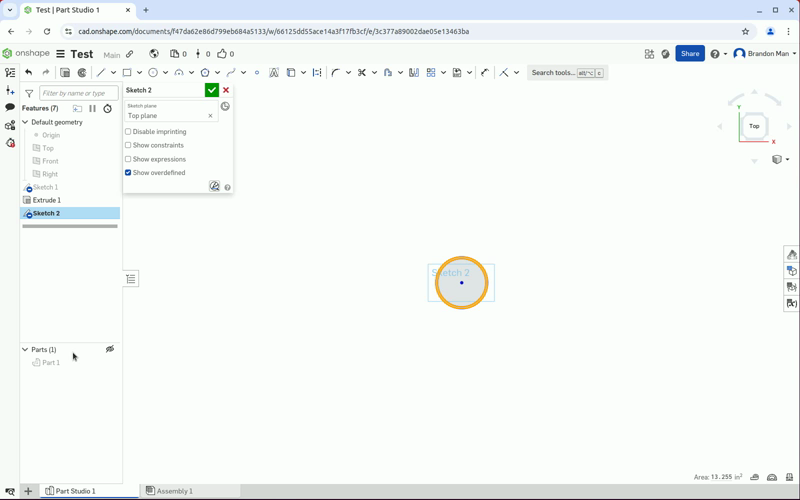
key(shift+e)
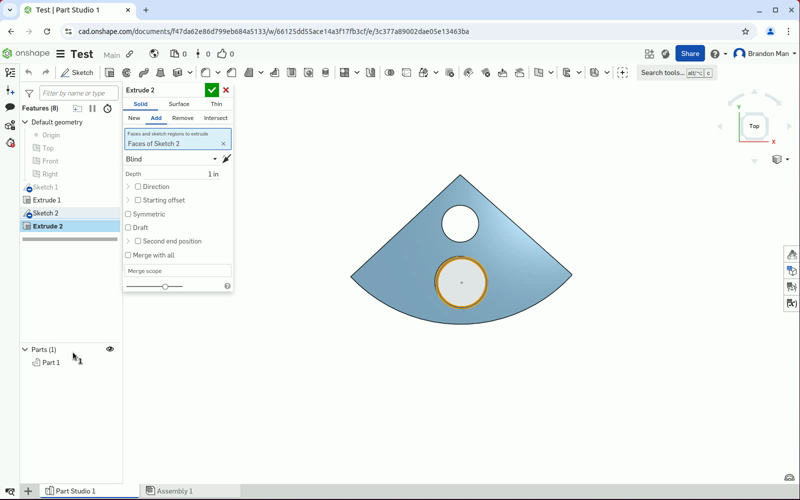
mouse_move(143, 106)
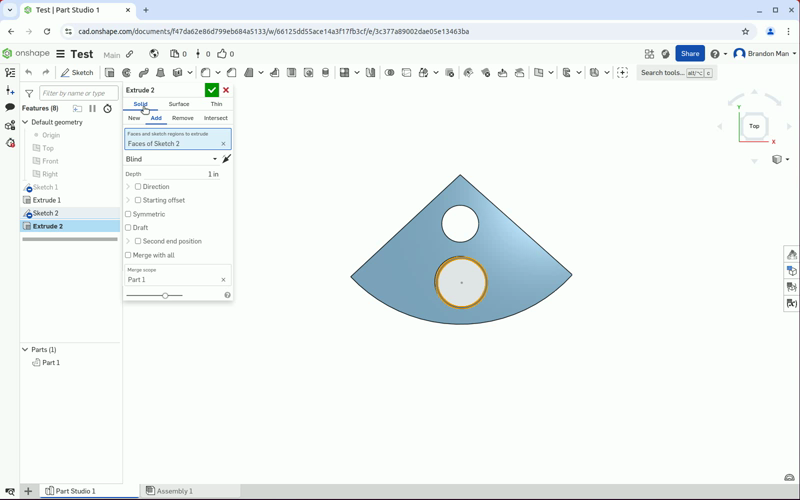
click(143, 106)
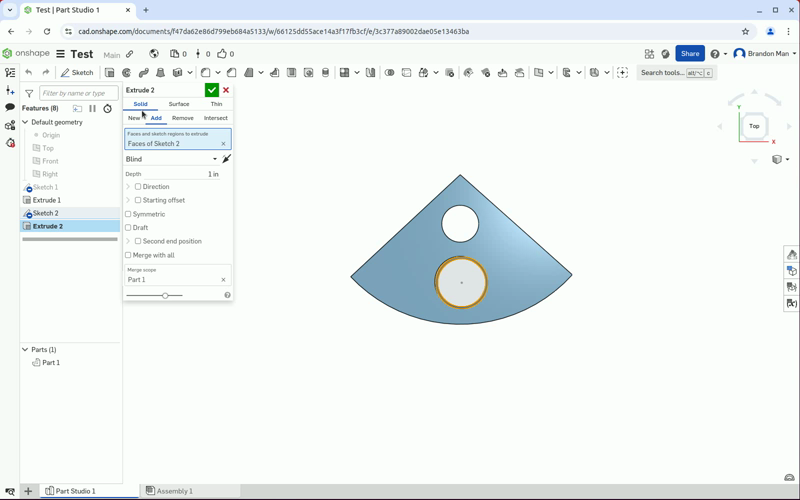
mouse_move(137, 120)
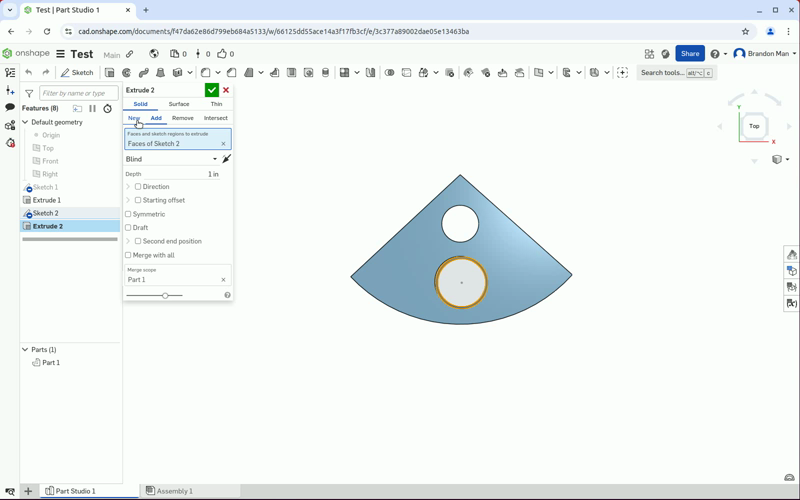
click(137, 120)
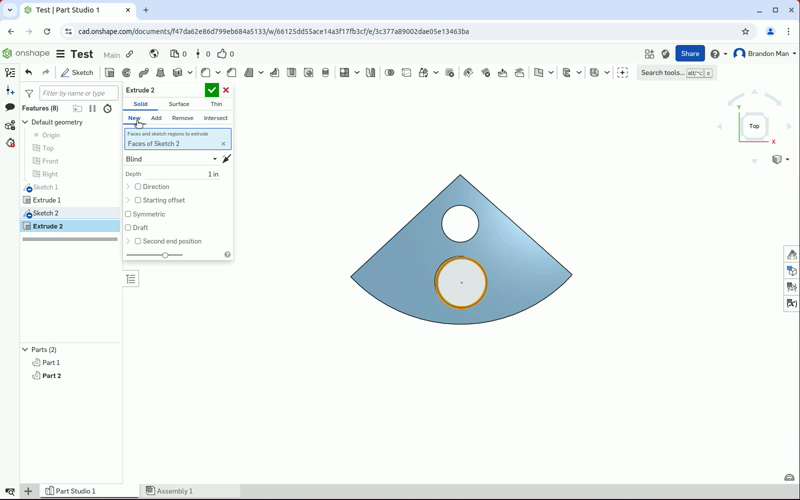
key(tab, 4)
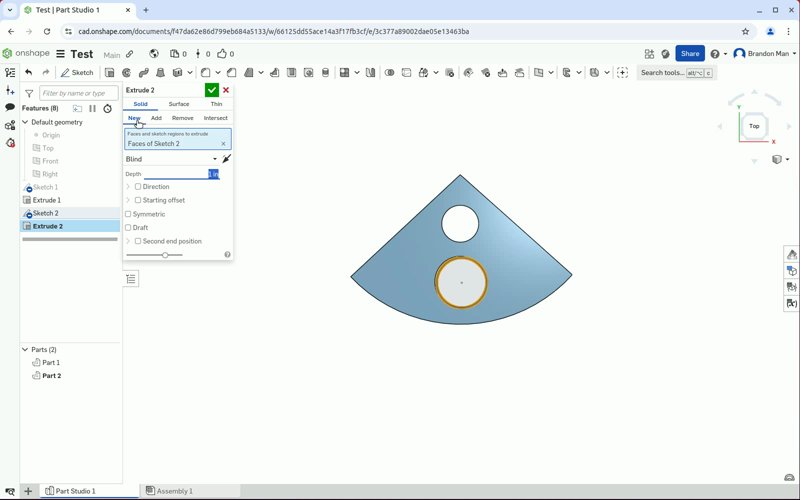
text(0.241)
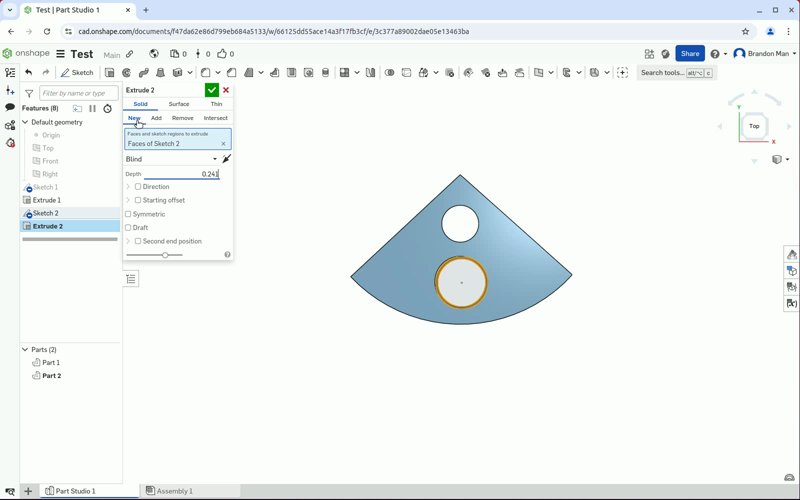
key(enter)
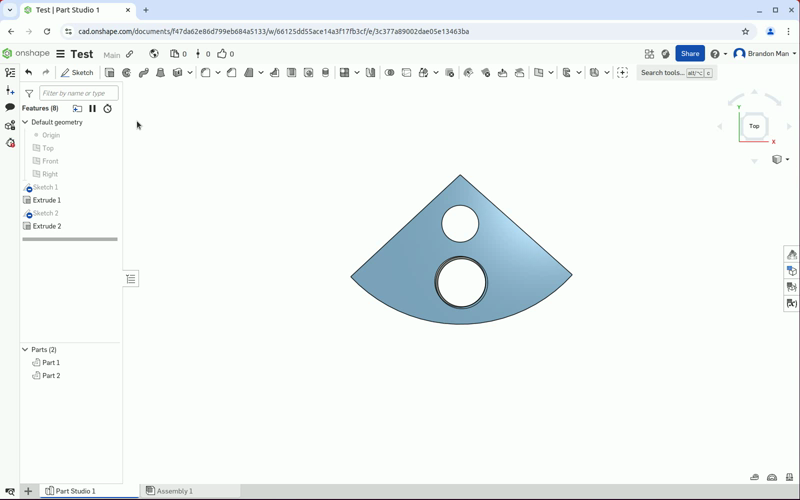
key(shift+h)
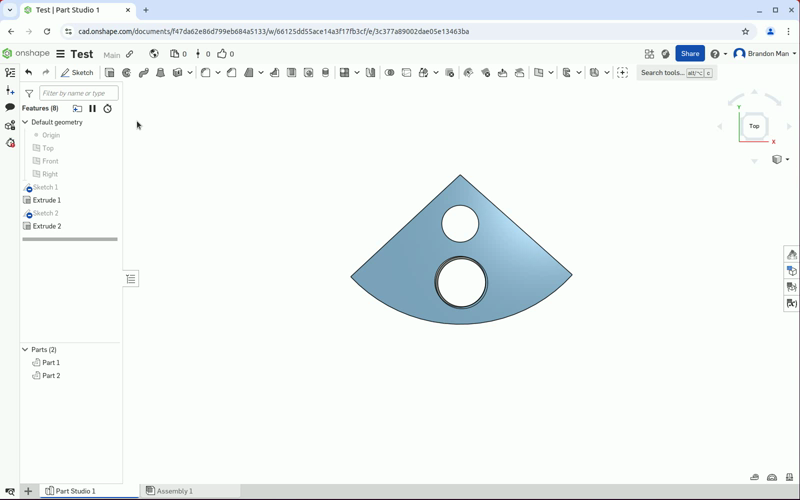
key(shift+h)
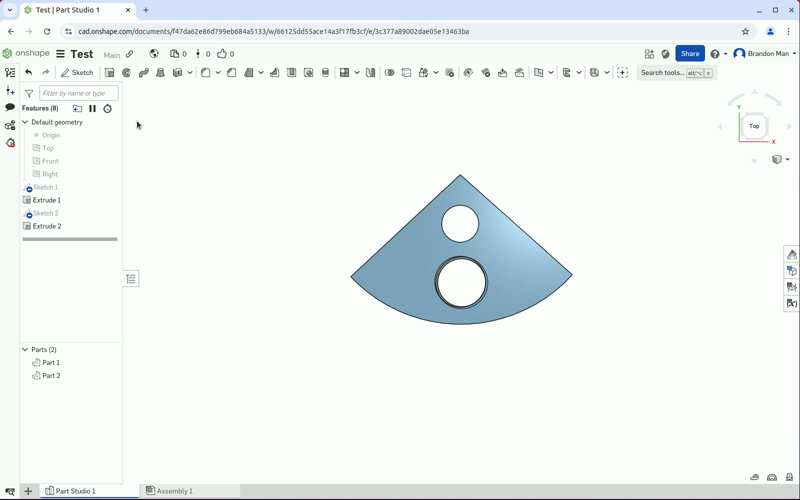
mouse_move(73, 189)
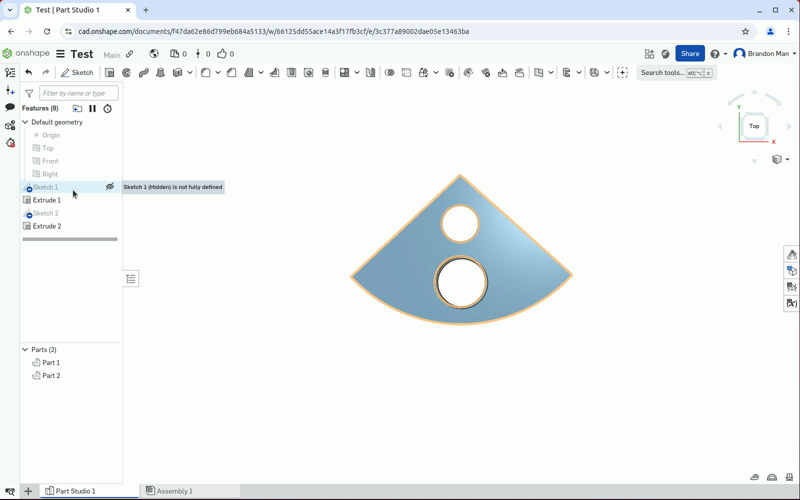
click(73, 189)
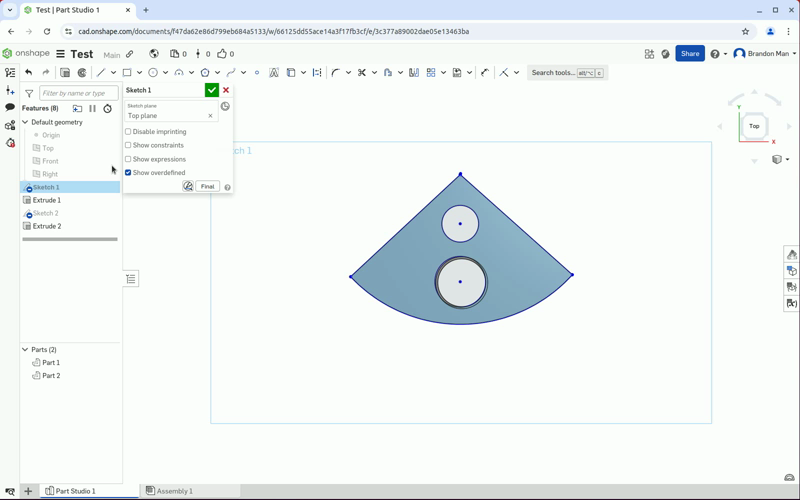
mouse_move(229, 92)
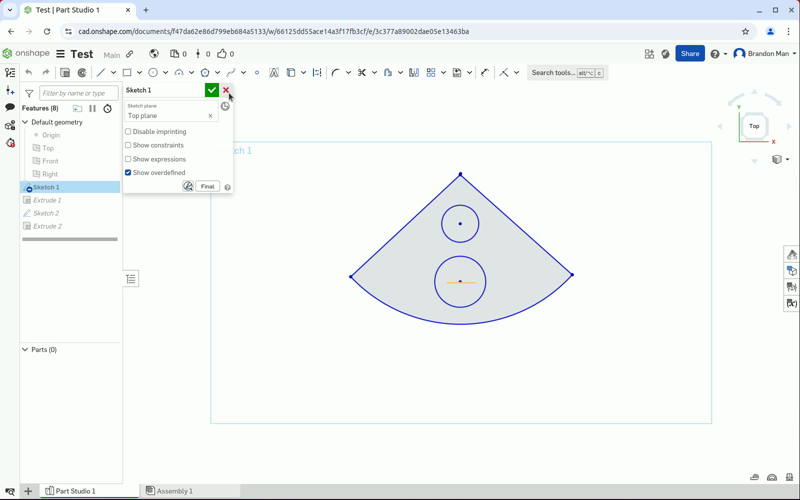
click(229, 92)
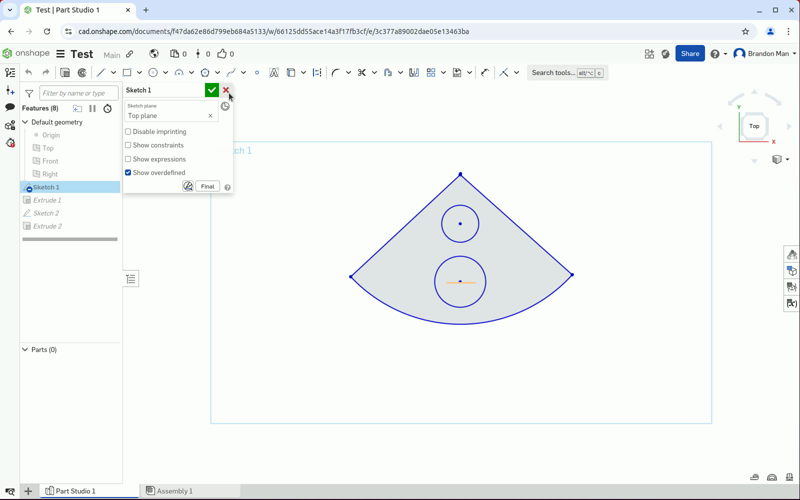
key(shift+s)
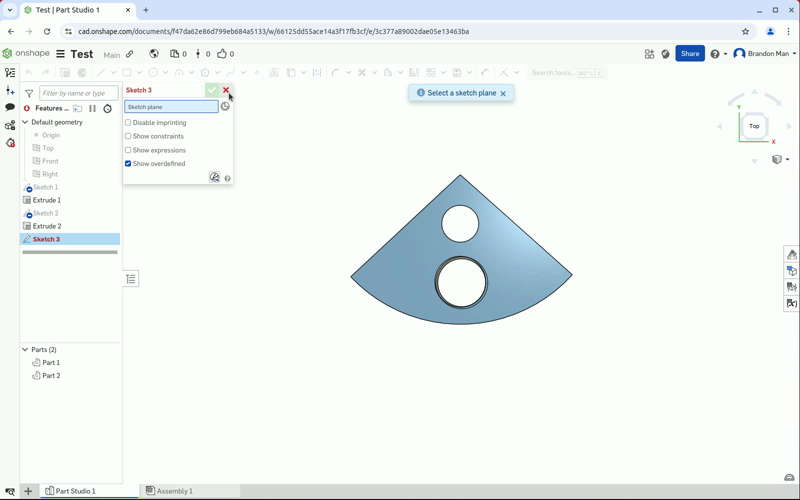
mouse_move(73, 150)
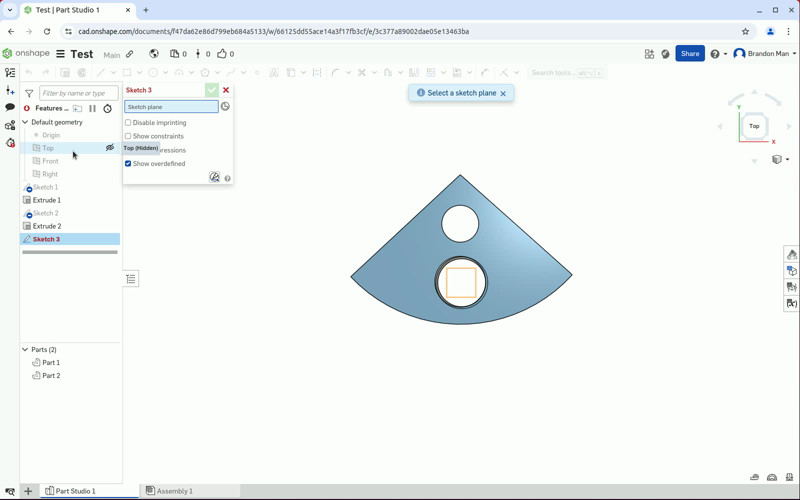
click(73, 150)
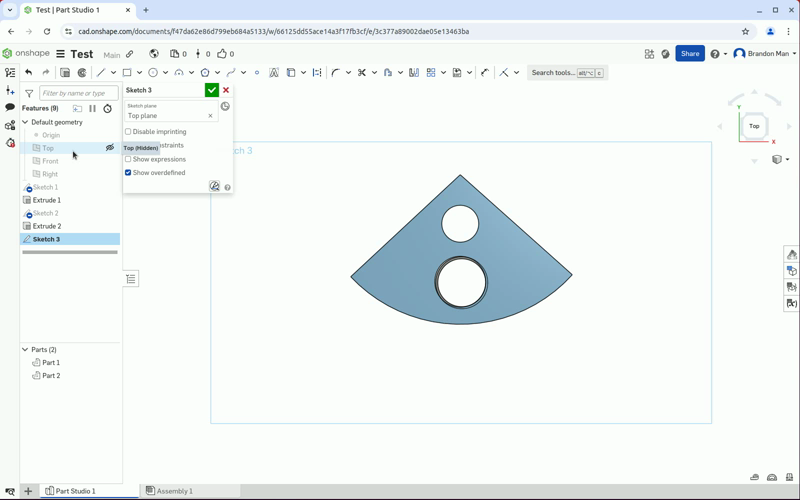
mouse_move(73, 352)
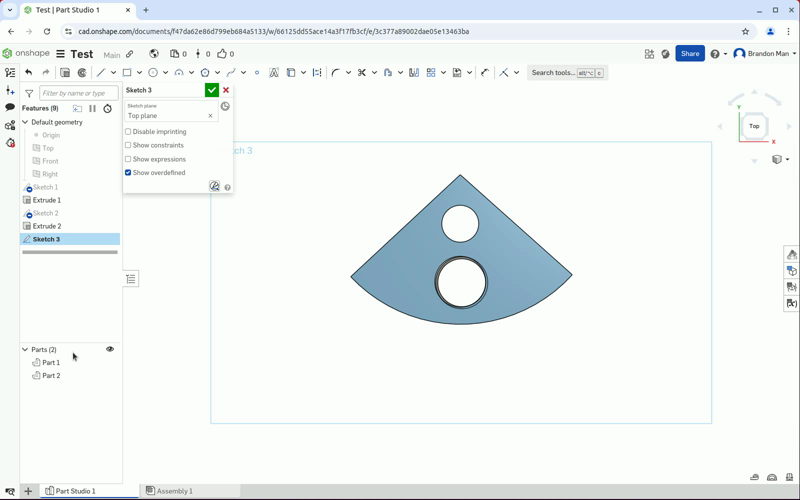
key(y)
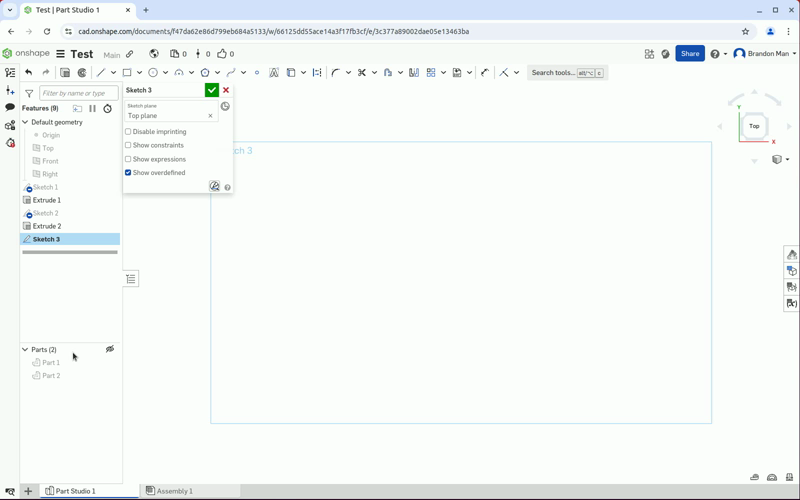
key(c)
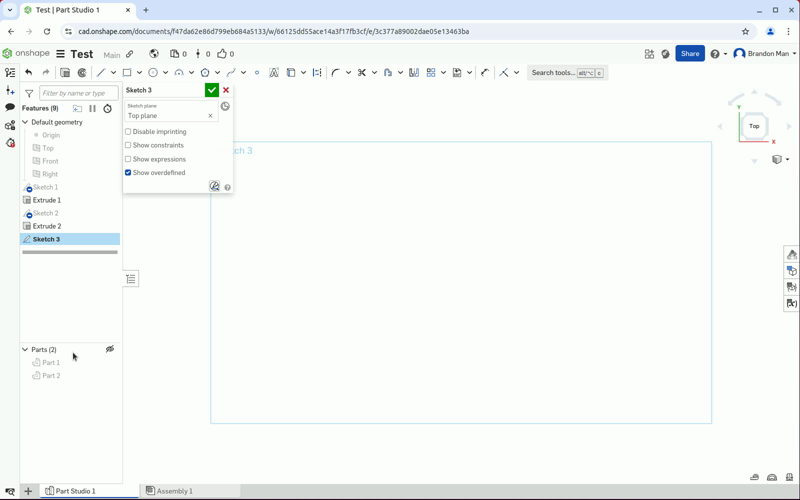
key_down(shift)
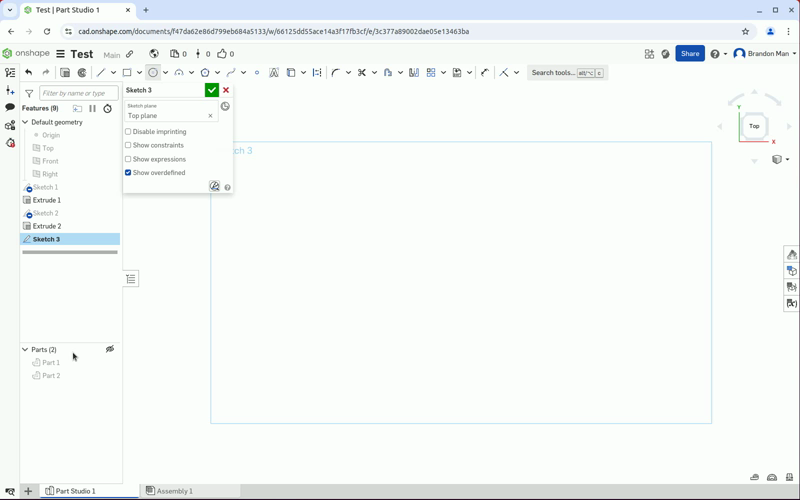
mouse_move(461, 224)
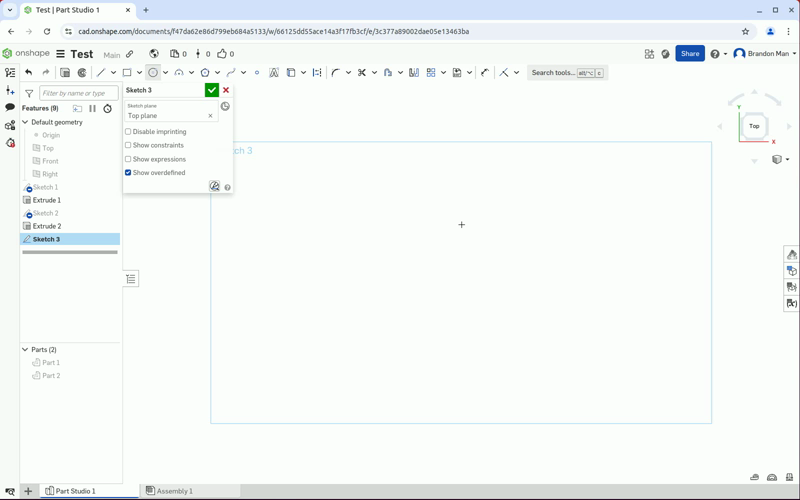
click(461, 224)
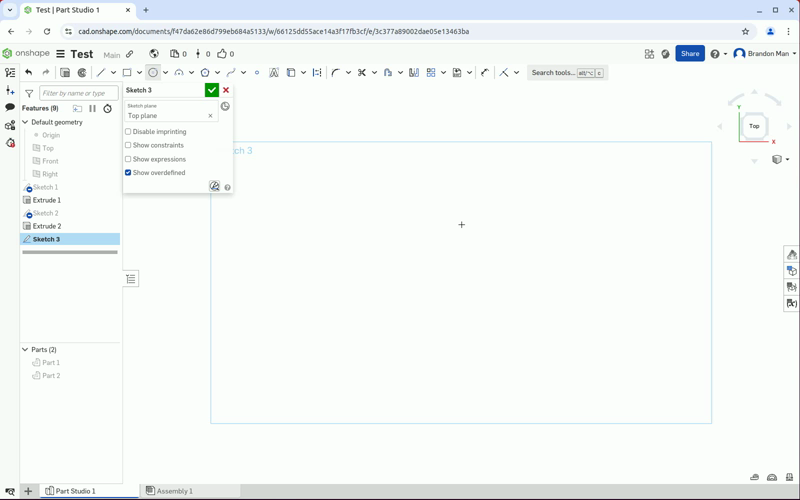
key_up(shift)
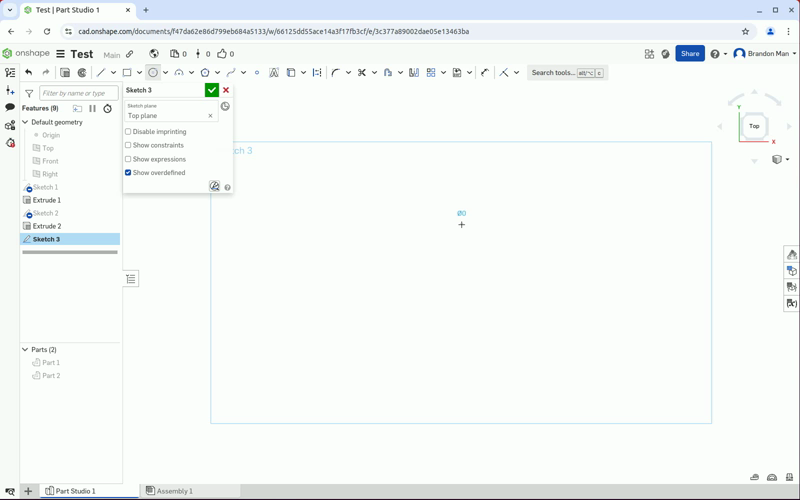
mouse_move(481, 224)
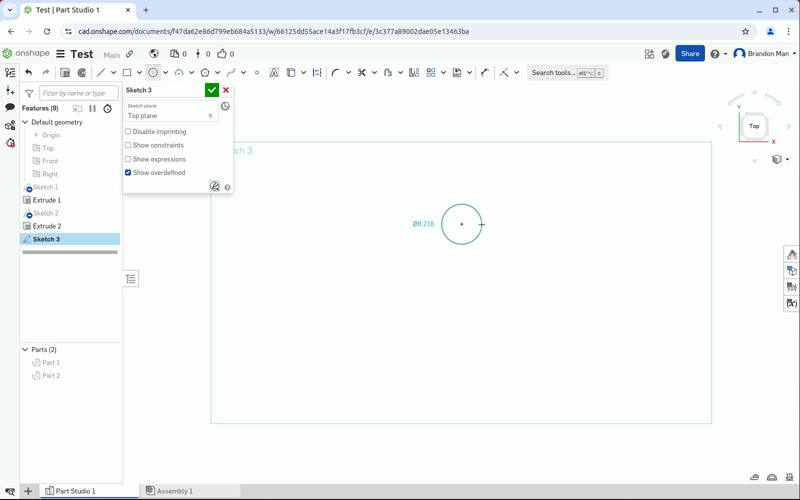
click(481, 224)
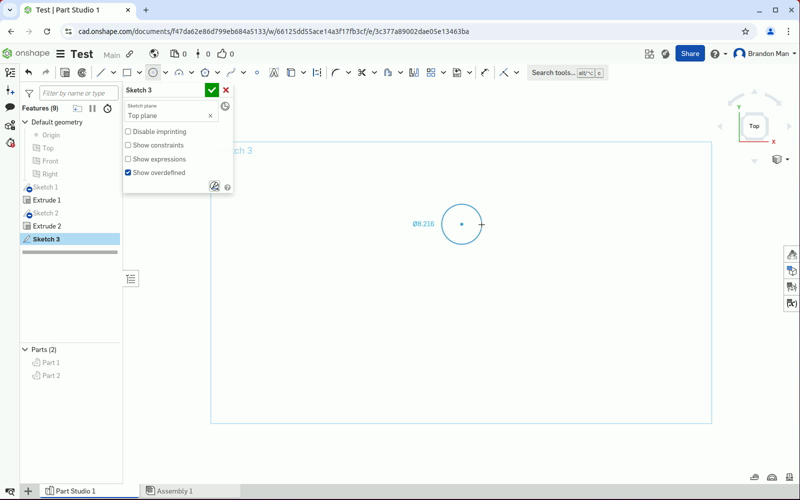
key(esc)
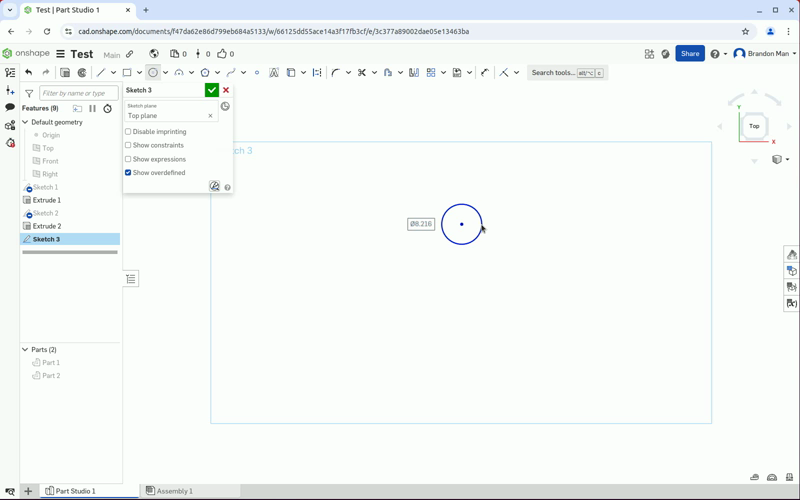
key(c)
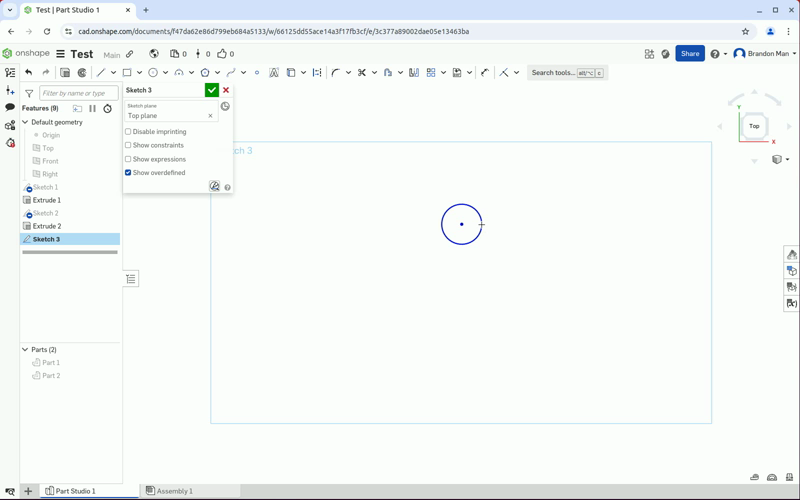
key_down(shift)
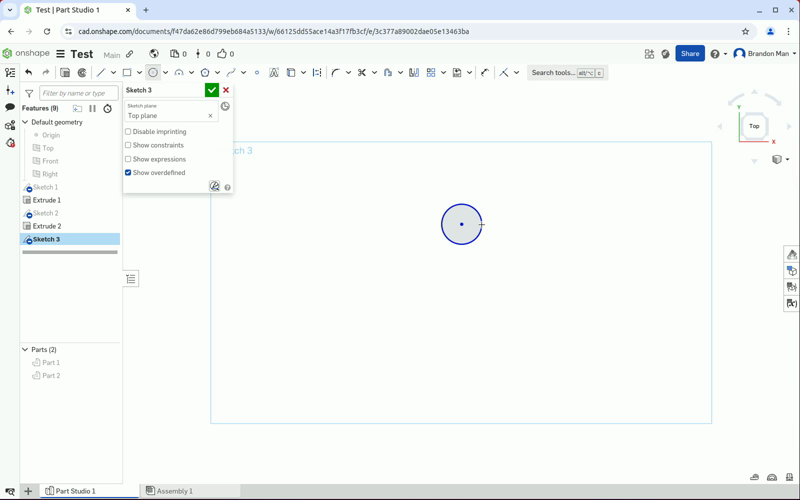
mouse_move(461, 224)
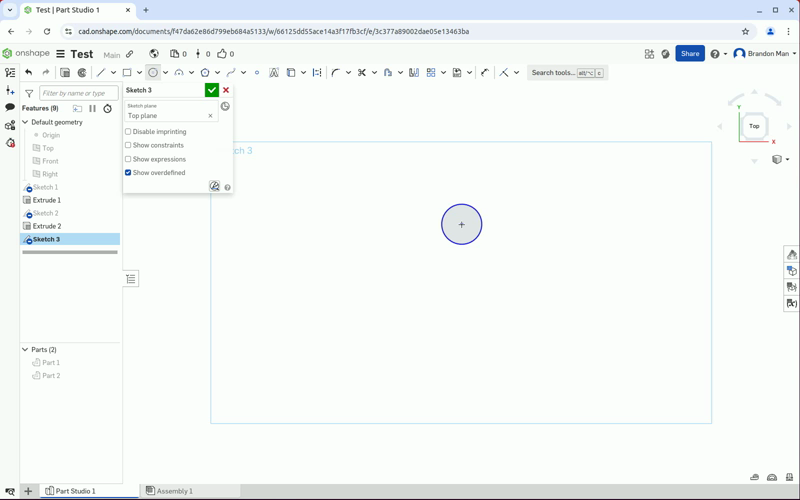
click(461, 224)
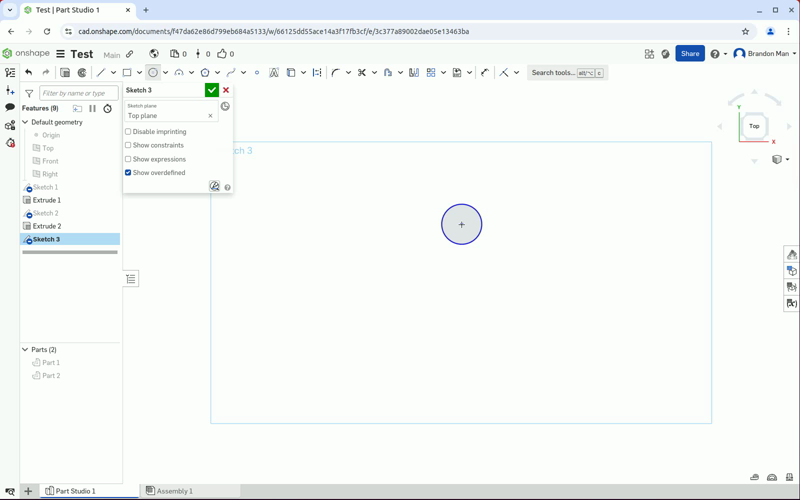
key_up(shift)
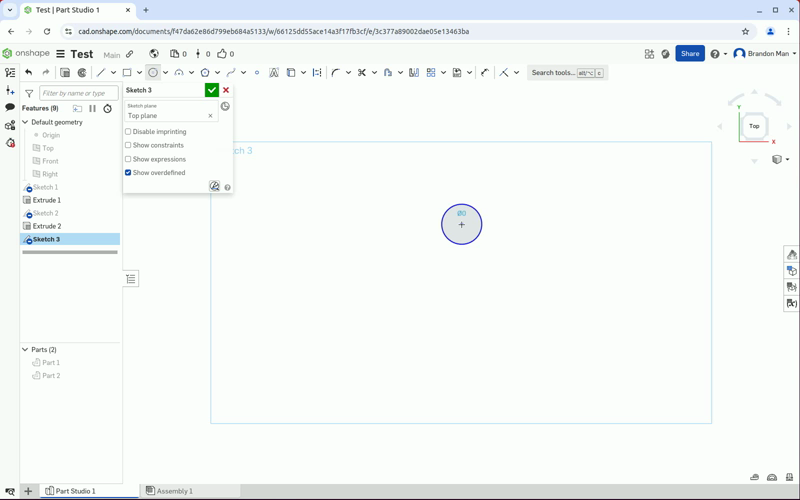
mouse_move(479, 224)
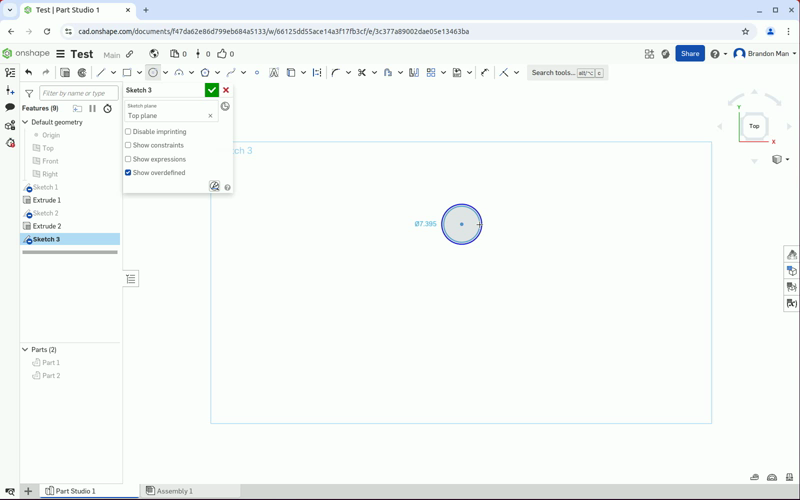
scroll(6)
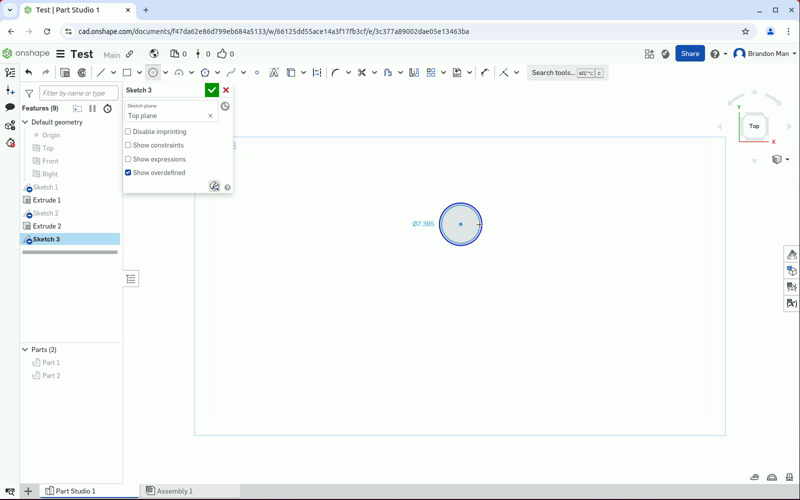
scroll(6)
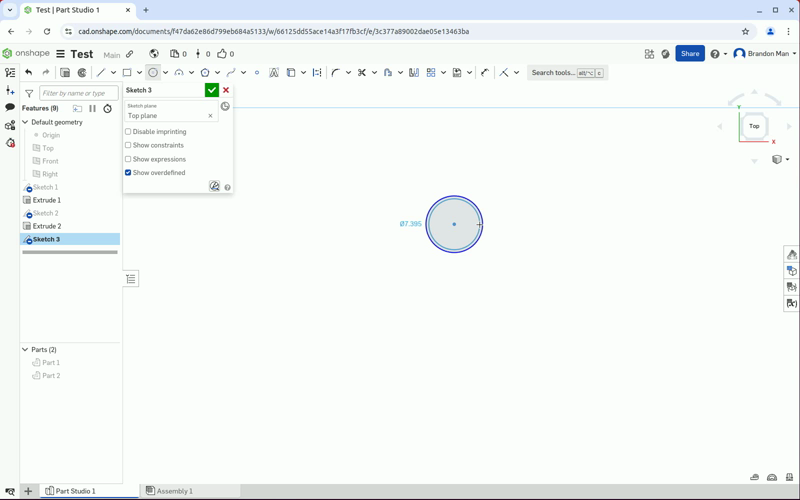
scroll(6)
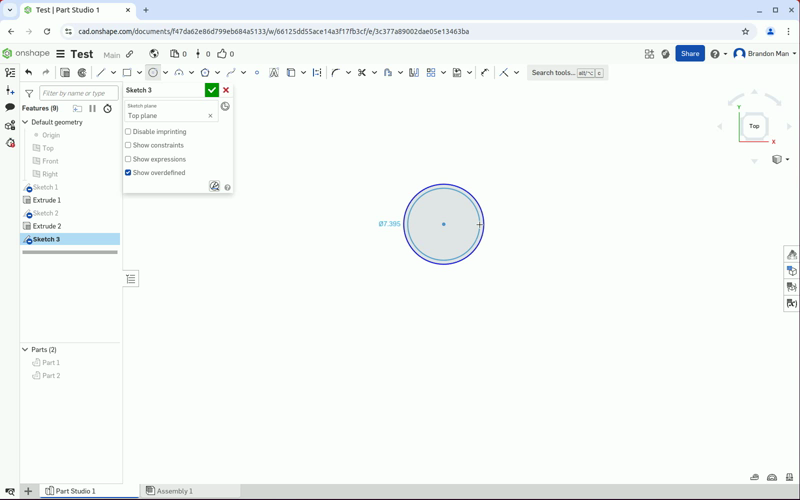
scroll(6)
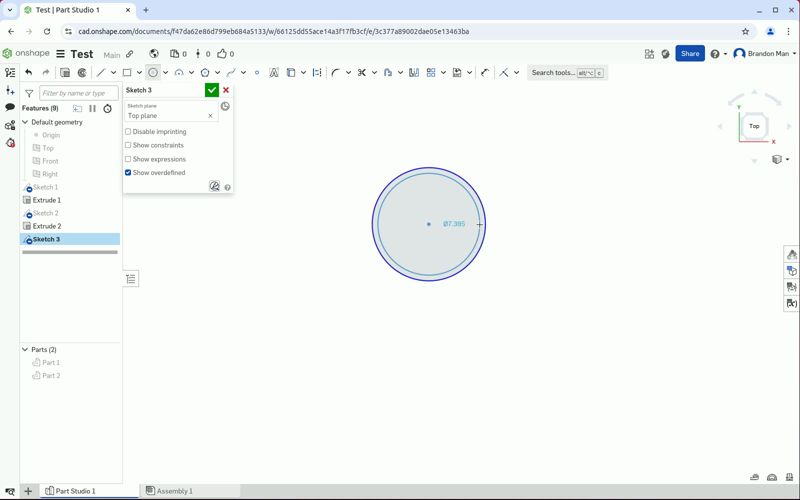
scroll(6)
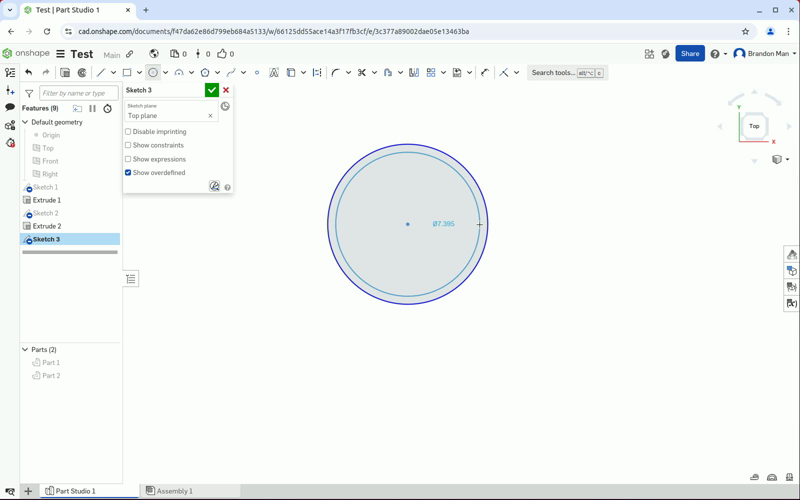
scroll(6)
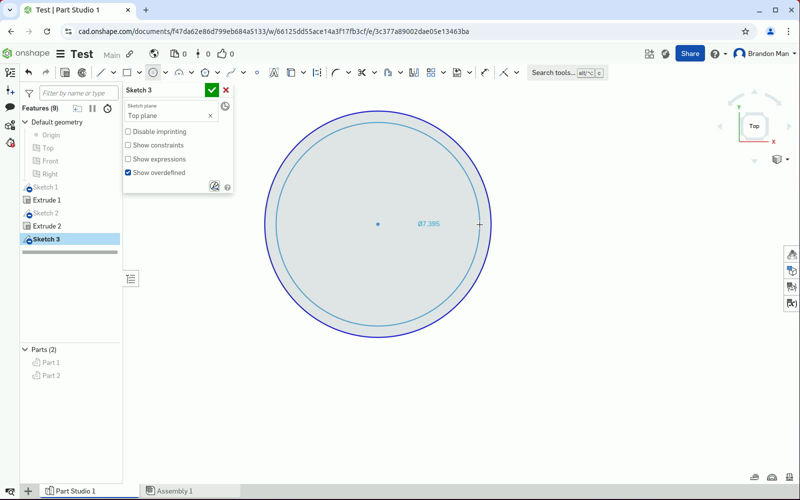
scroll(6)
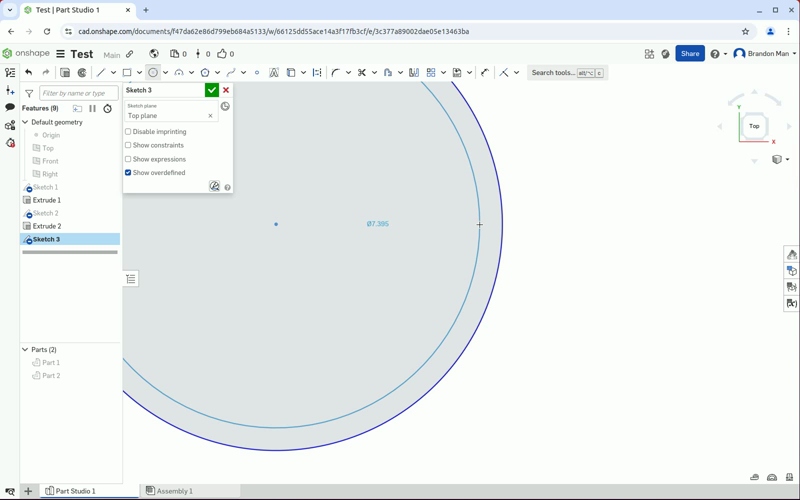
click(479, 224)
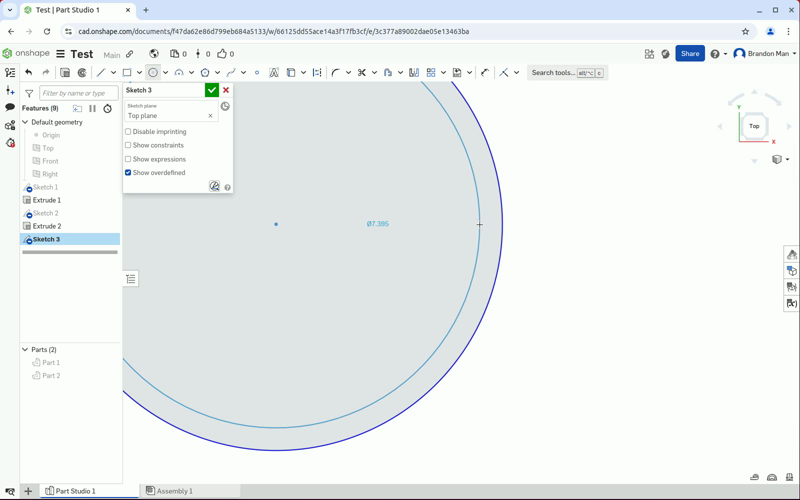
scroll(-6)
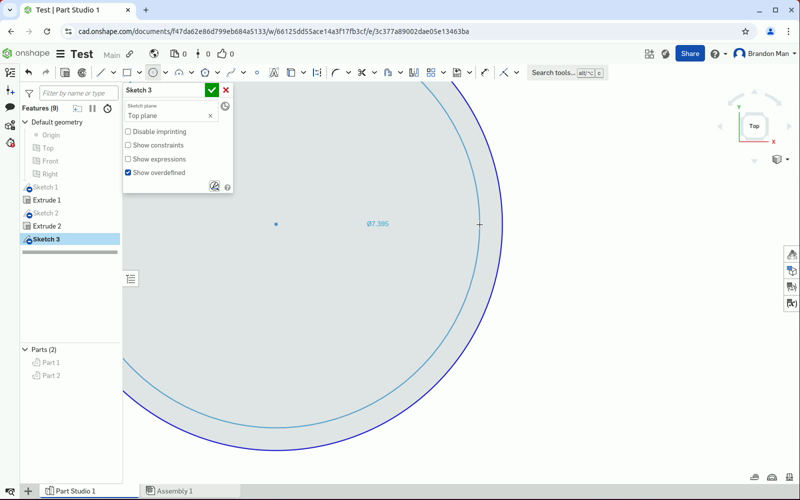
scroll(-6)
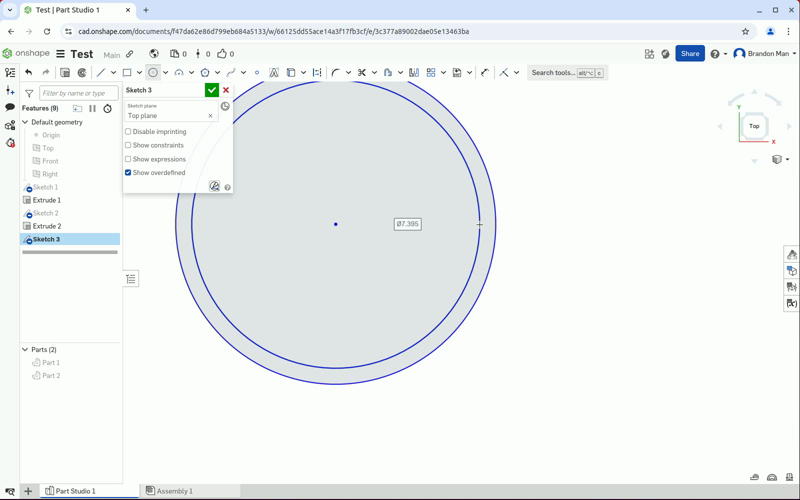
scroll(-6)
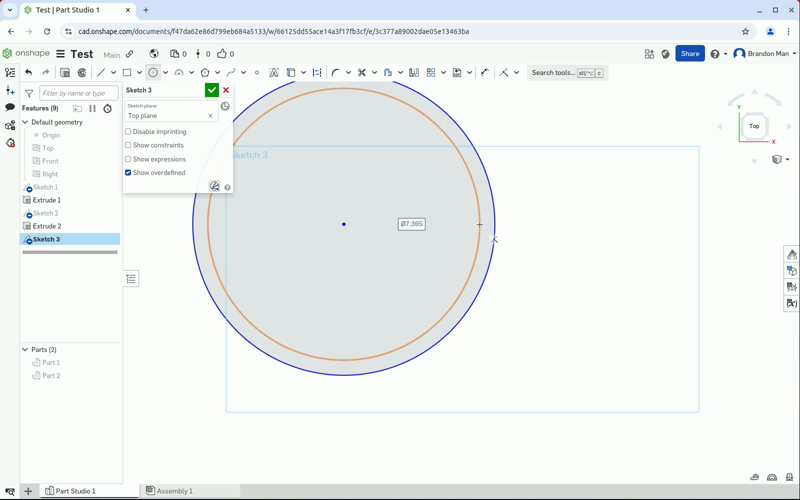
scroll(-6)
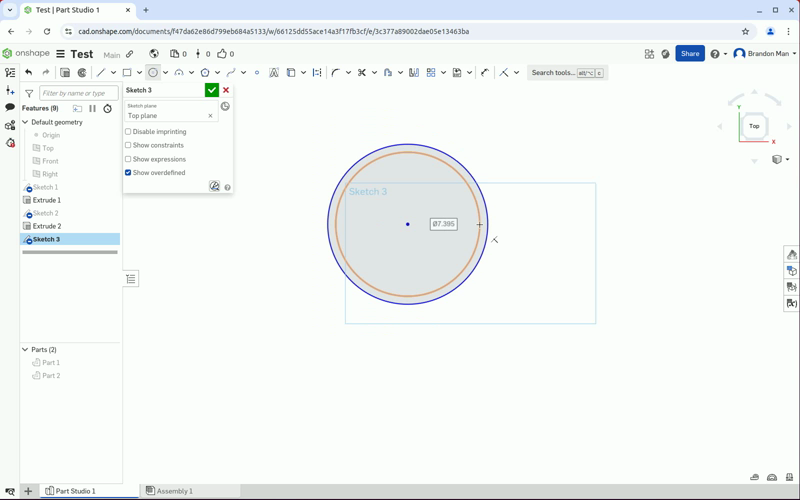
scroll(-6)
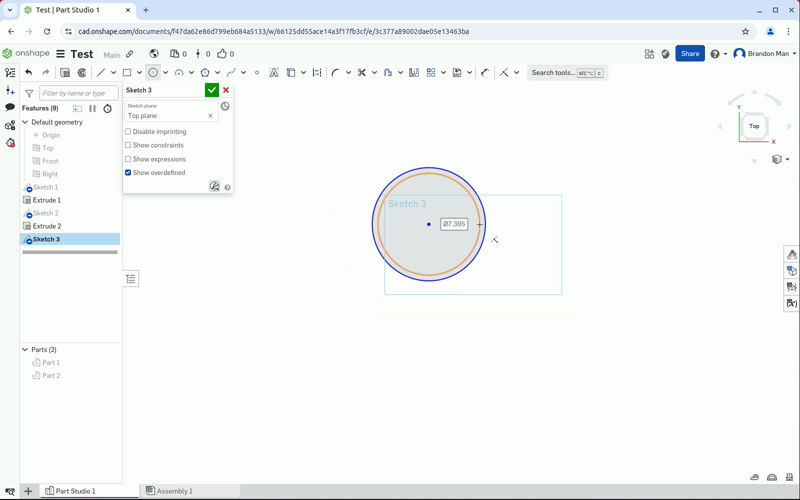
scroll(-6)
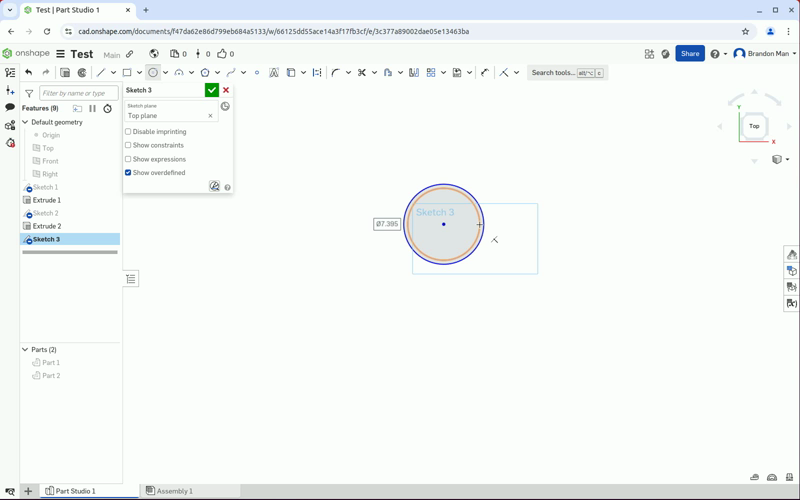
scroll(-6)
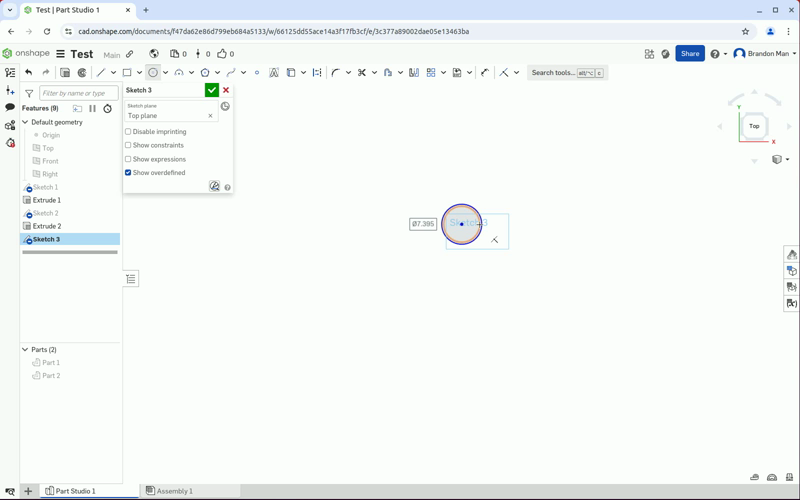
key(esc)
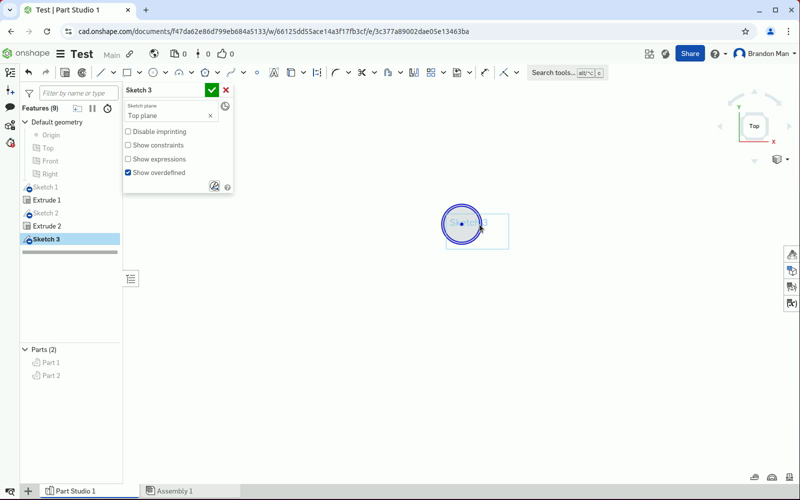
mouse_move(470, 206)
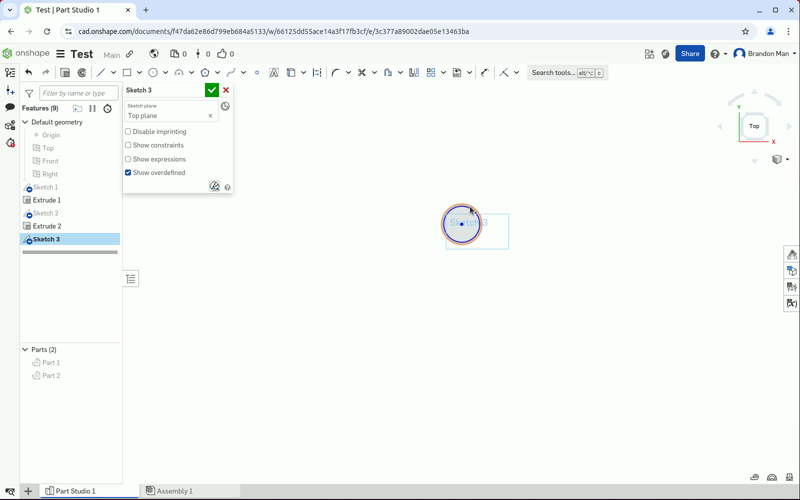
scroll(6)
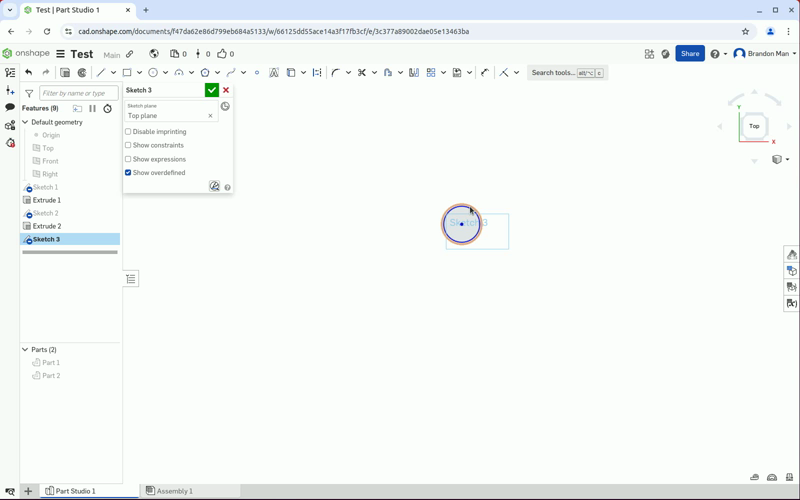
scroll(6)
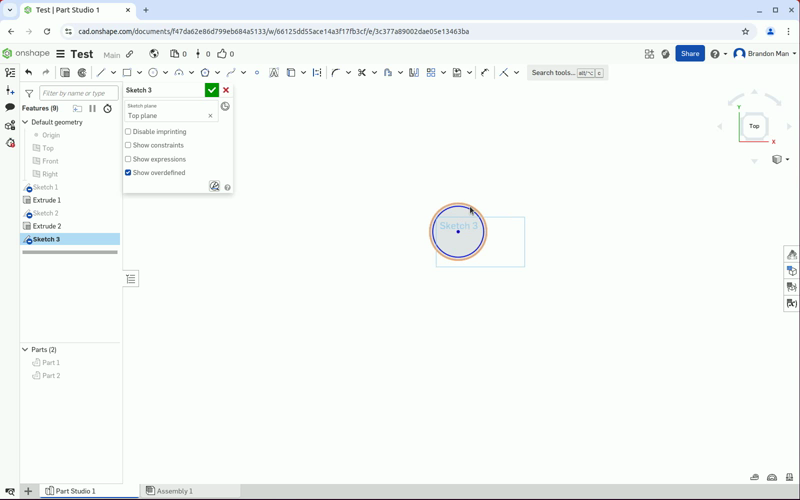
scroll(6)
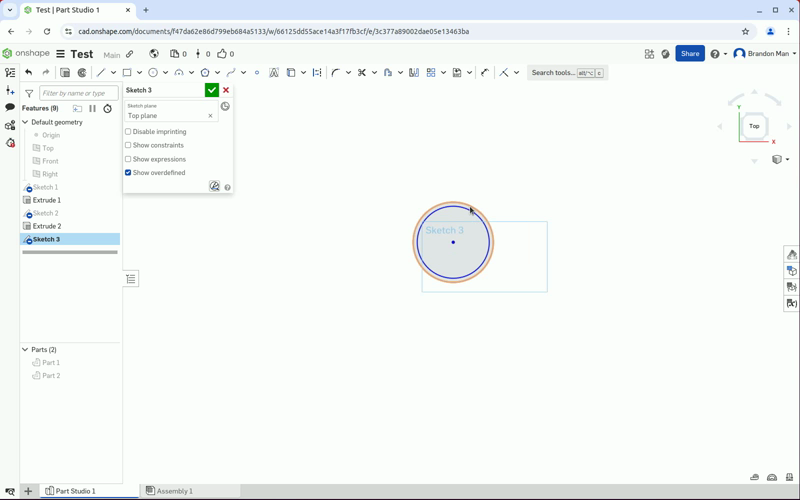
scroll(6)
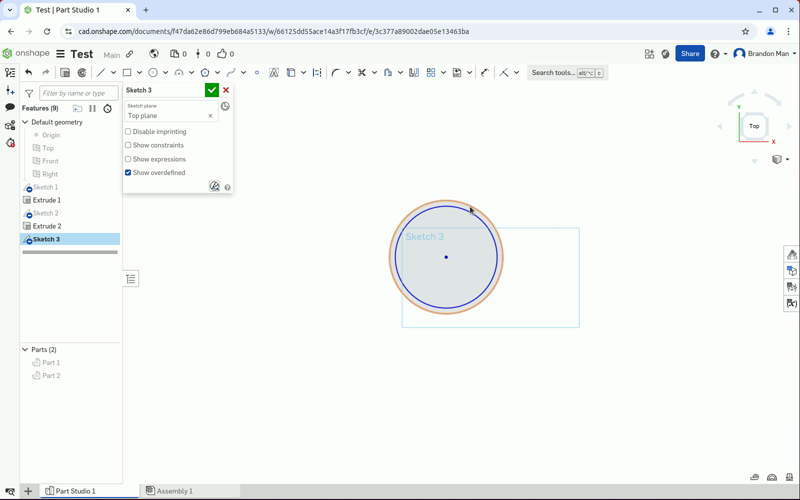
scroll(6)
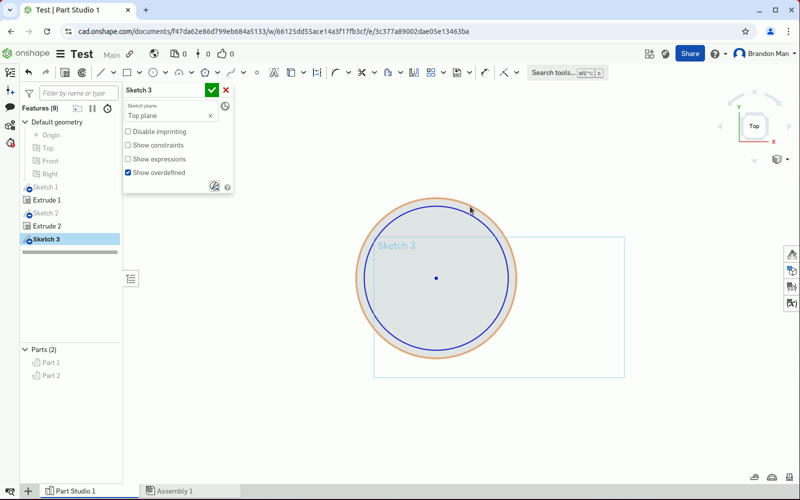
scroll(6)
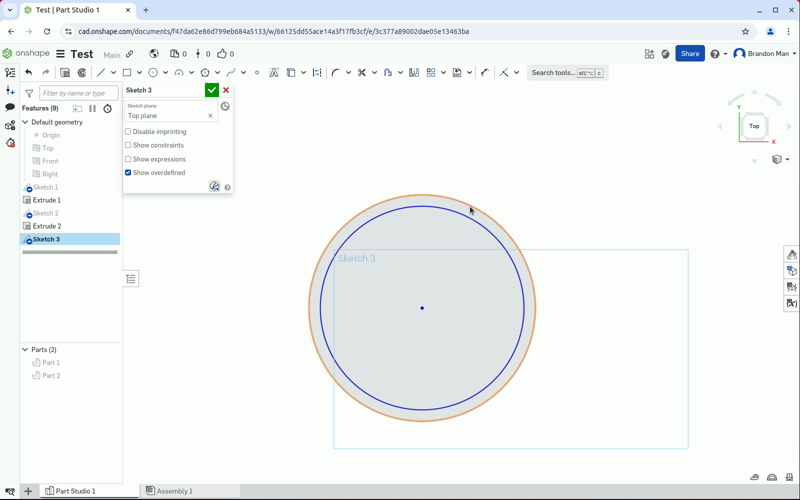
scroll(6)
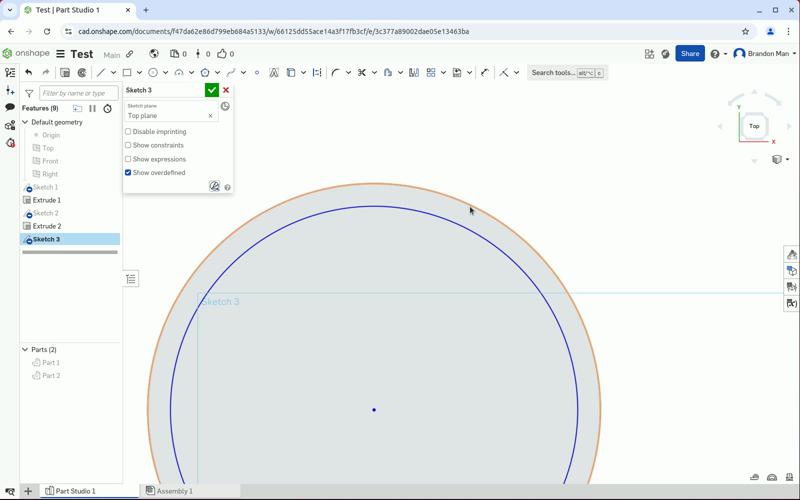
click(470, 206)
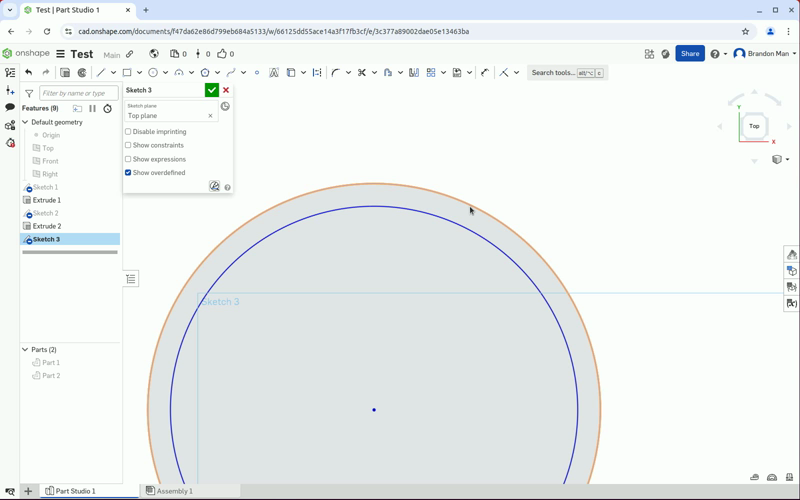
scroll(-6)
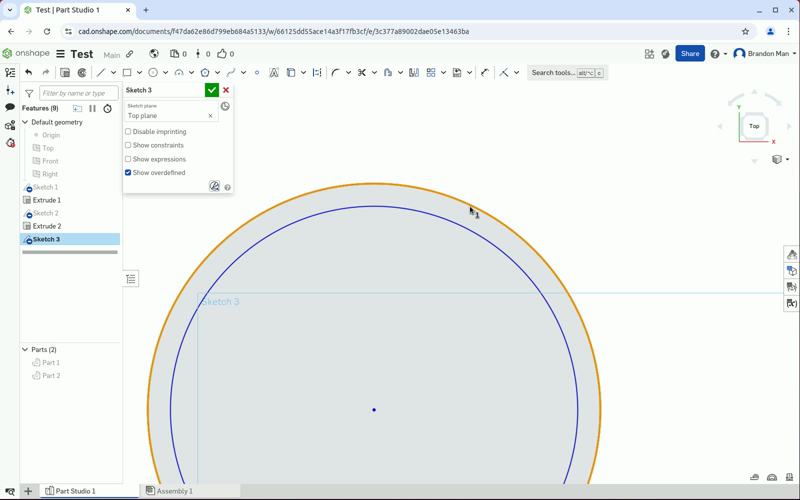
scroll(-6)
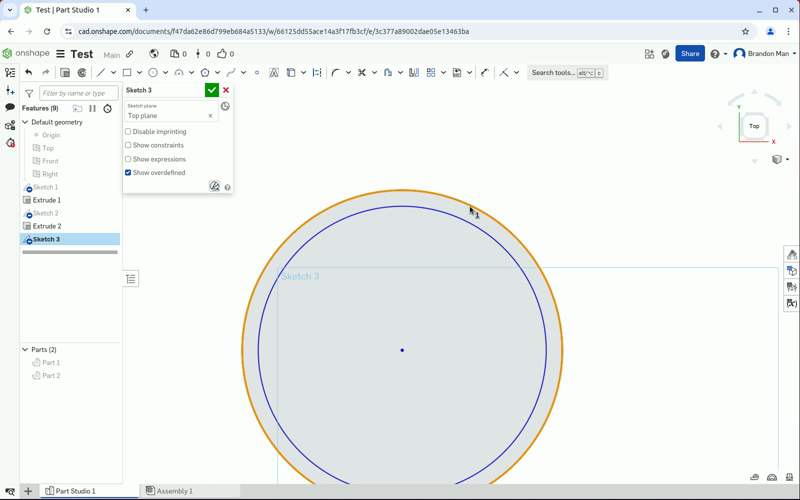
scroll(-6)
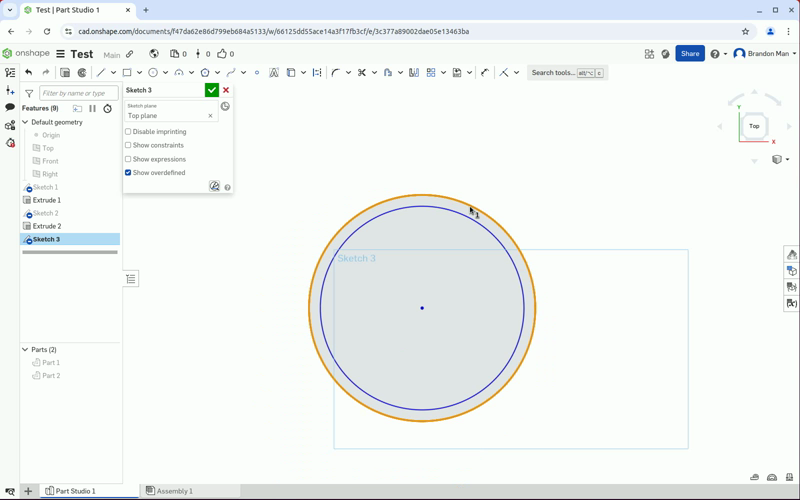
scroll(-6)
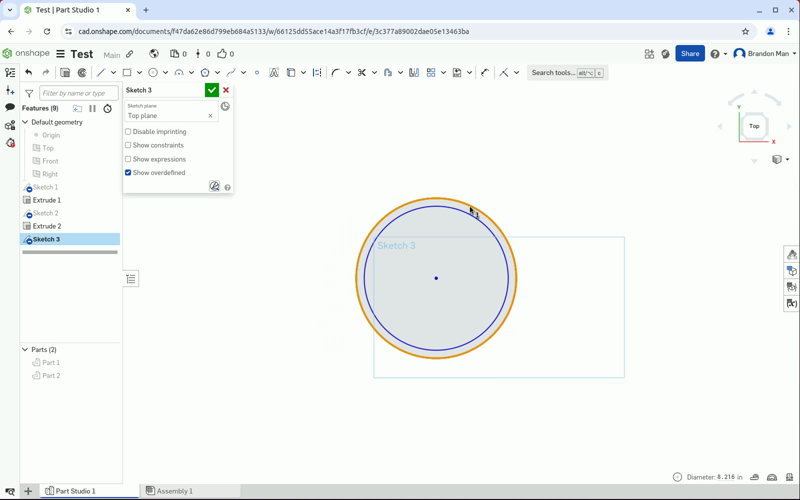
scroll(-6)
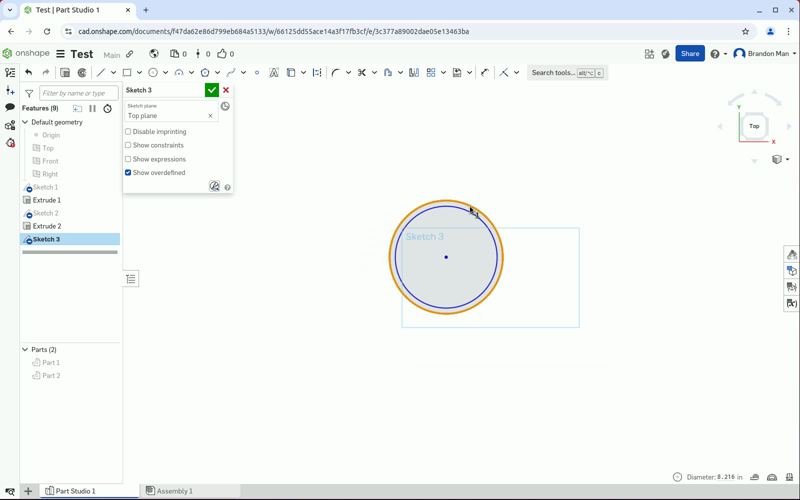
scroll(-6)
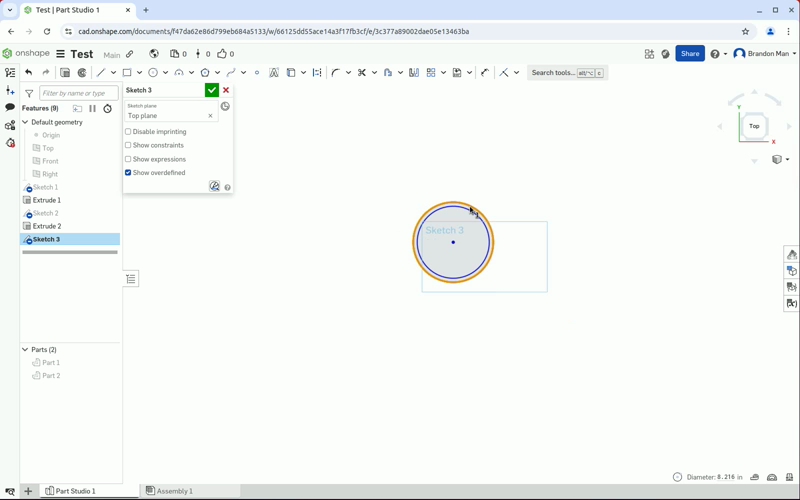
scroll(-6)
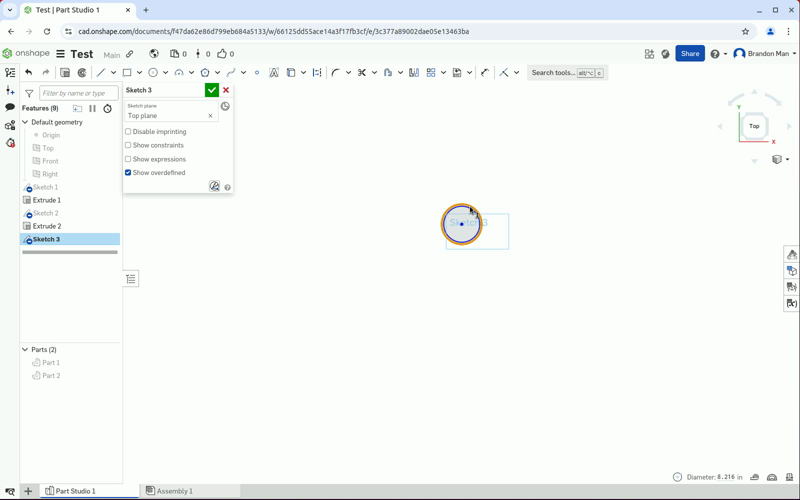
mouse_move(73, 352)
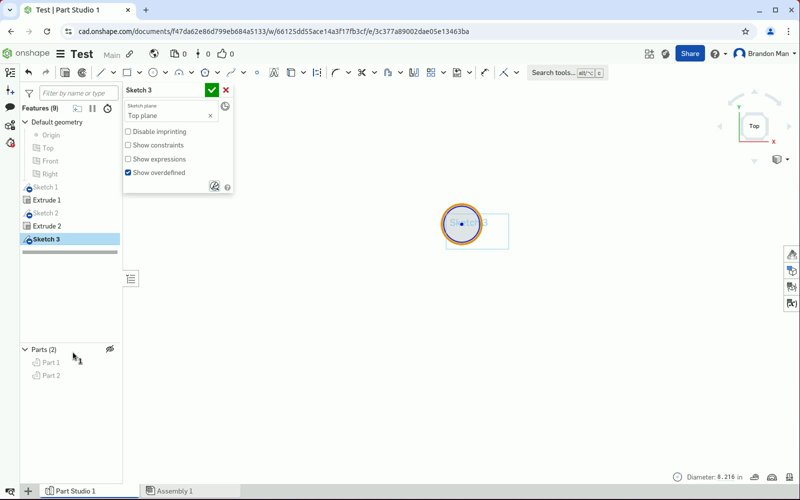
key(shift+y)
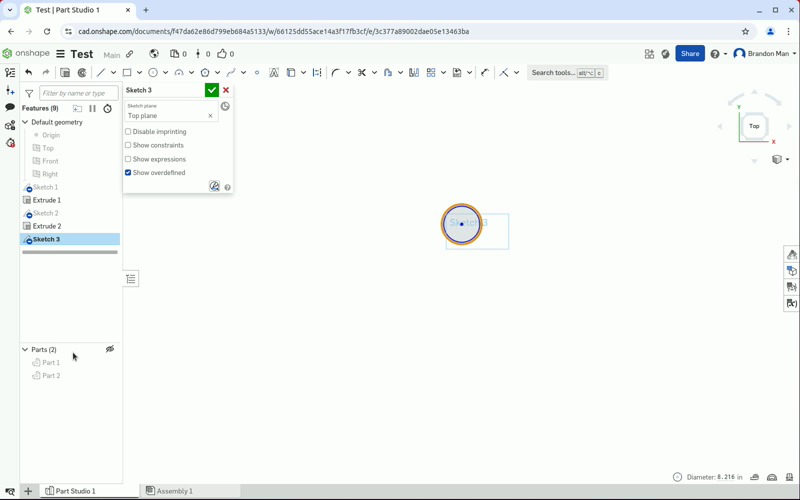
key(shift+e)
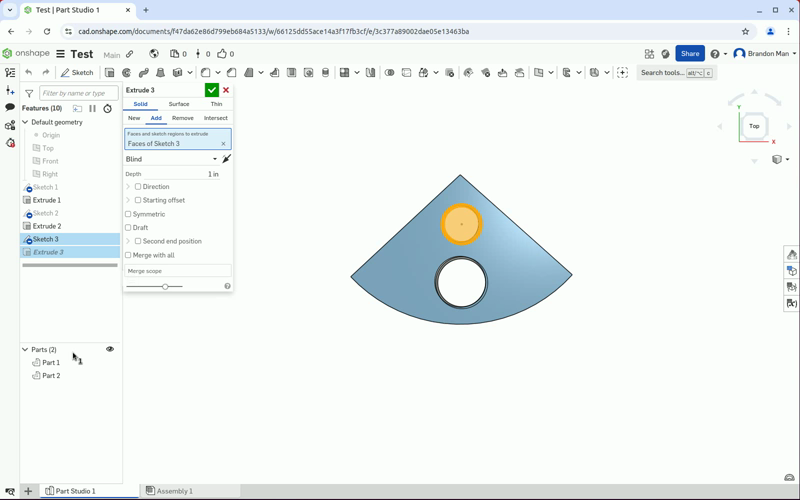
mouse_move(143, 106)
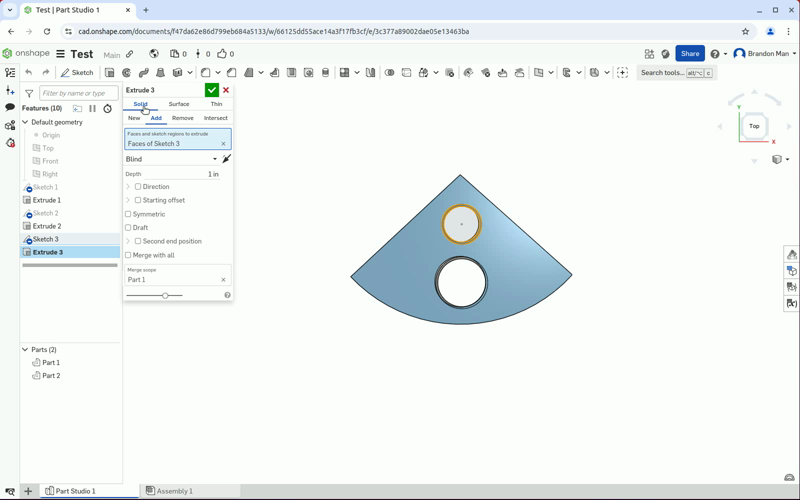
click(143, 106)
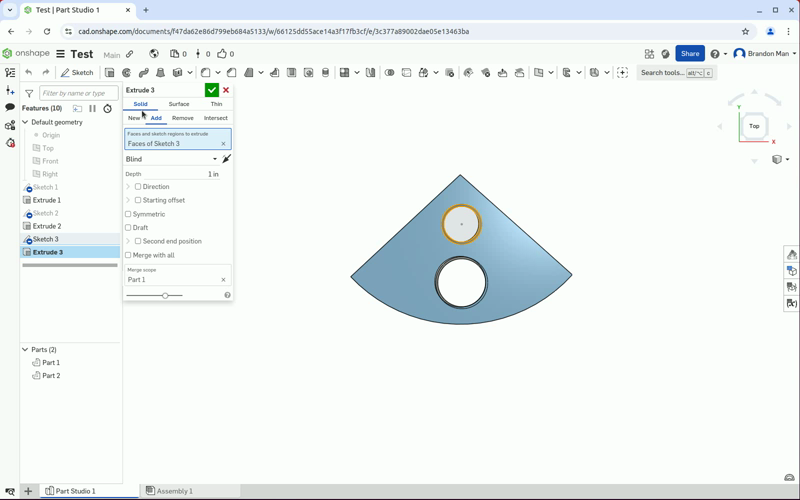
mouse_move(137, 120)
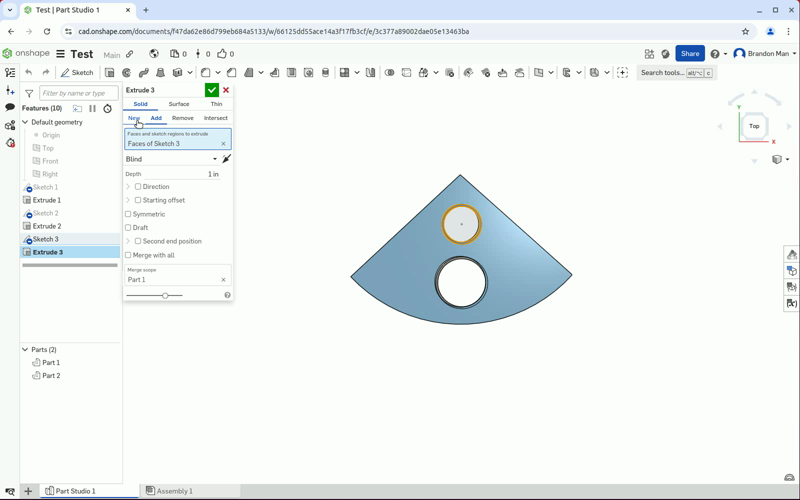
click(137, 120)
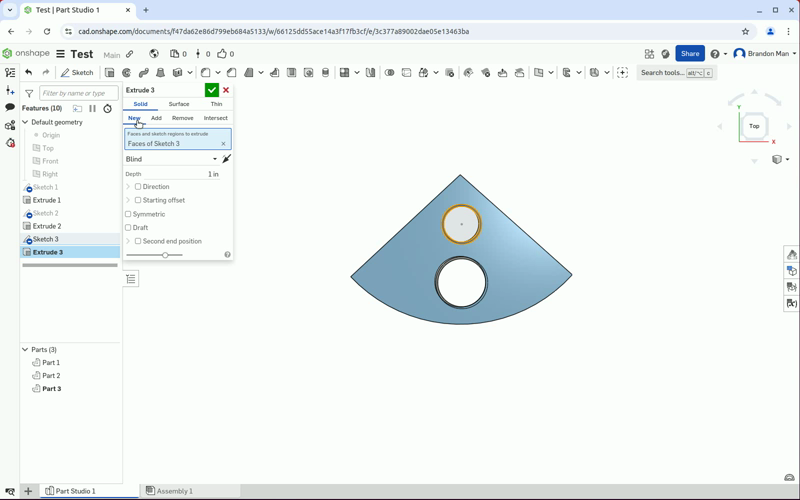
key(tab, 4)
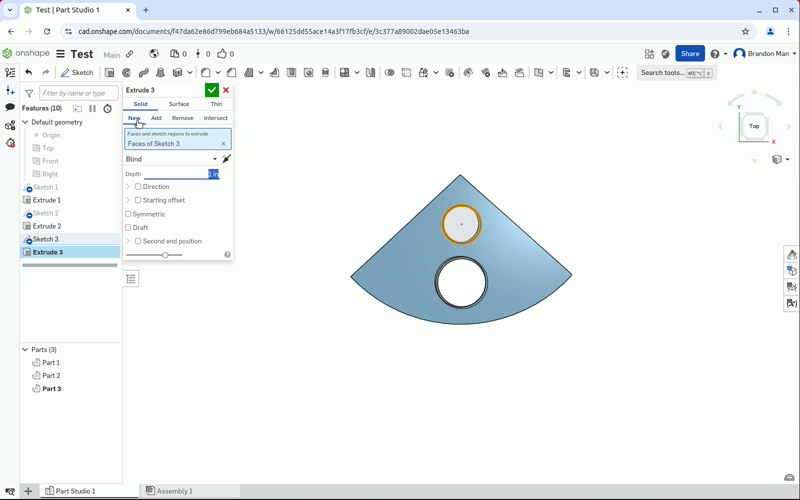
text(0.241)
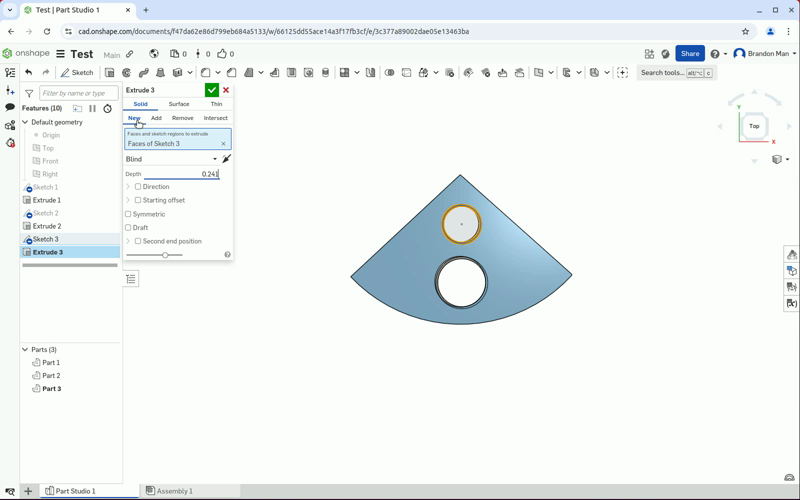
key(enter)
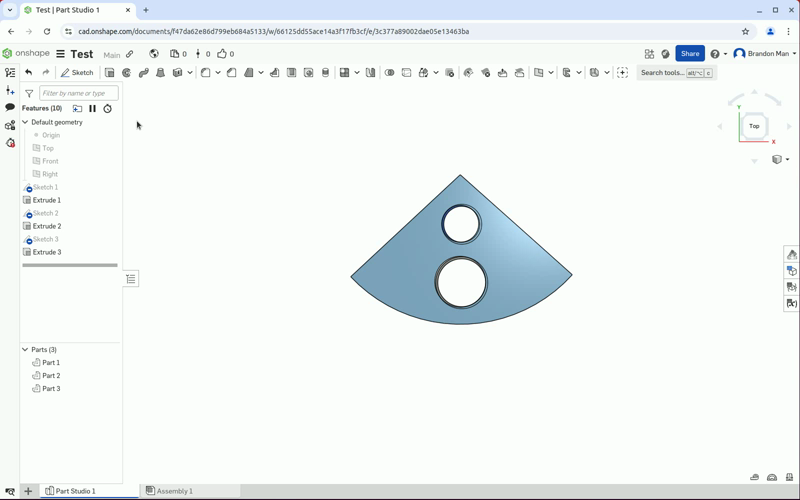
key(shift+h)
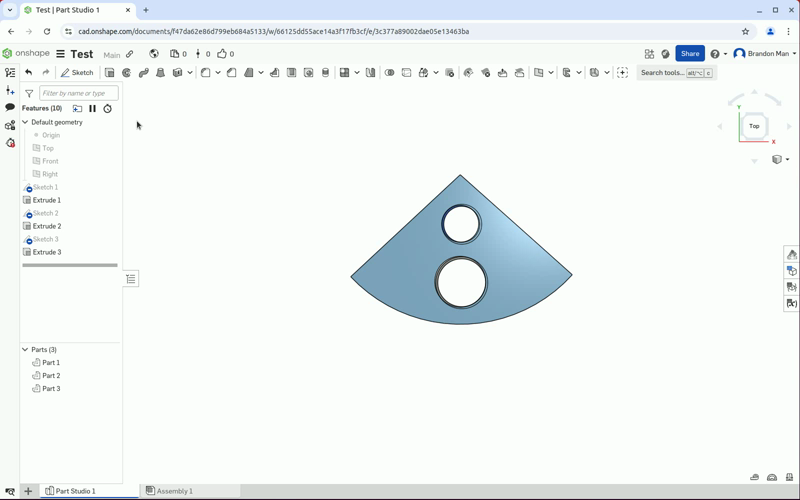
key(shift+h)
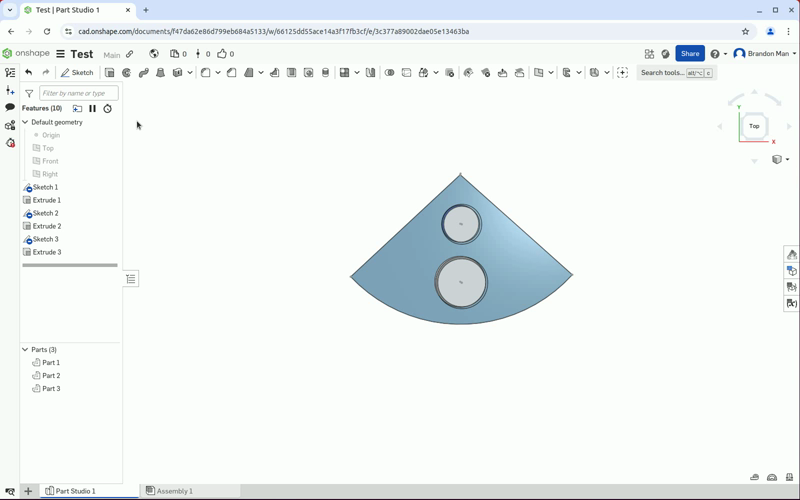
key(shift+7)
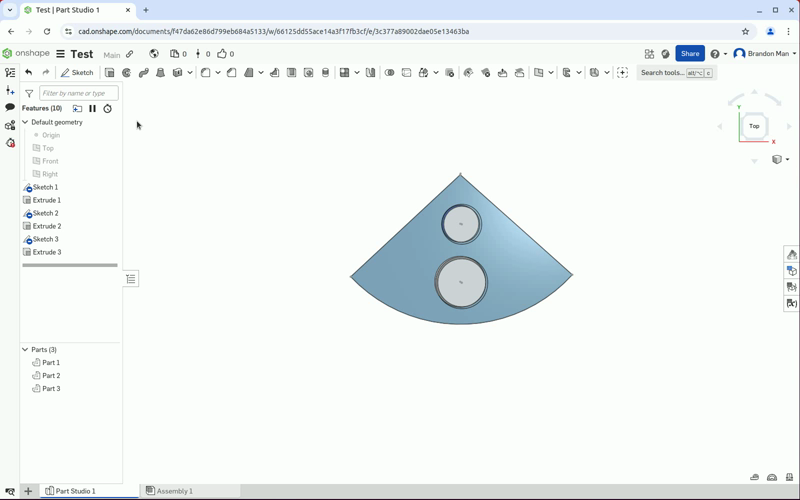
key(up, 3)
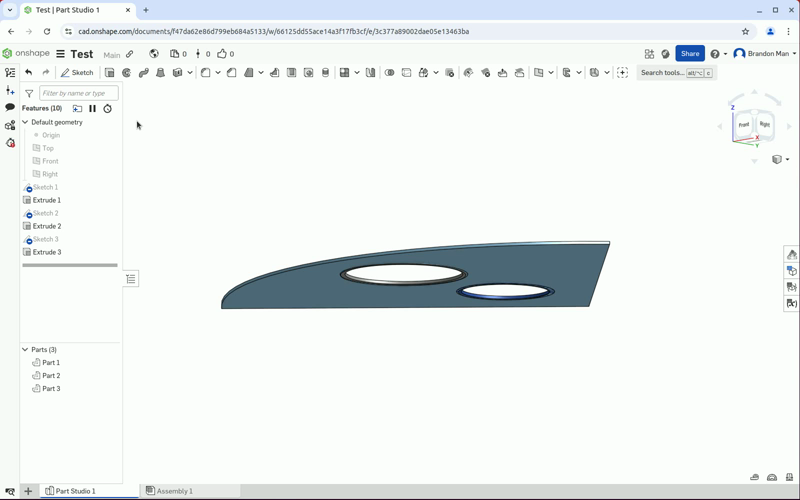
key(left, 3)
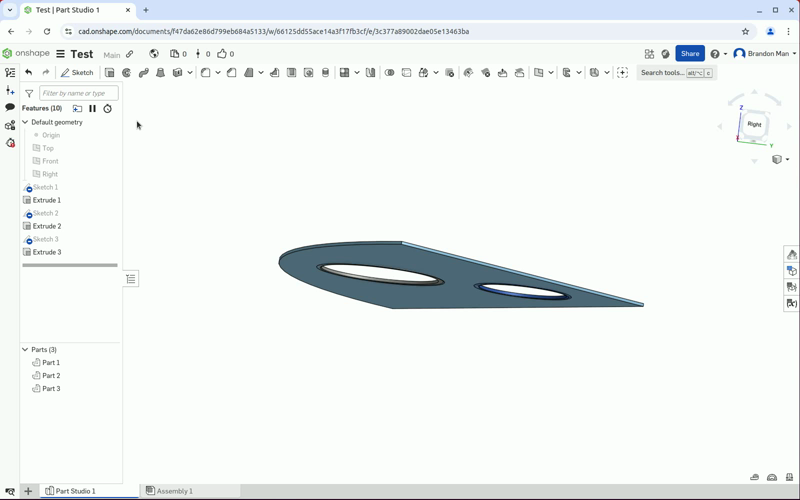
key(right, 3)
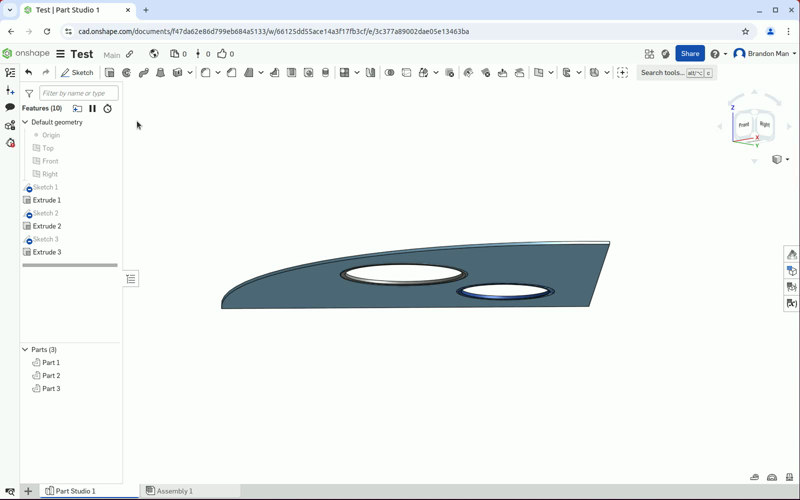
key(down, 3)
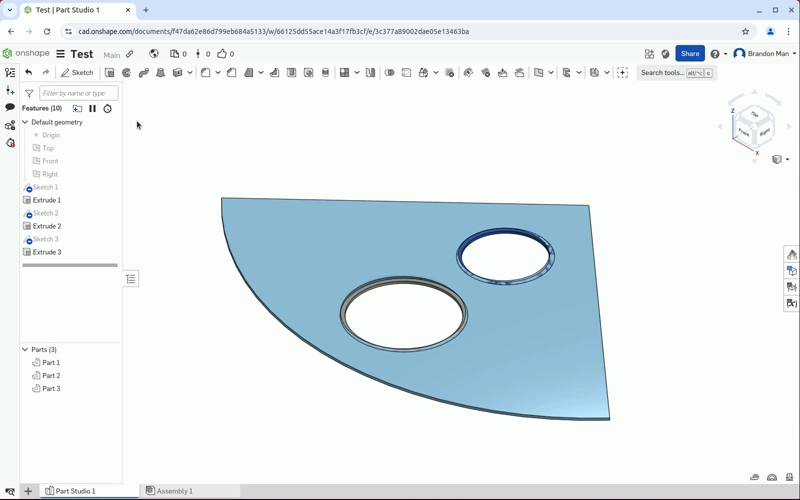
mouse_move(73, 189)
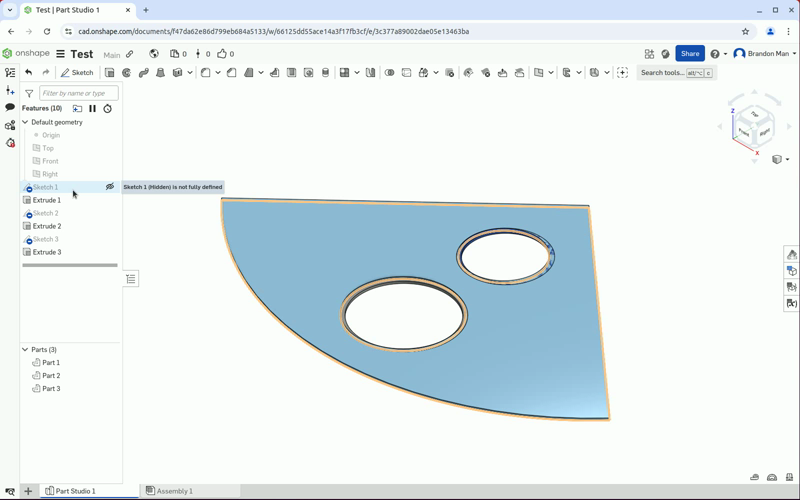
click(73, 189)